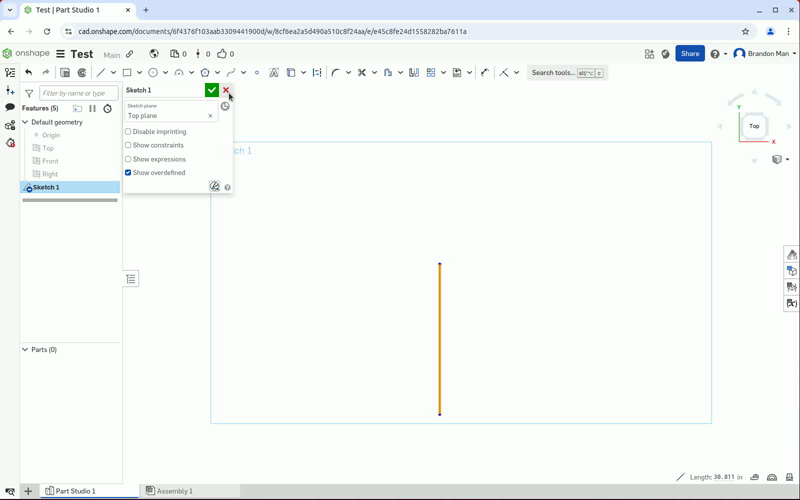
key(shift+h)
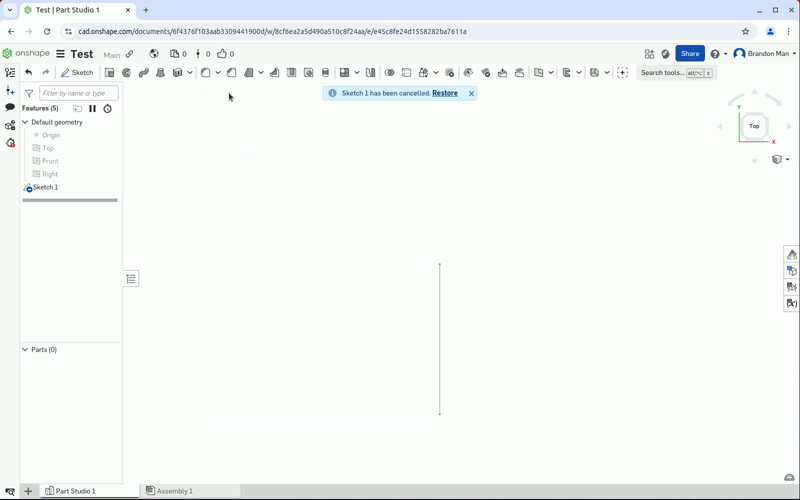
key(shift+s)
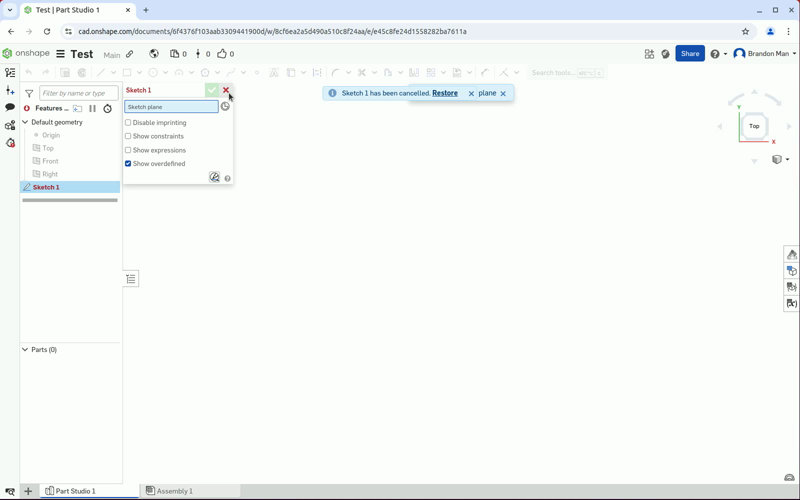
mouse_move(73, 150)
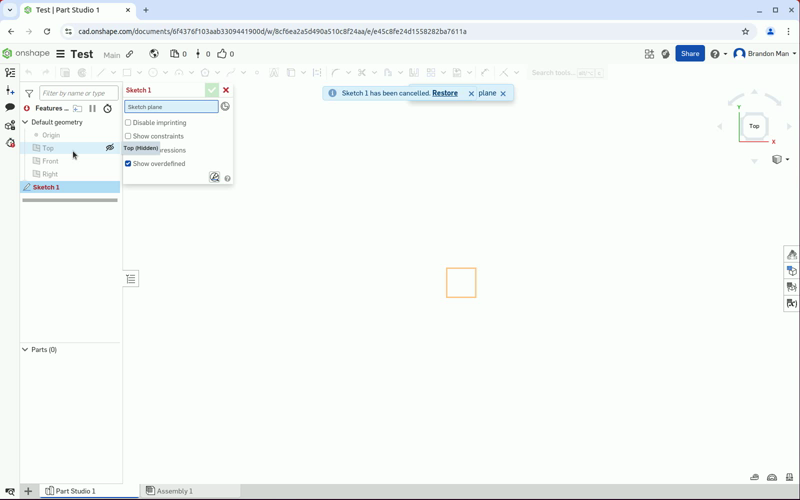
click(73, 150)
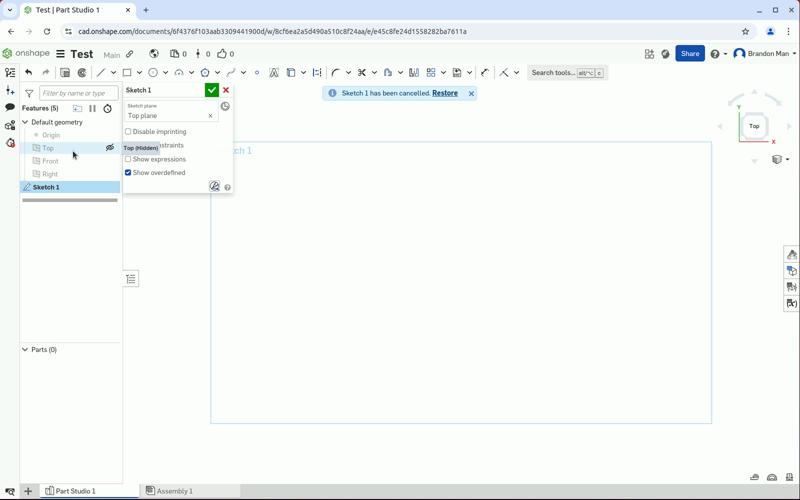
mouse_move(73, 352)
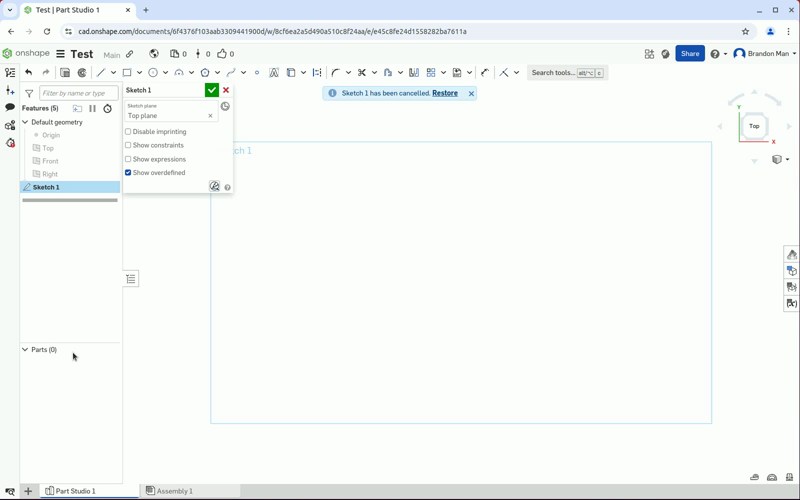
key(y)
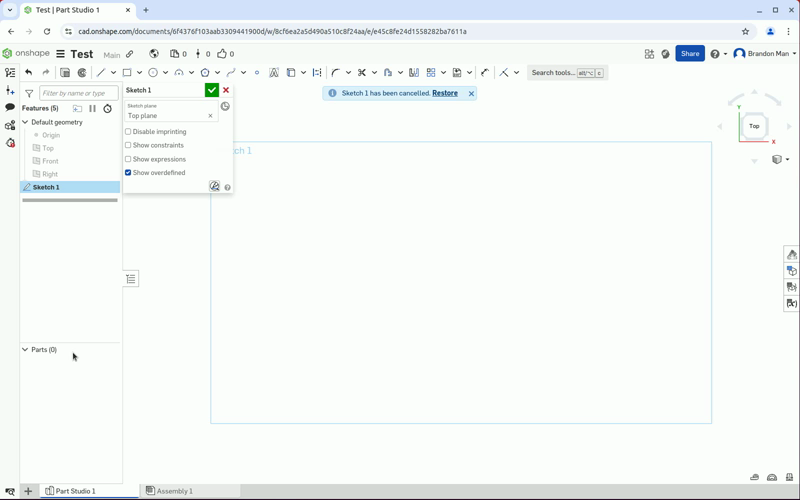
key(l)
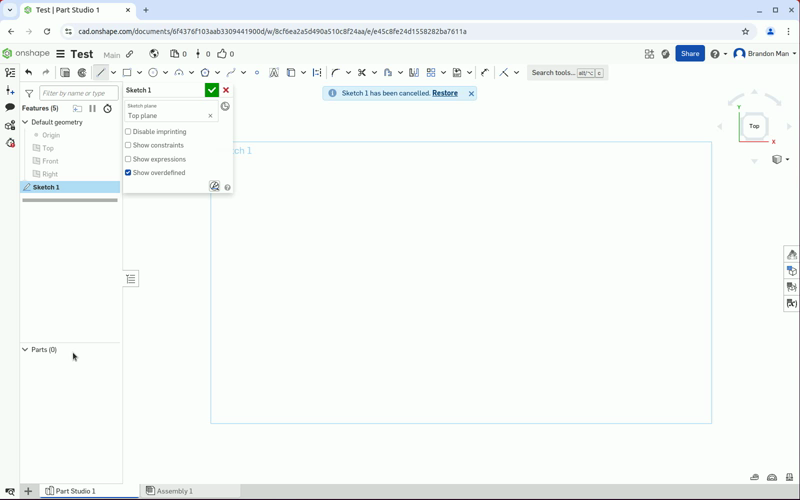
key_down(shift)
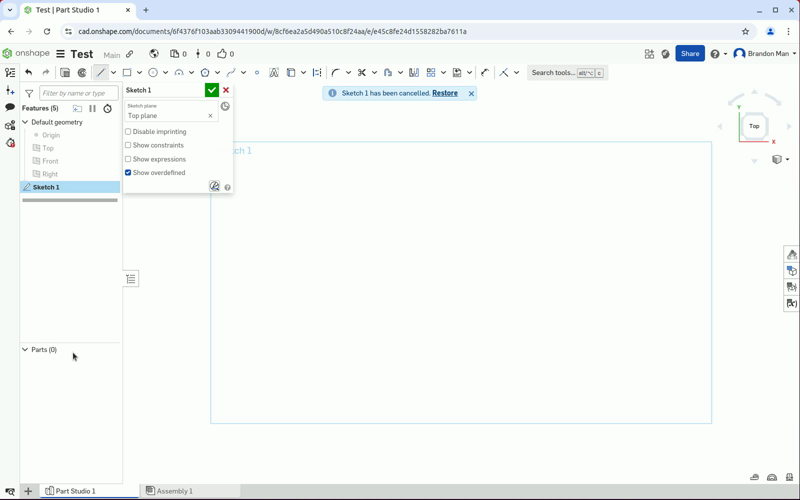
mouse_move(449, 279)
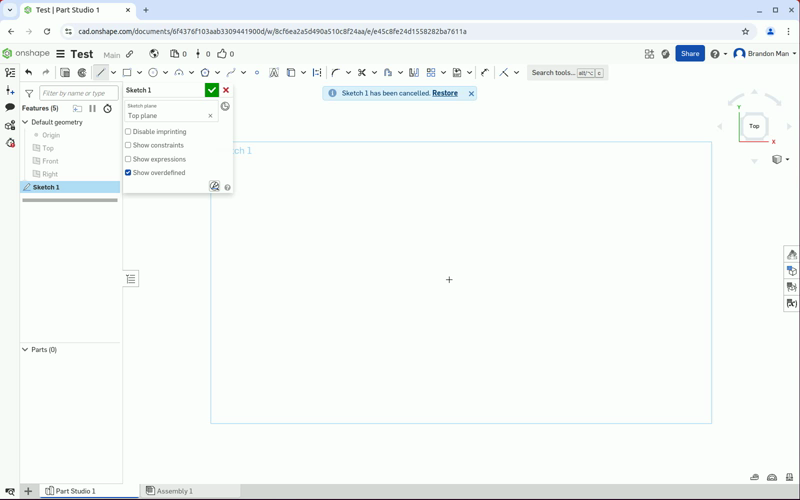
click(449, 279)
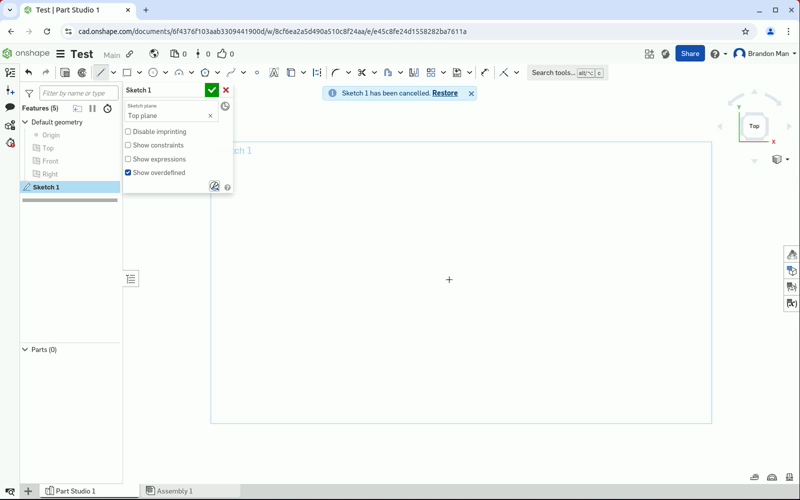
key_up(shift)
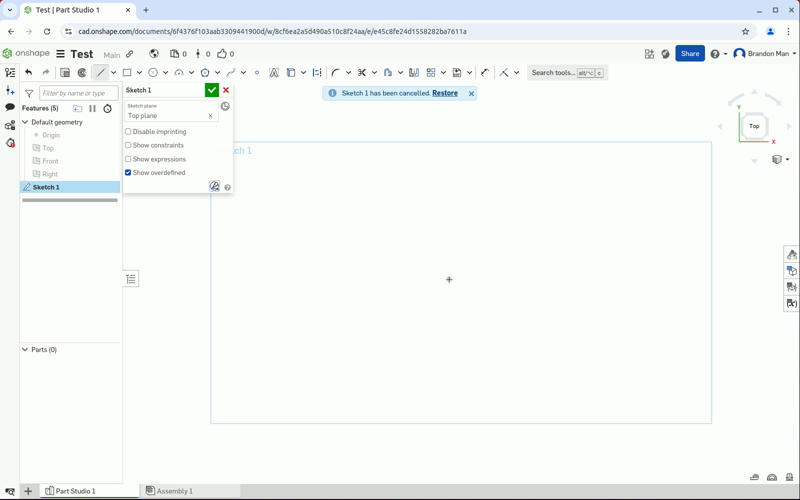
key_down(shift)
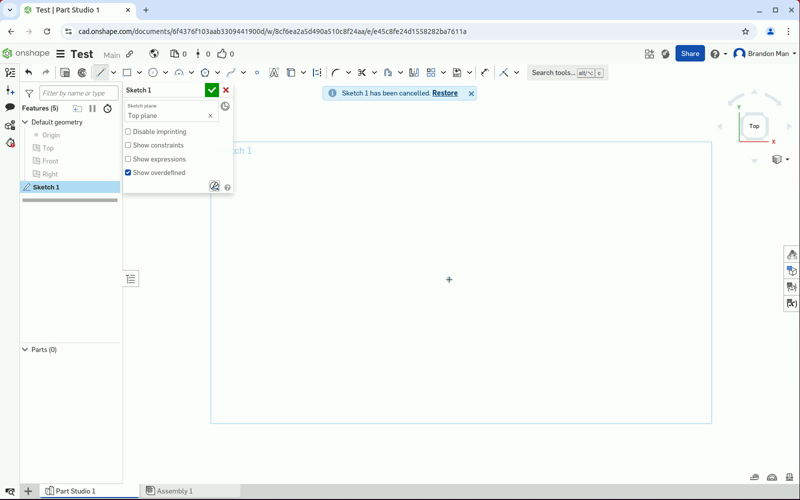
mouse_move(479, 279)
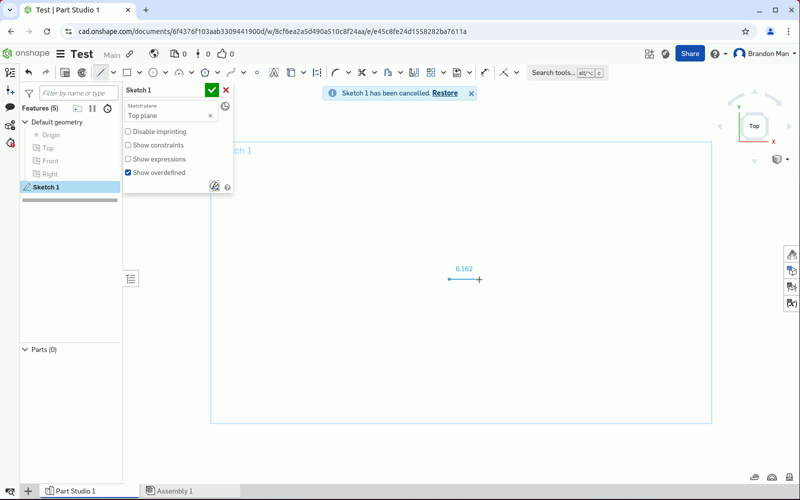
mouse_move(475, 279)
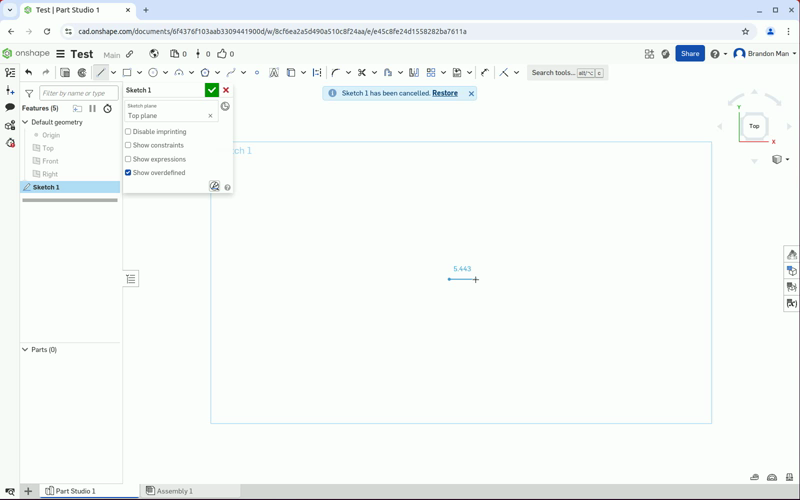
click(475, 279)
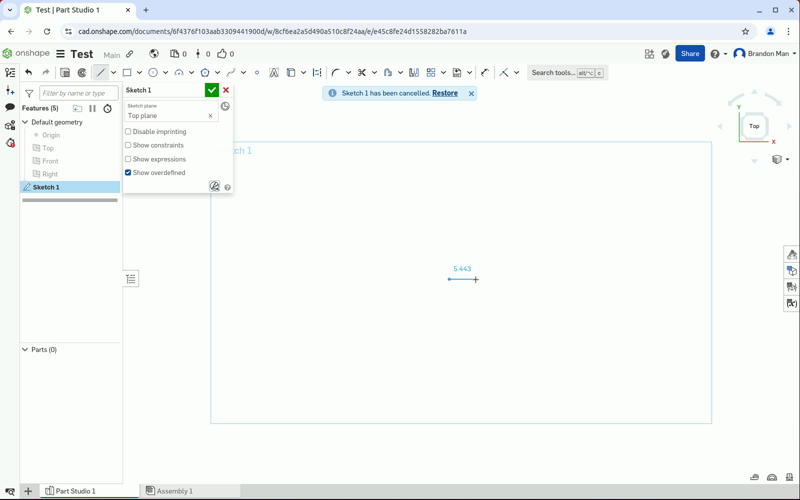
key_up(shift)
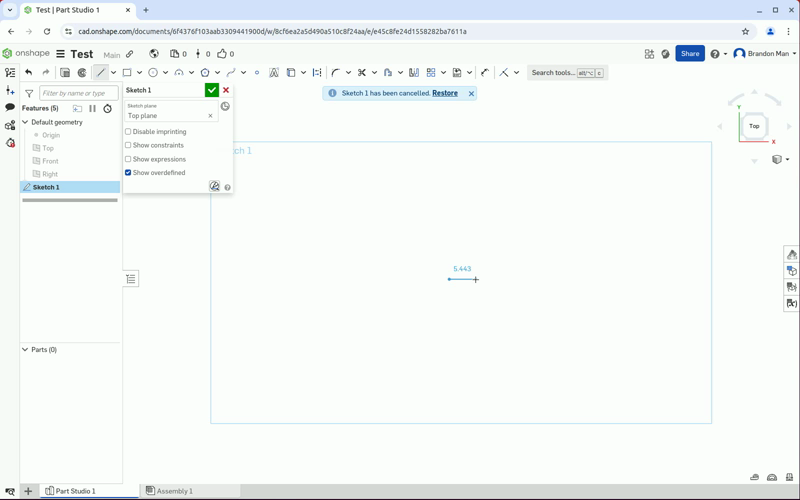
key_down(shift)
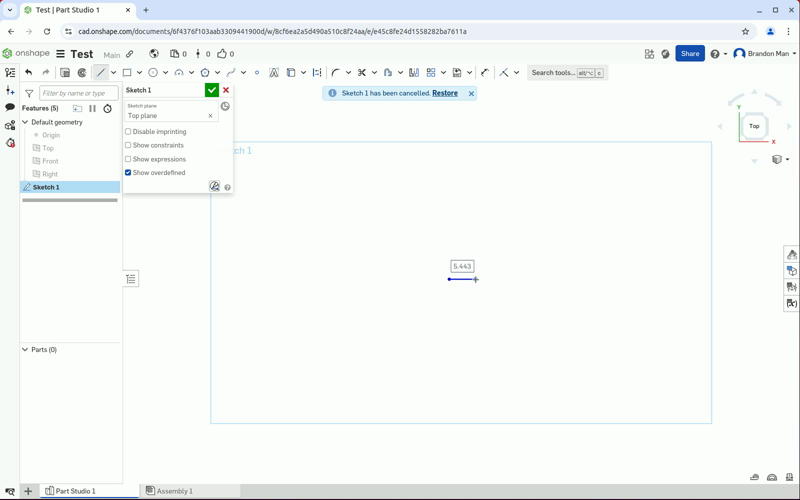
mouse_move(505, 279)
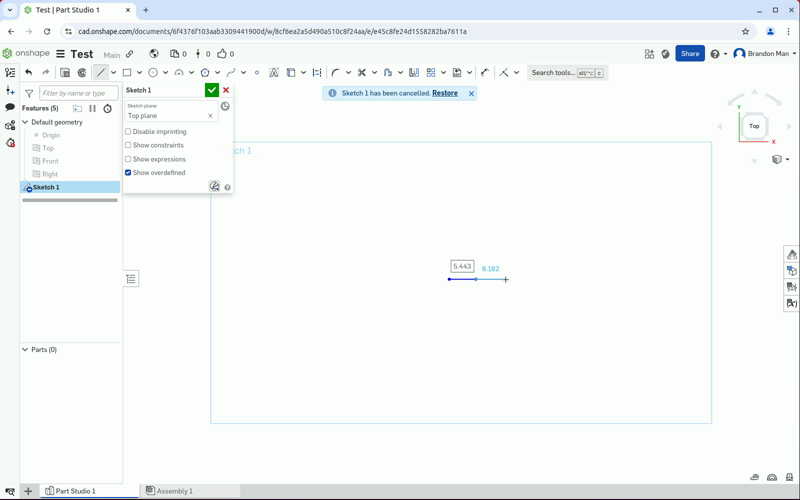
mouse_move(475, 269)
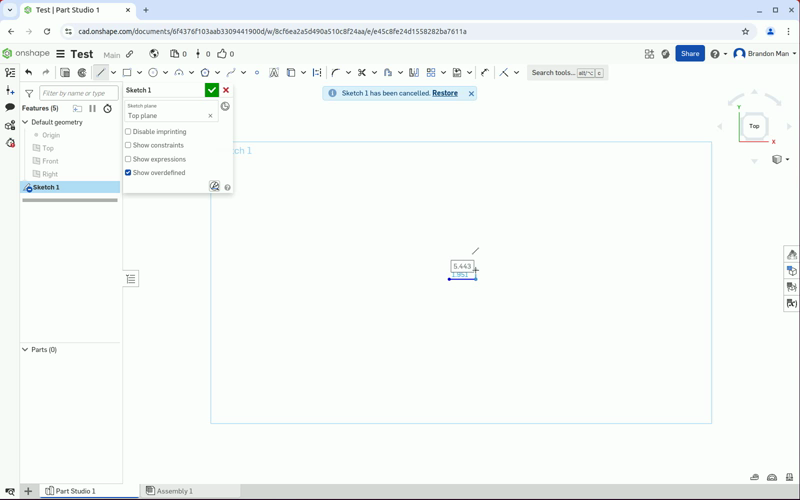
click(475, 269)
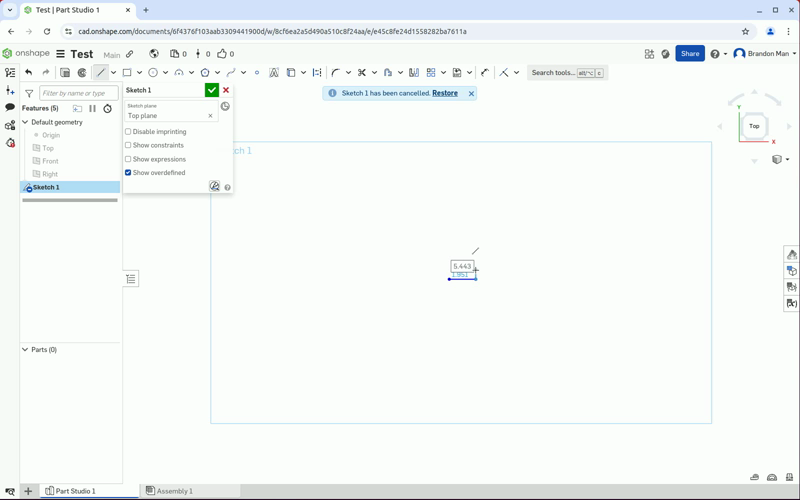
key_up(shift)
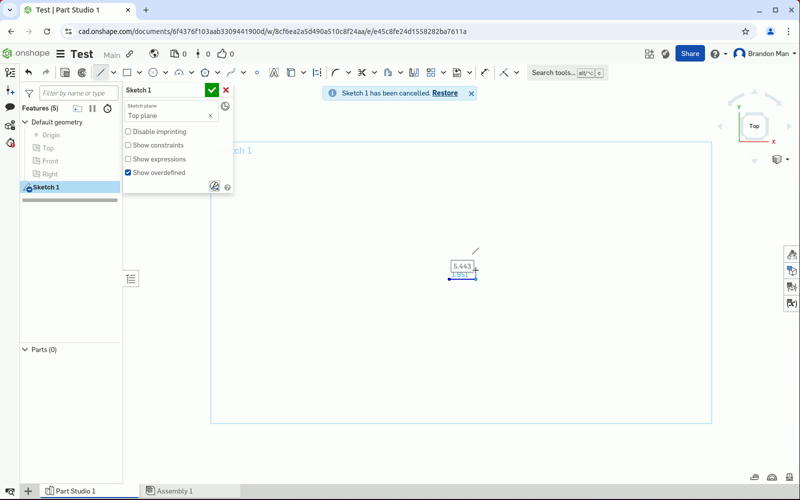
key_down(shift)
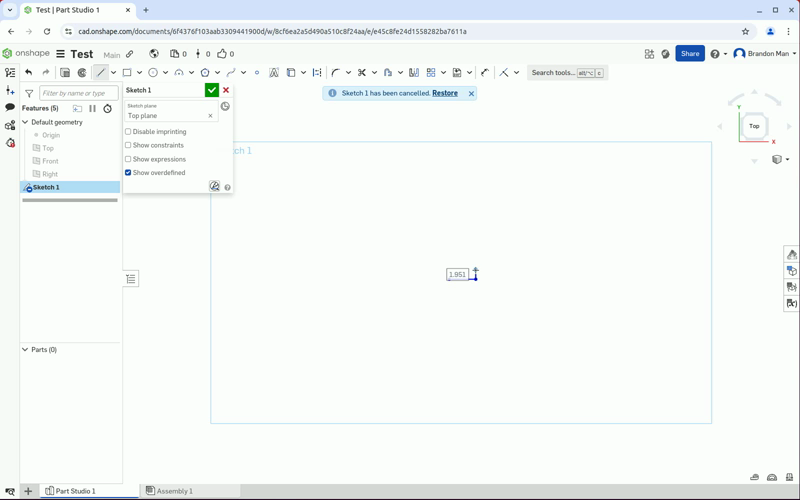
mouse_move(505, 269)
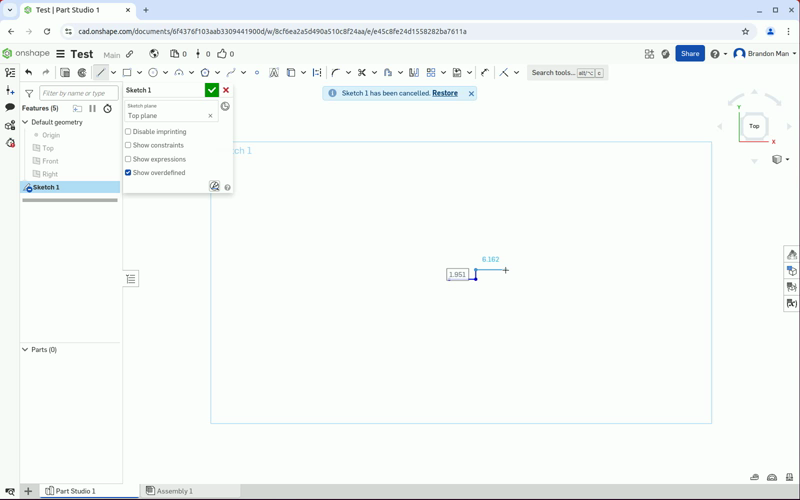
mouse_move(449, 269)
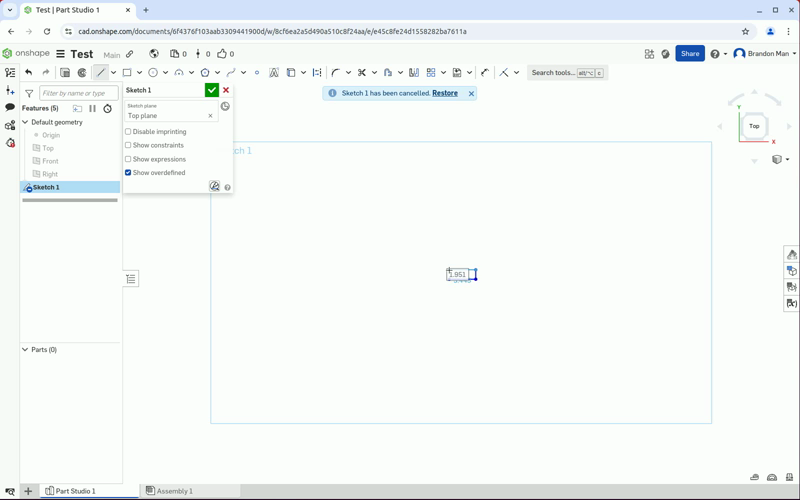
click(449, 269)
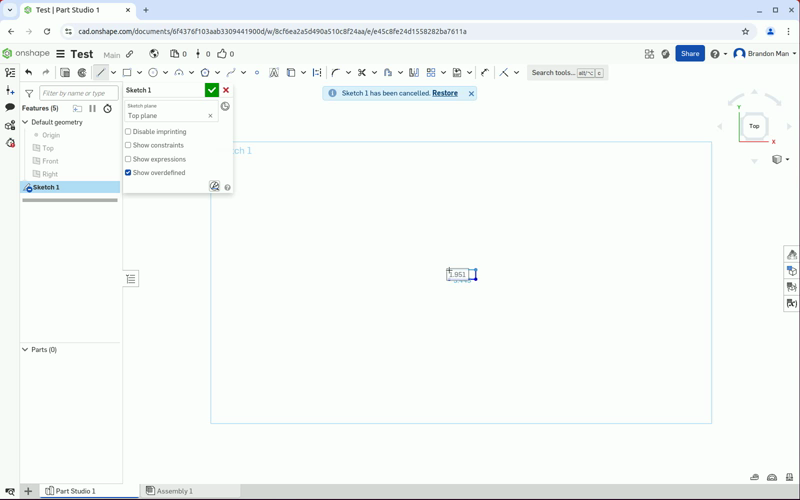
key_up(shift)
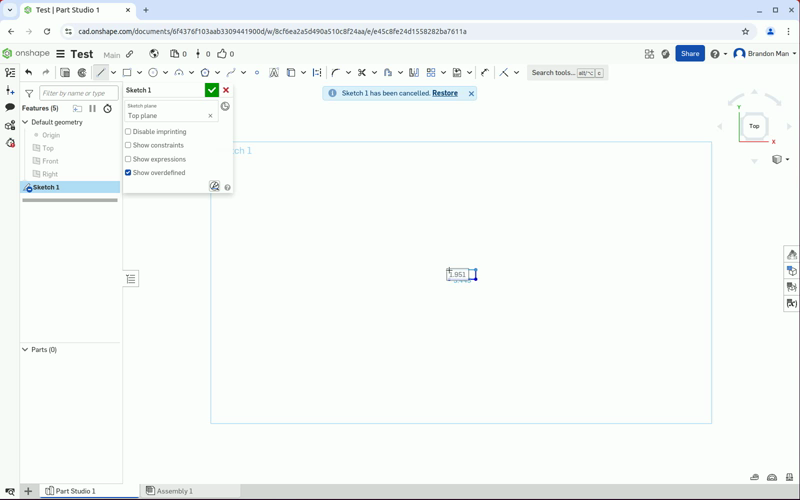
mouse_move(479, 269)
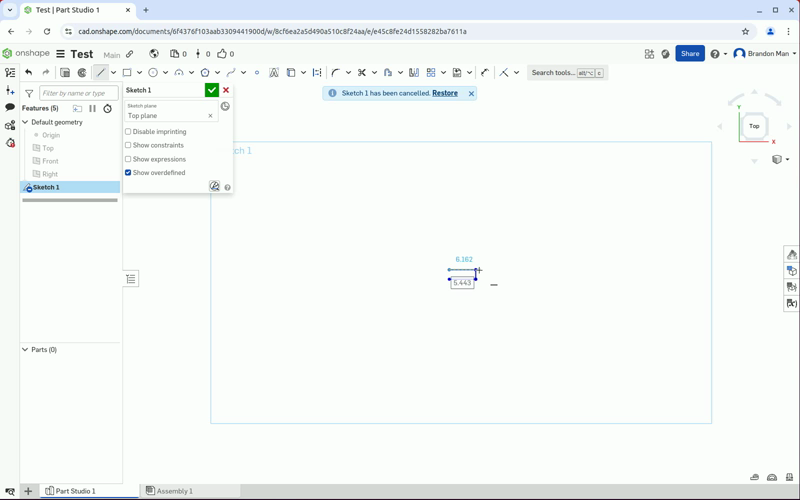
key_down(shift)
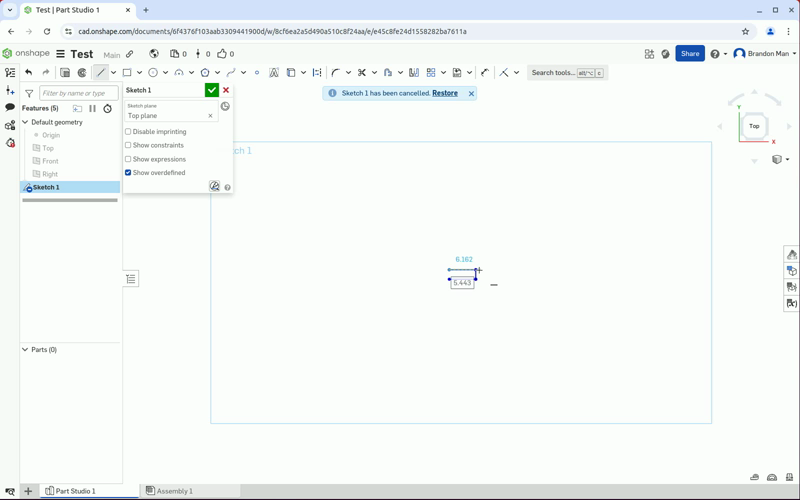
mouse_move(449, 279)
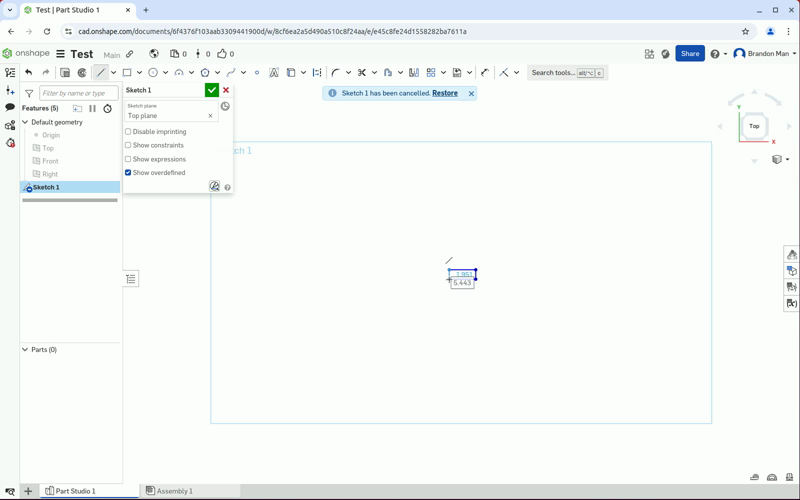
key_up(shift)
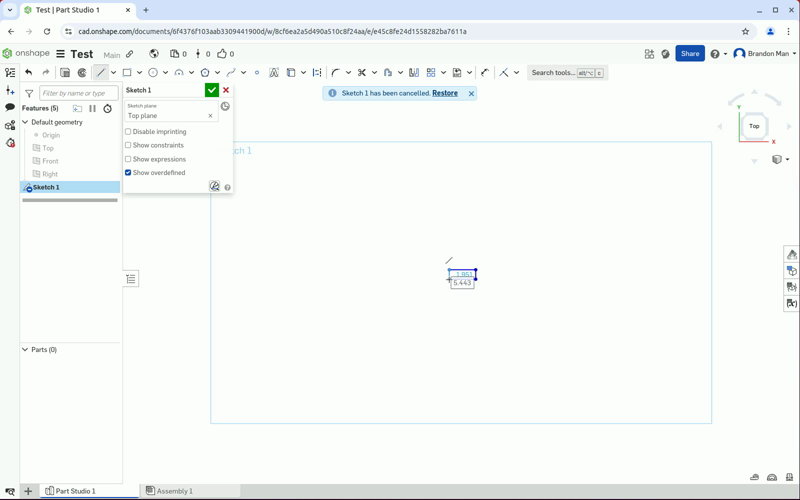
click(449, 279)
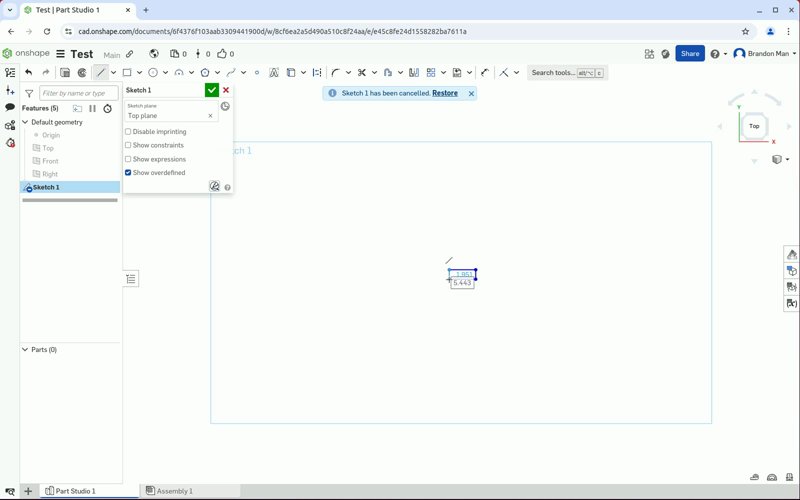
key(esc)
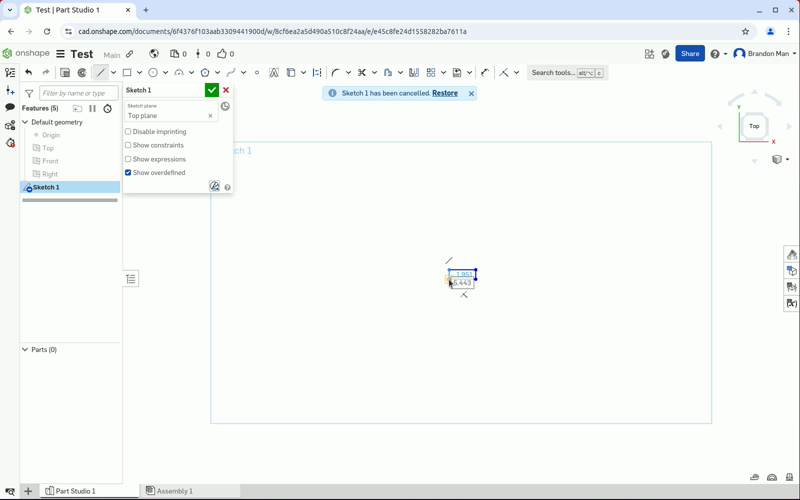
mouse_move(454, 277)
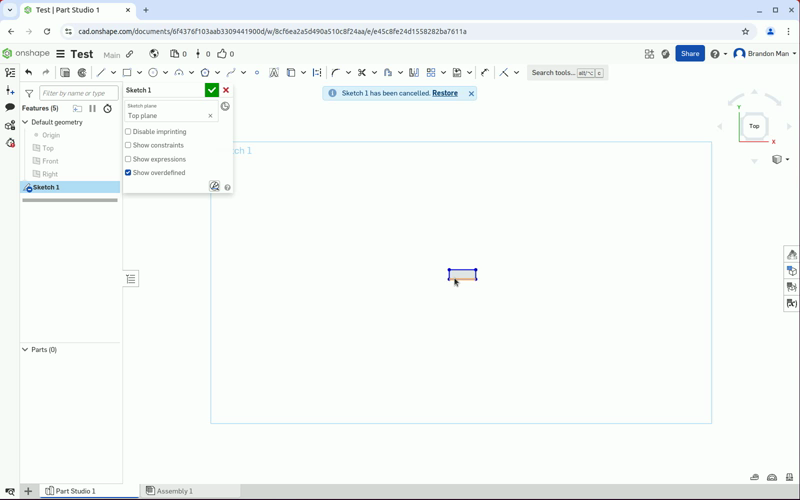
scroll(6)
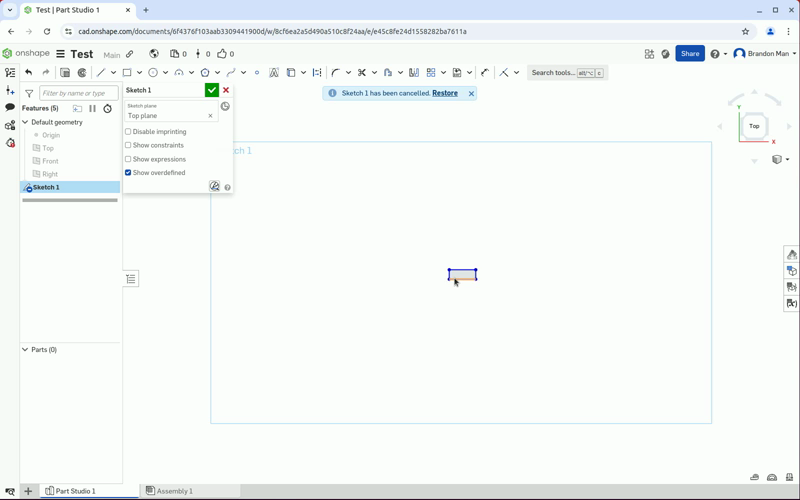
scroll(6)
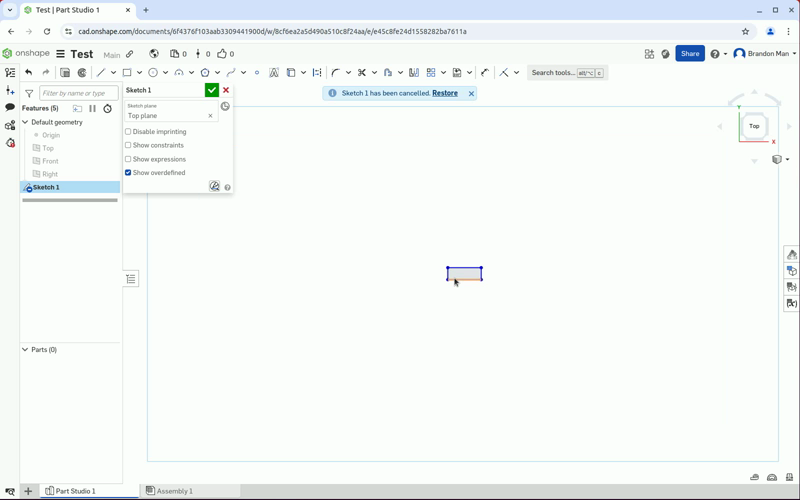
scroll(6)
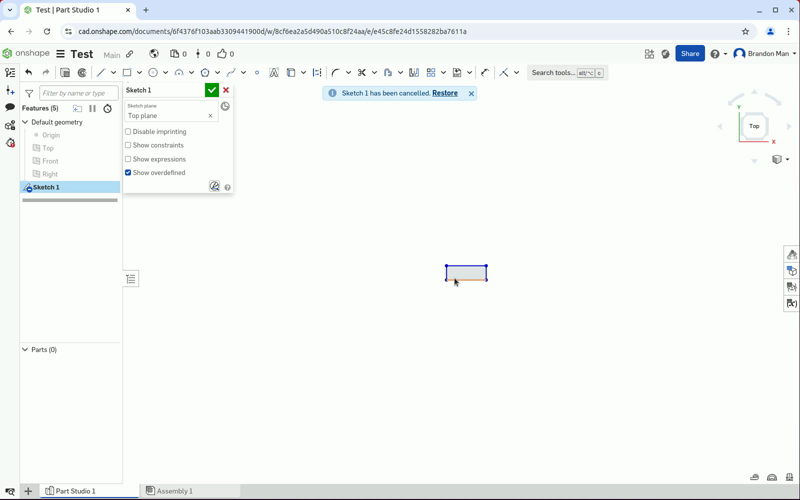
scroll(6)
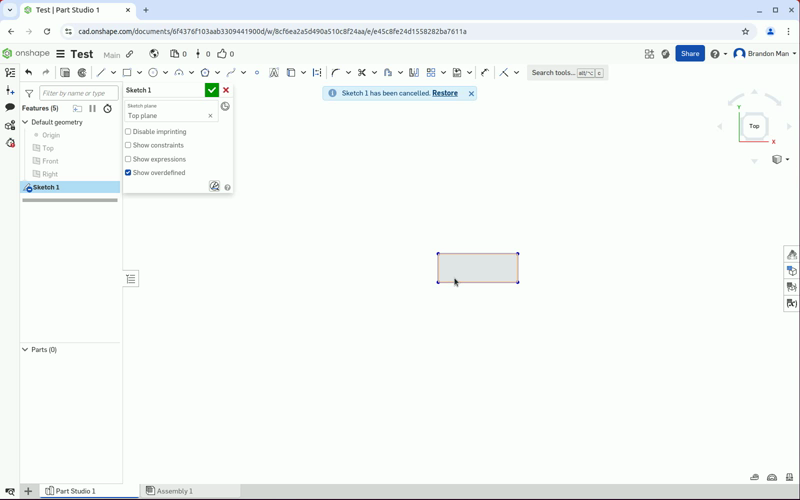
scroll(6)
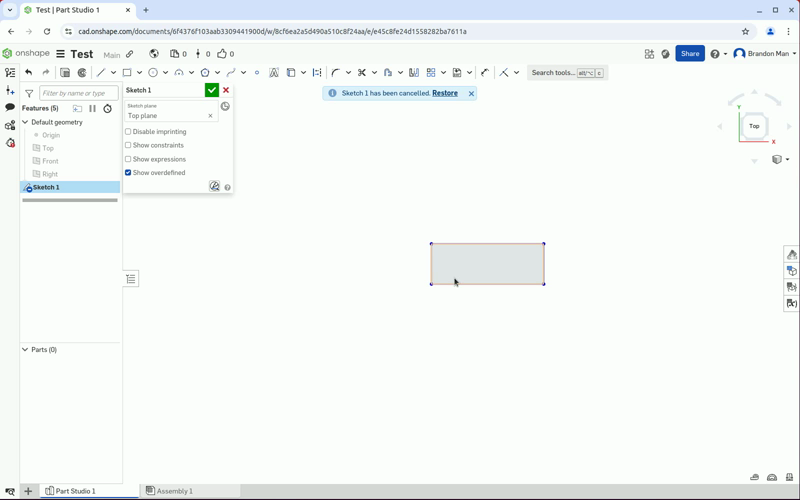
scroll(6)
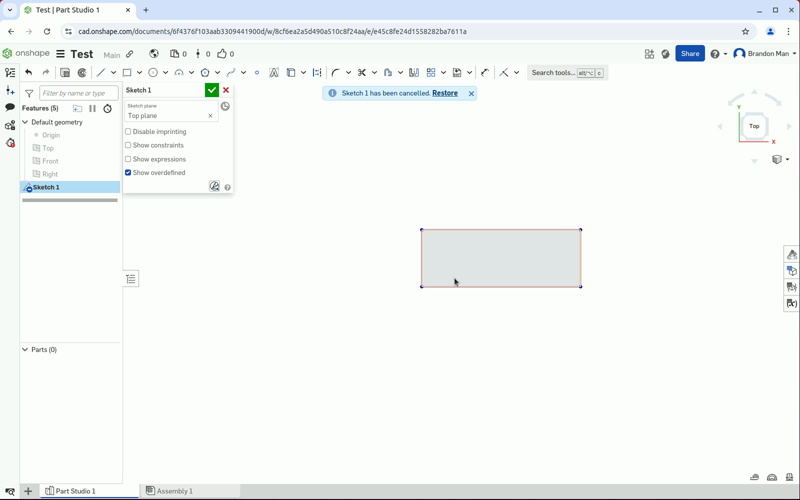
scroll(6)
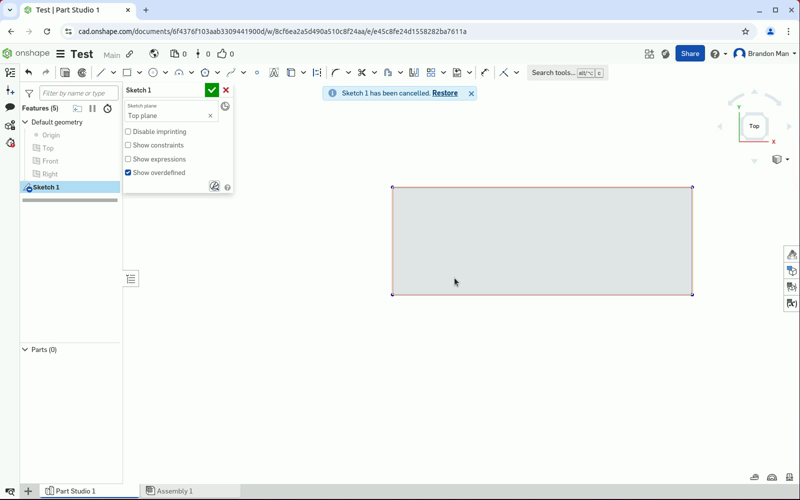
click(454, 277)
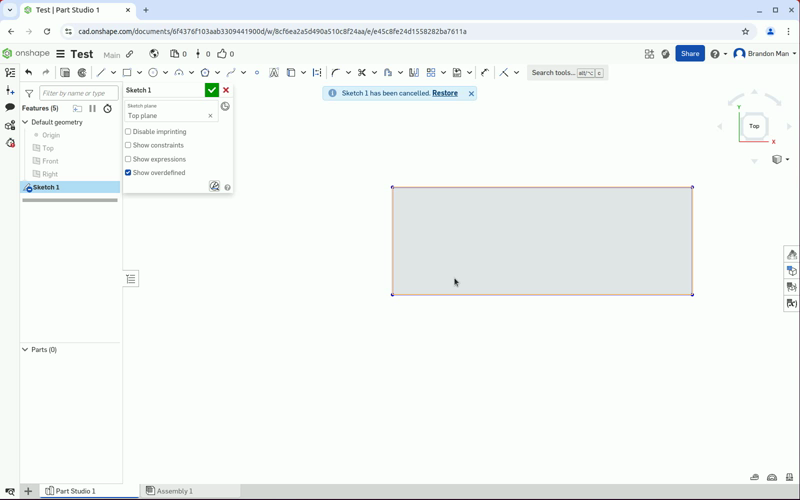
scroll(-6)
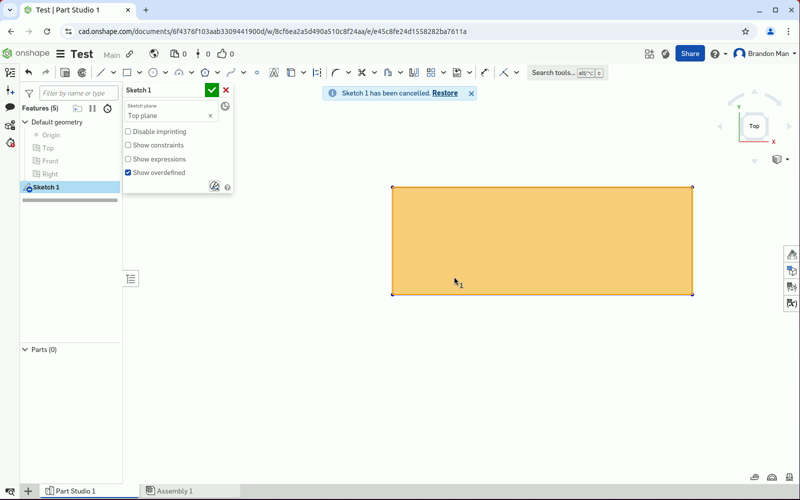
scroll(-6)
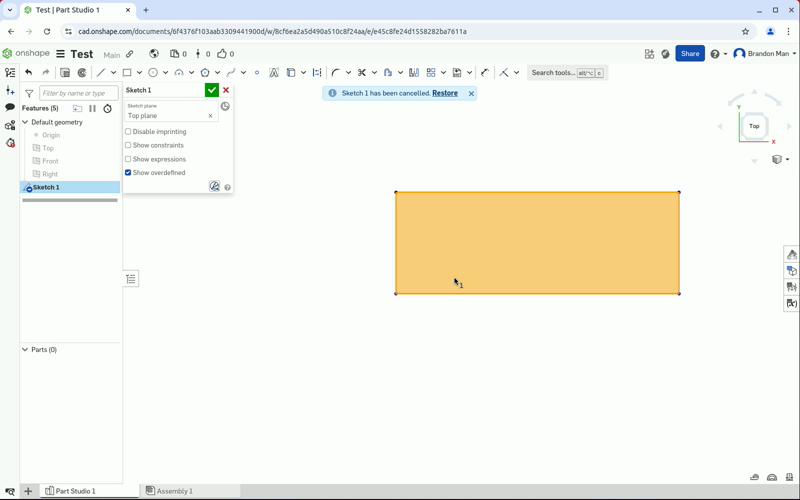
scroll(-6)
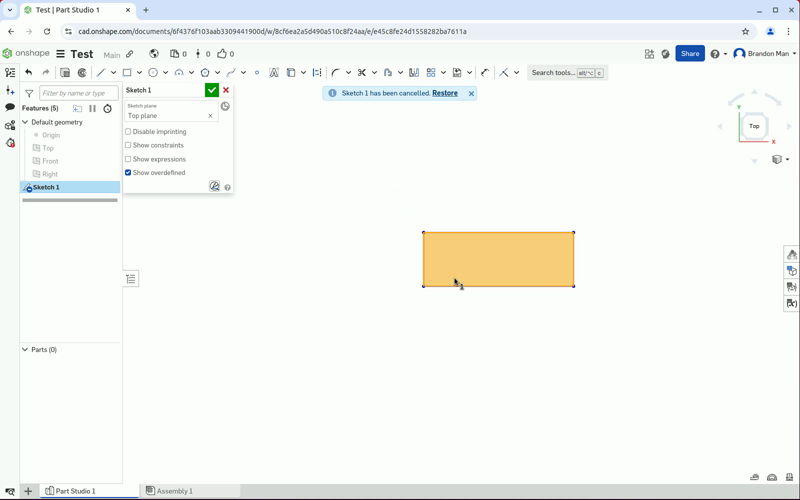
scroll(-6)
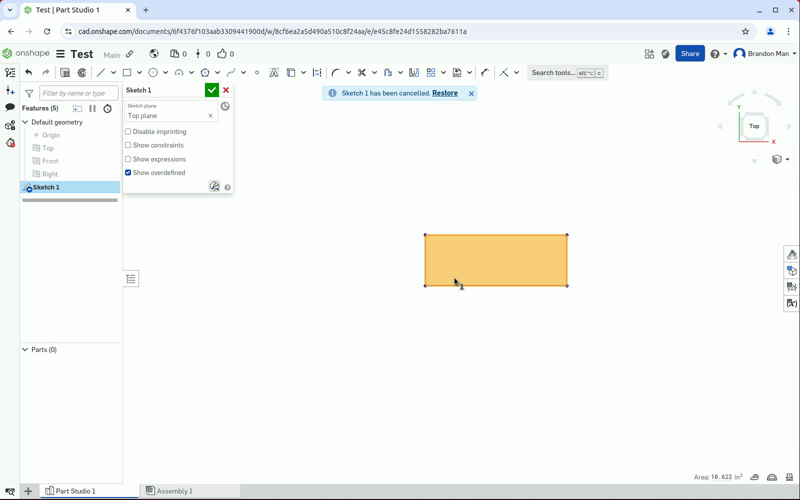
scroll(-6)
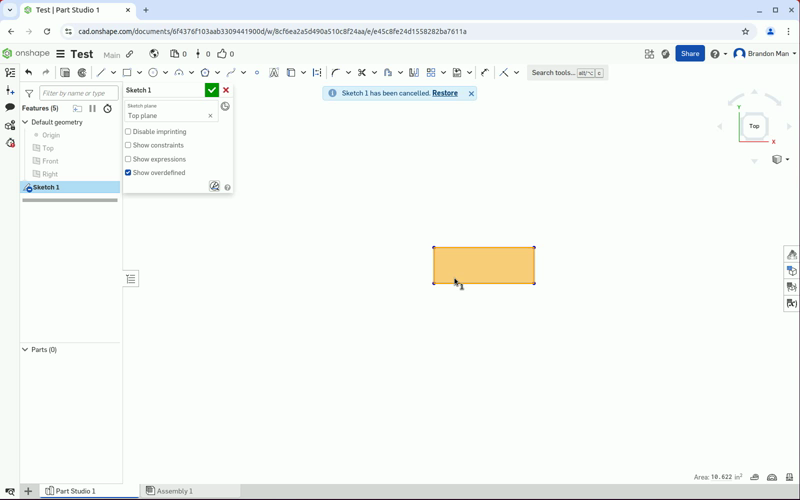
scroll(-6)
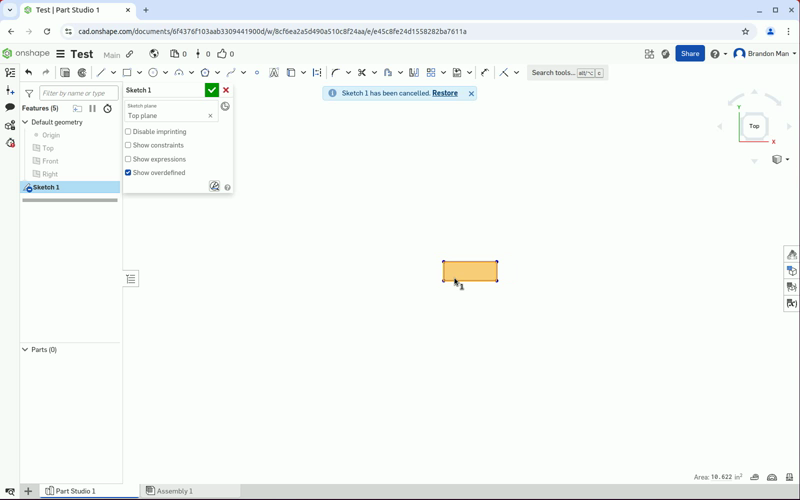
scroll(-6)
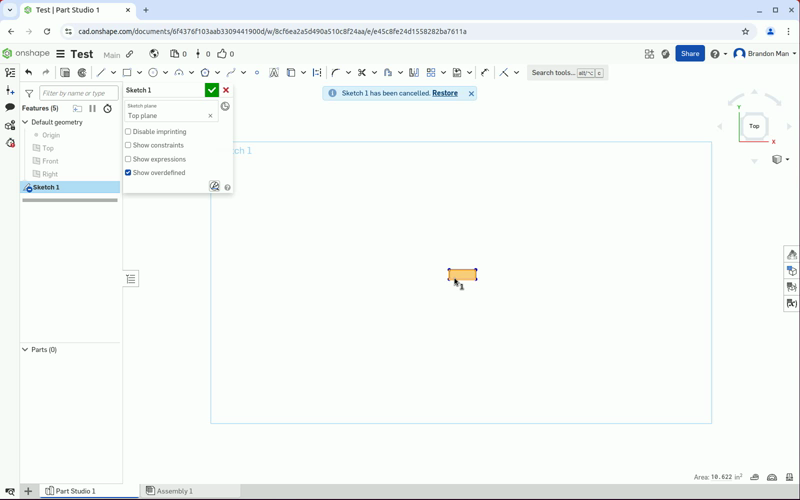
mouse_move(73, 352)
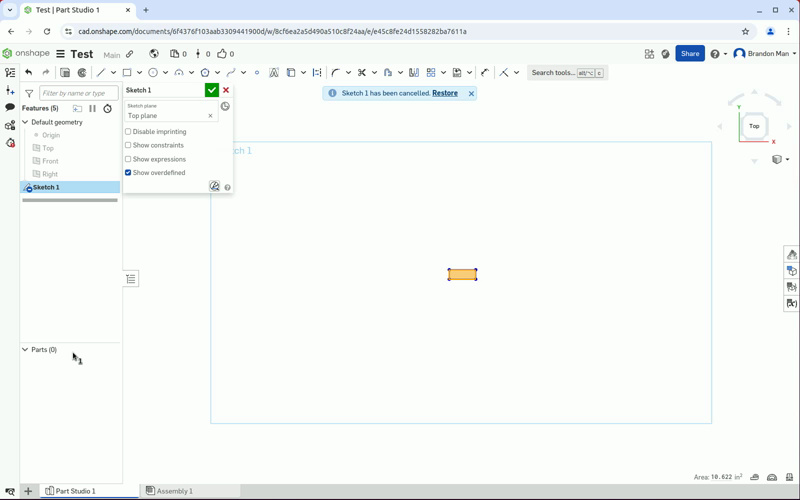
key(shift+y)
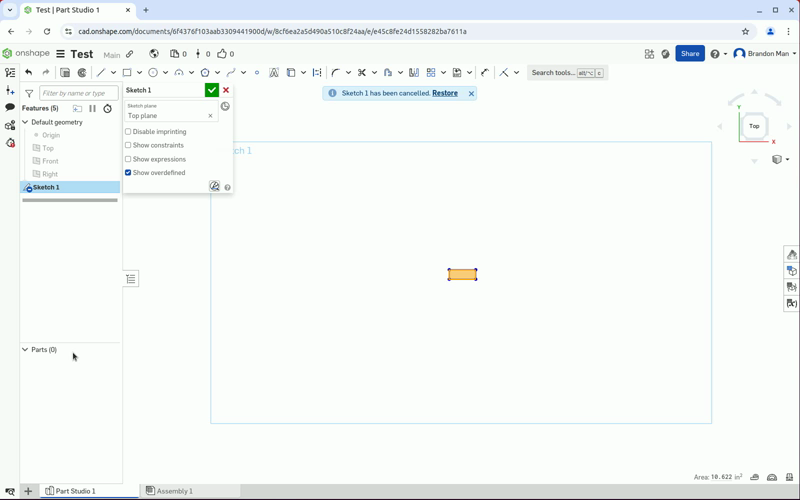
key(shift+e)
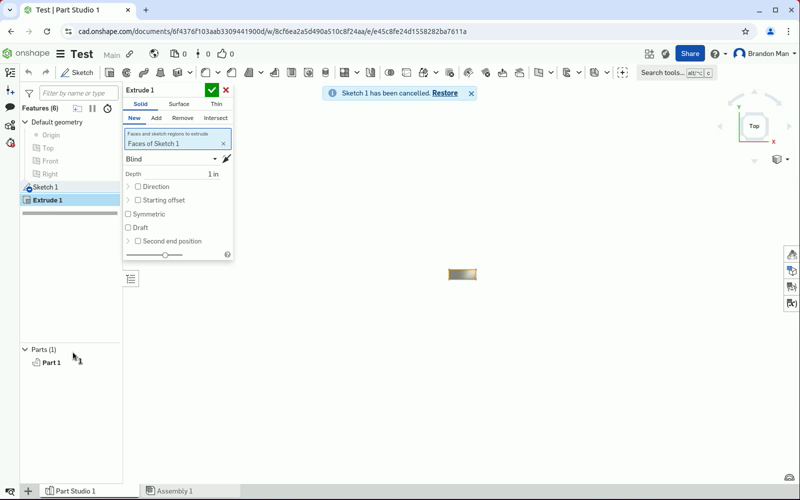
mouse_move(143, 106)
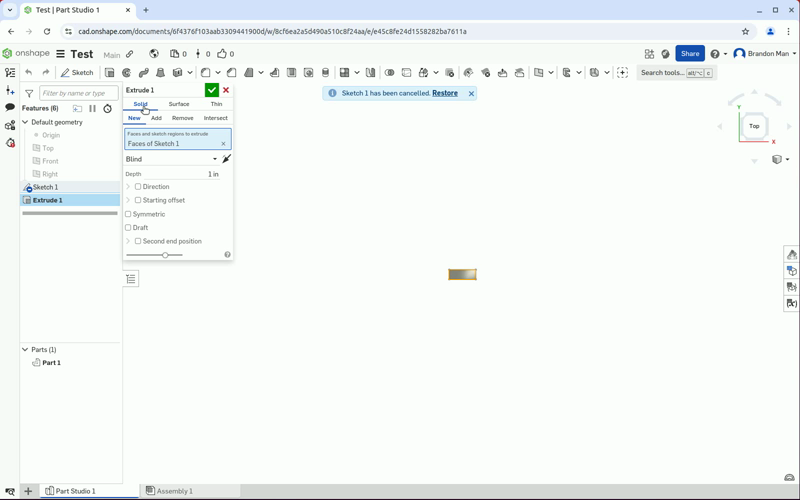
click(143, 106)
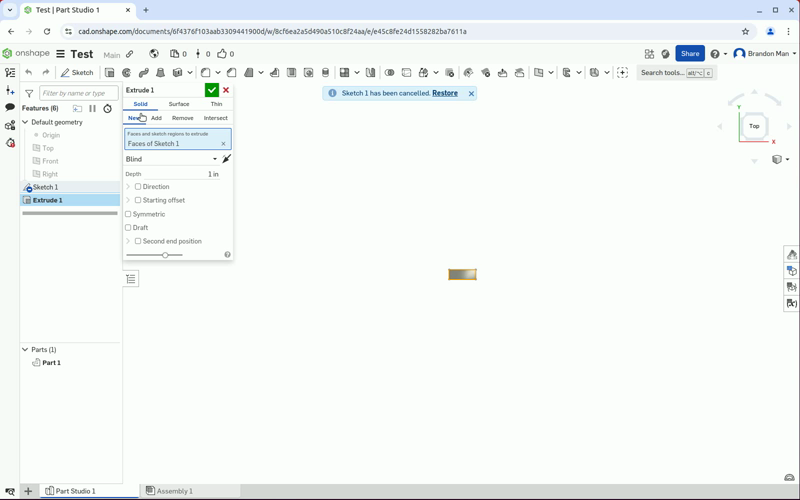
mouse_move(137, 120)
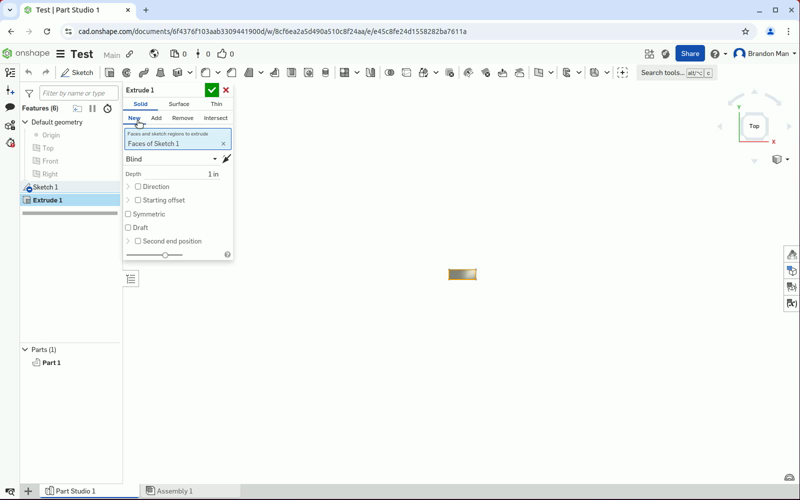
click(137, 120)
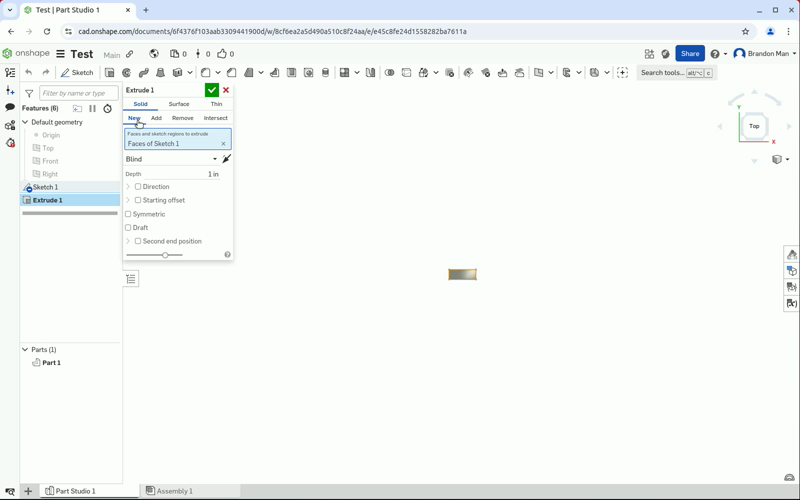
key(tab, 4)
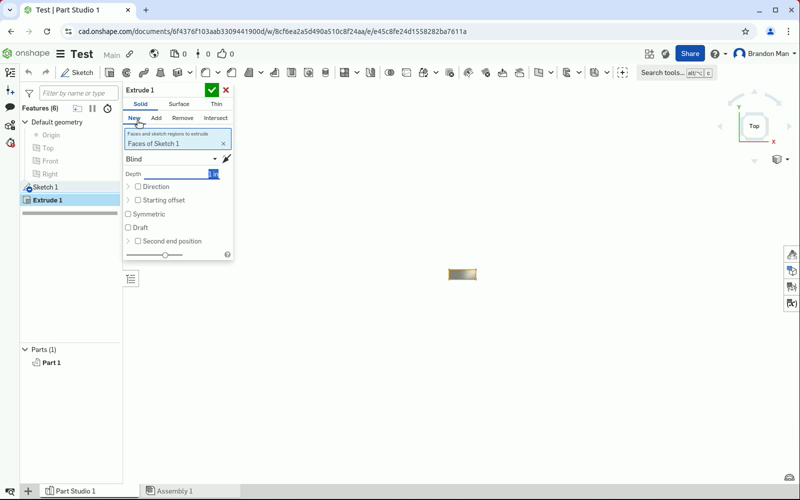
text(-23.108)
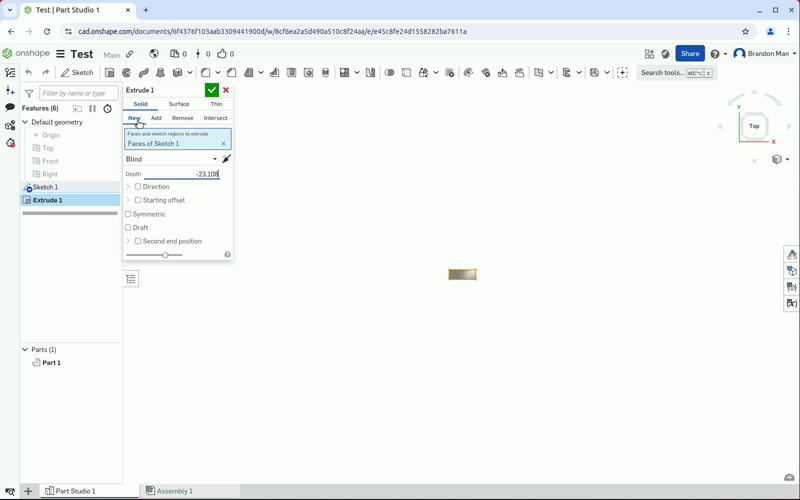
key(enter)
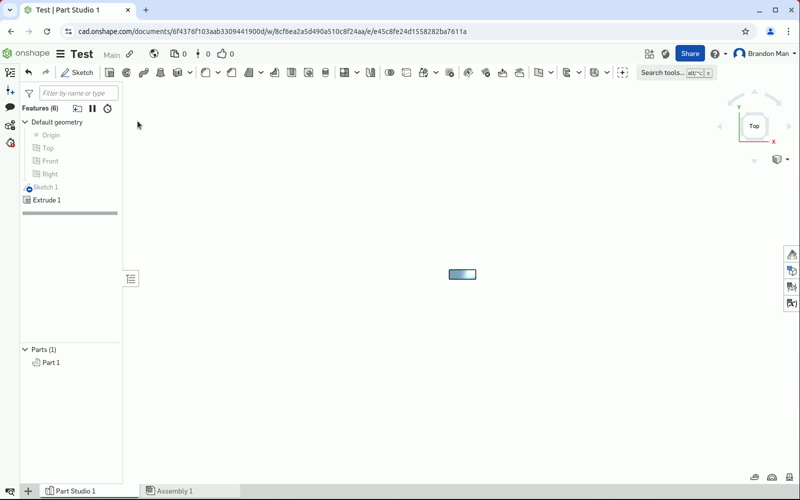
key(shift+h)
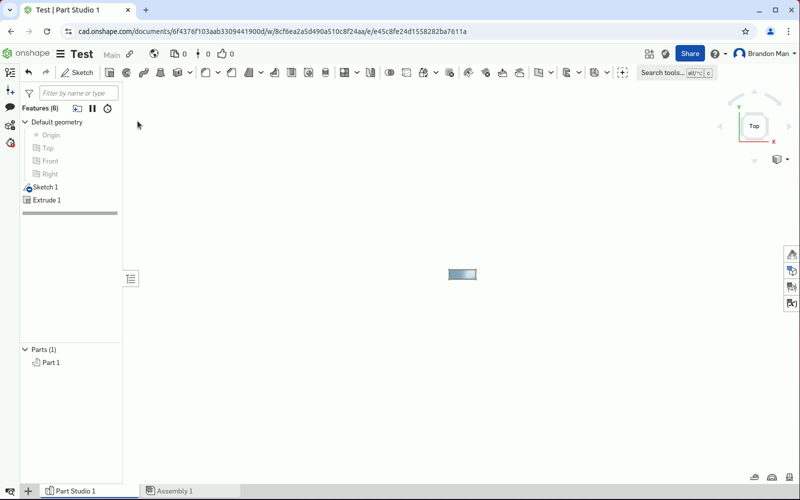
key(shift+h)
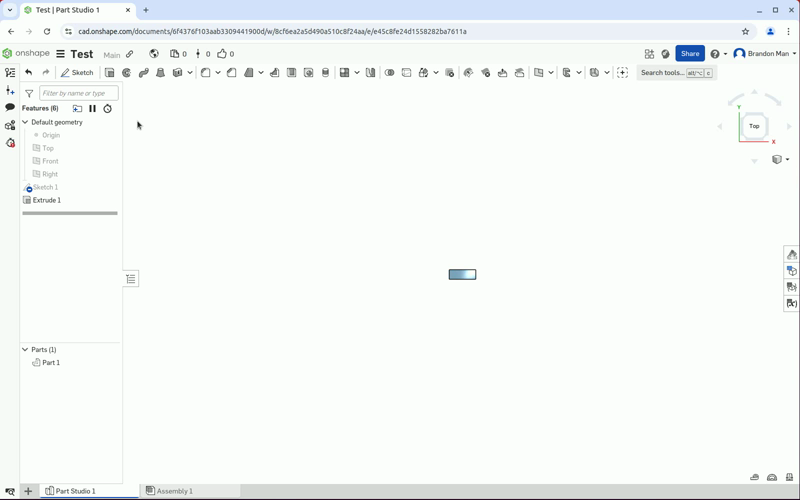
mouse_move(73, 189)
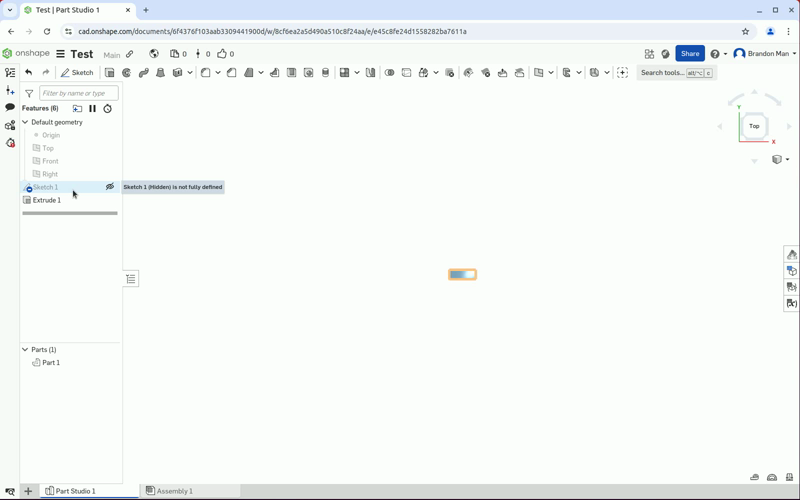
click(73, 189)
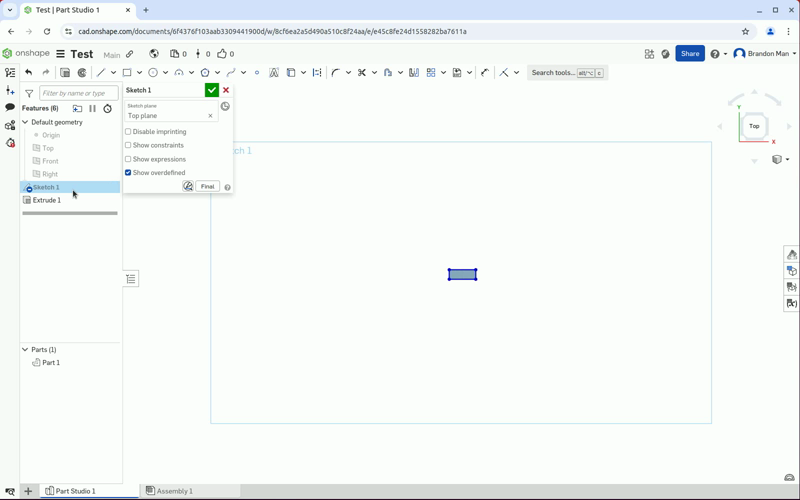
mouse_move(229, 92)
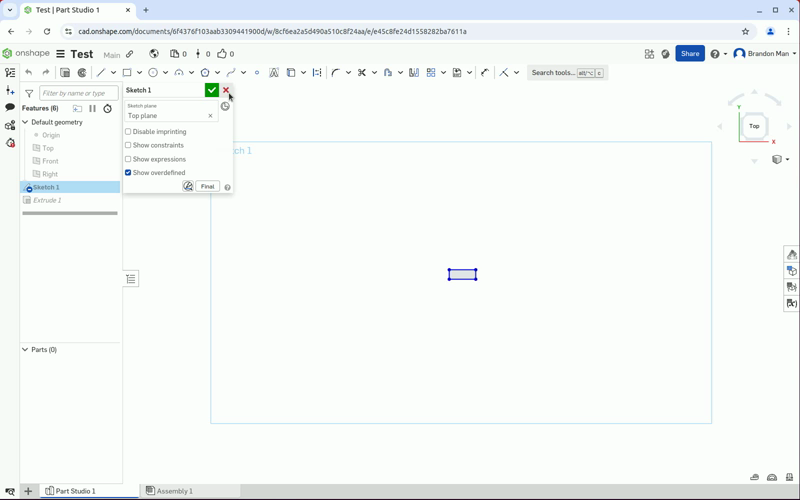
click(229, 92)
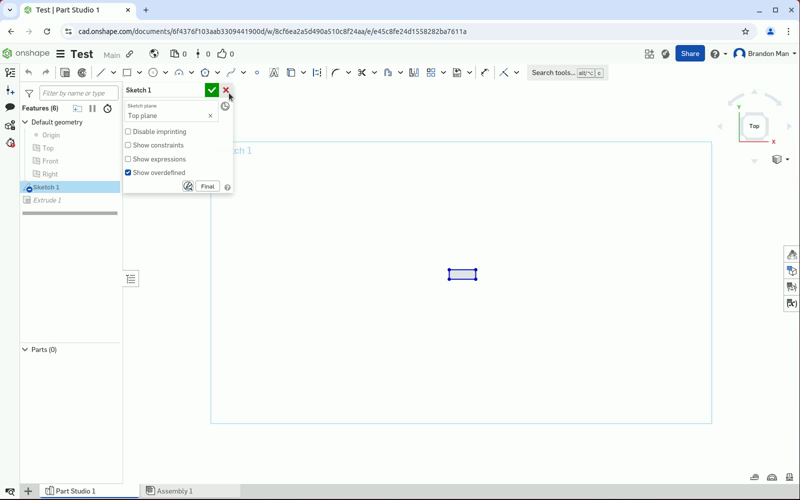
key(shift+s)
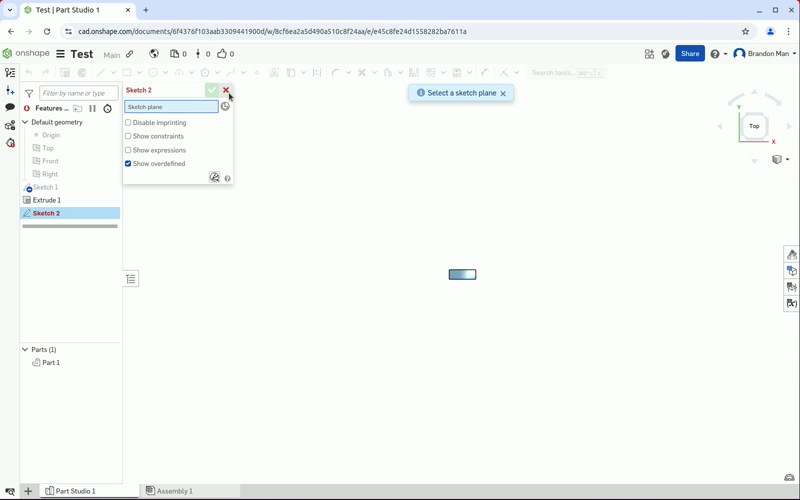
mouse_move(73, 150)
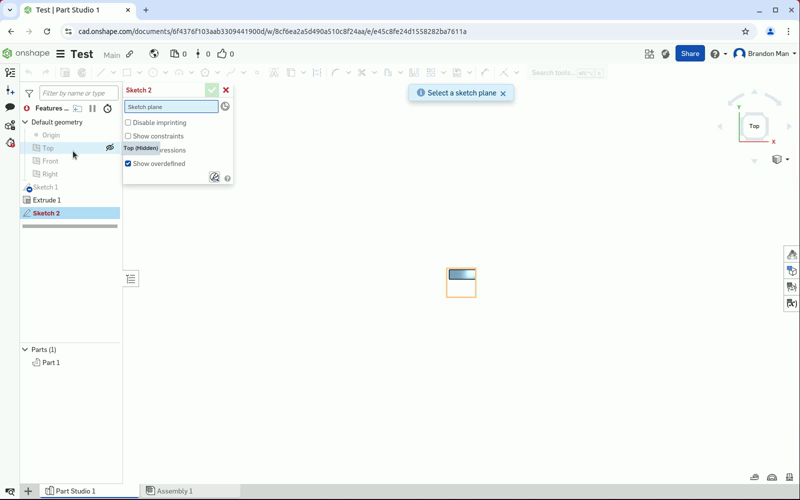
click(73, 150)
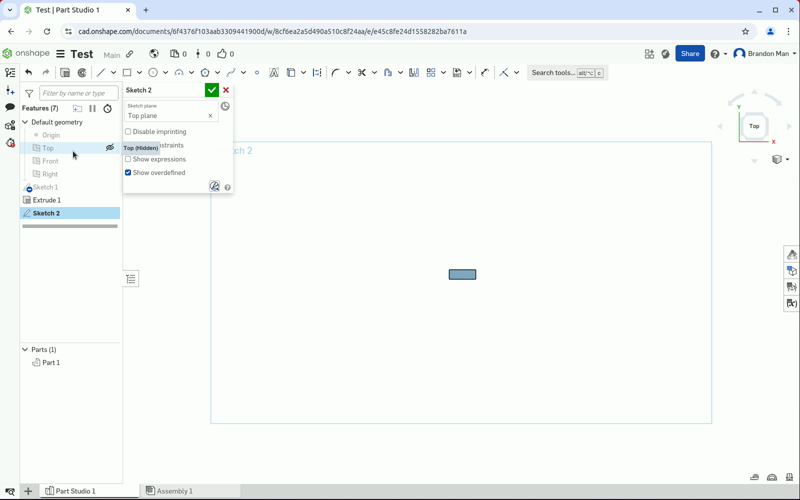
mouse_move(73, 352)
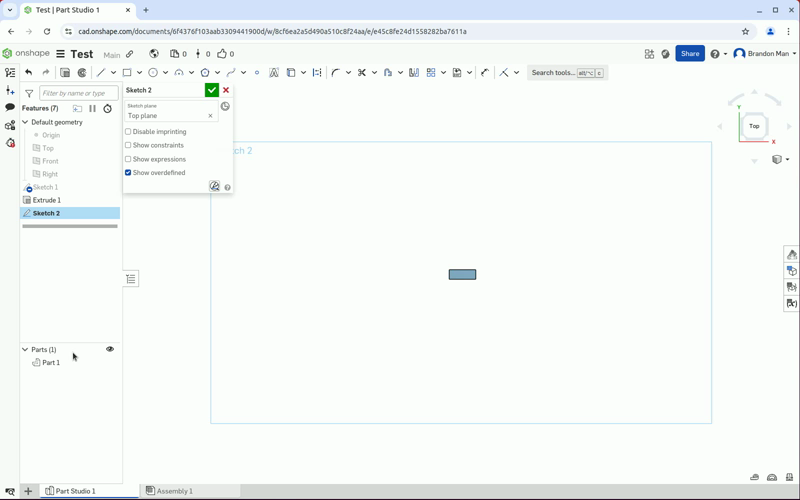
key(y)
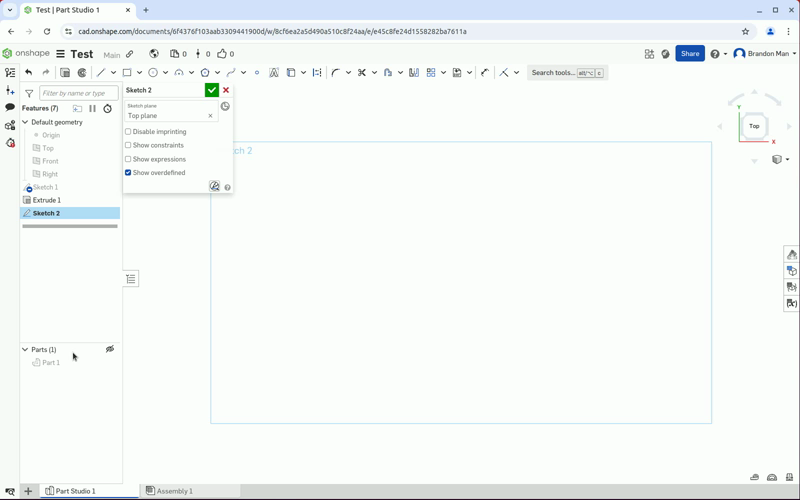
key(l)
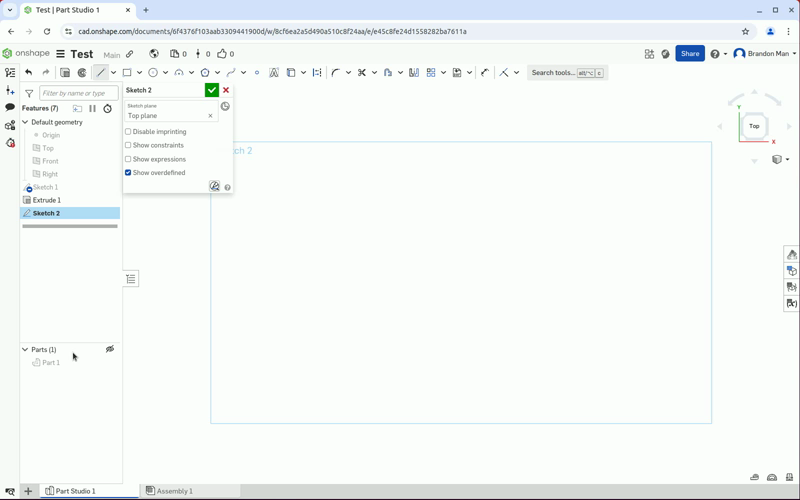
key_down(shift)
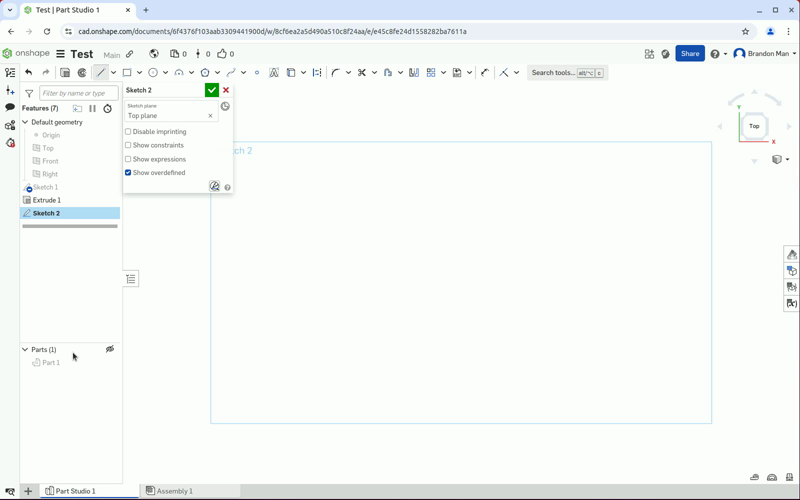
mouse_move(449, 279)
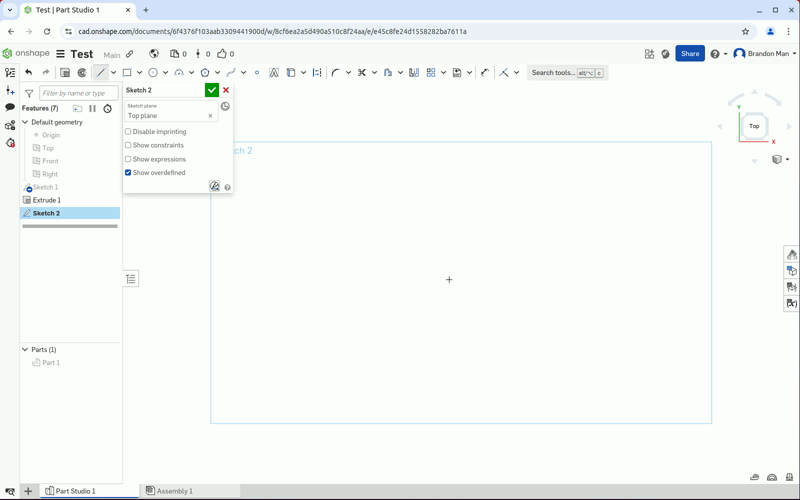
click(449, 279)
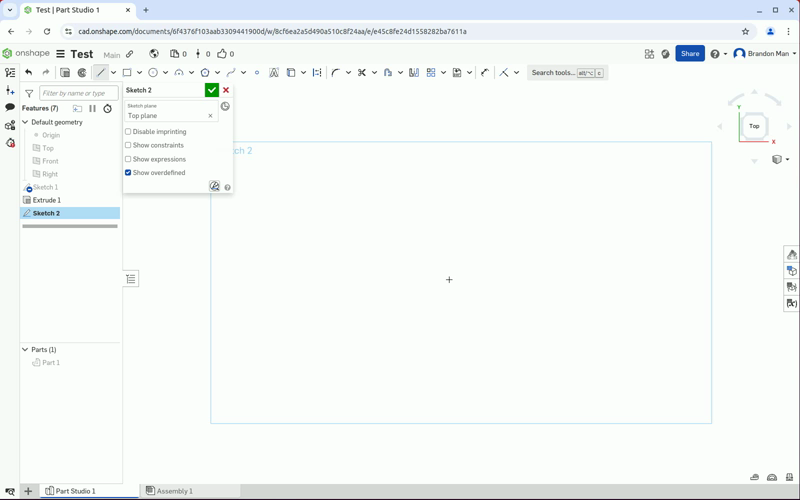
key_up(shift)
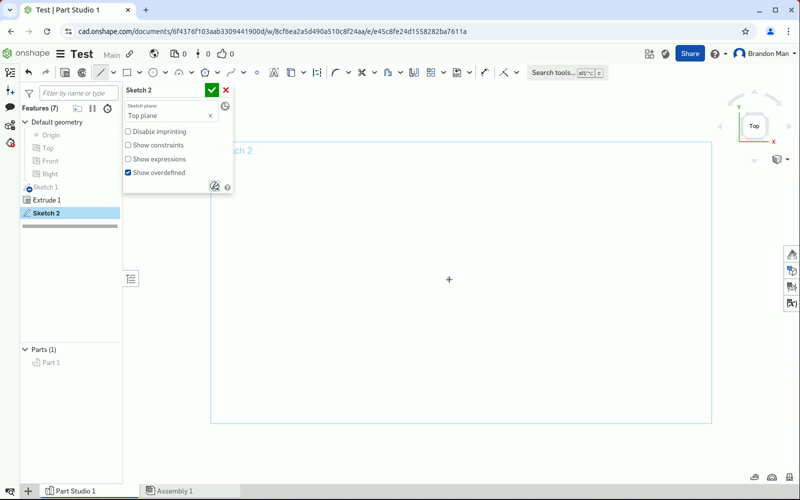
key_down(shift)
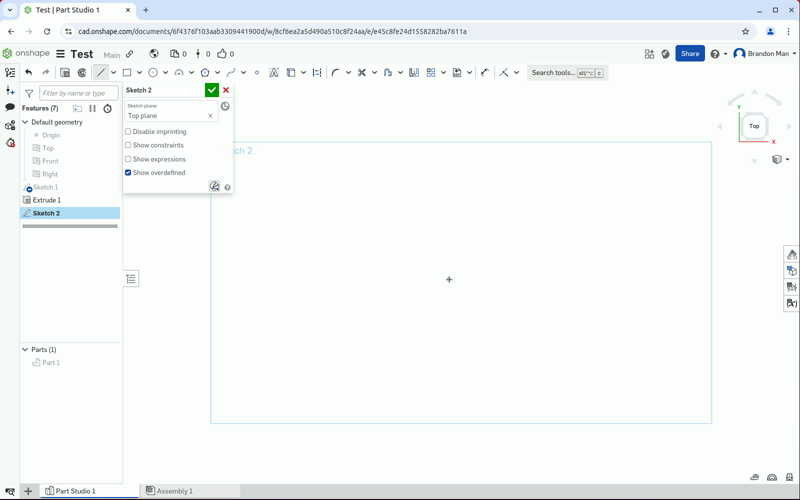
mouse_move(479, 279)
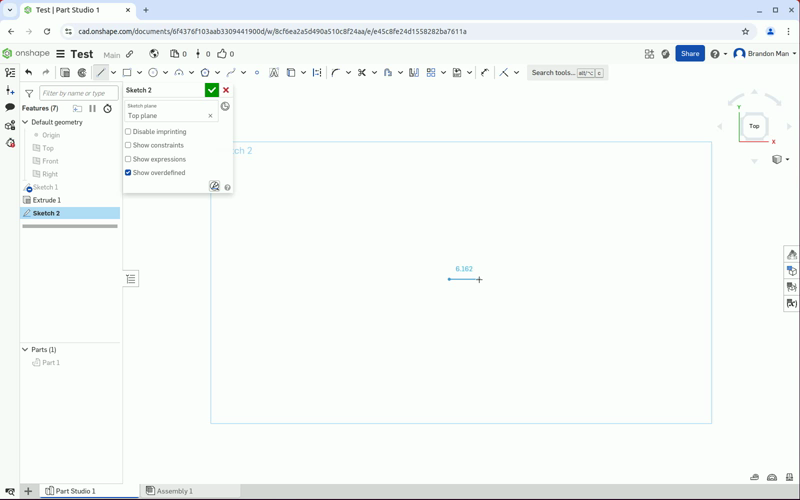
mouse_move(458, 279)
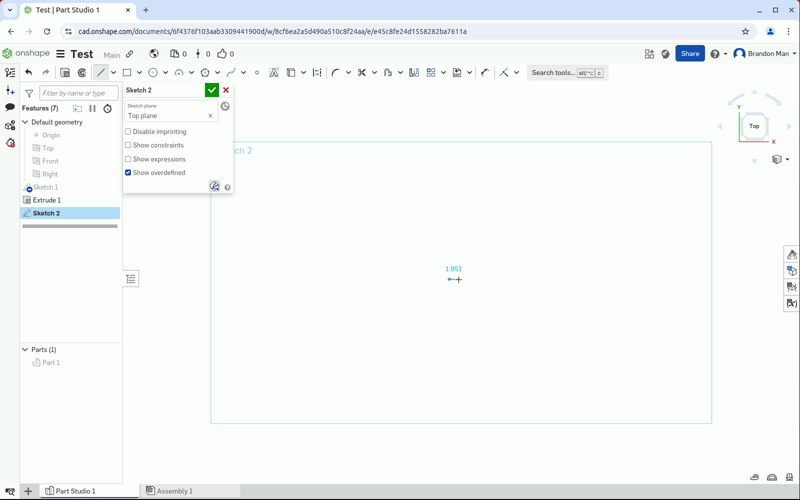
click(458, 279)
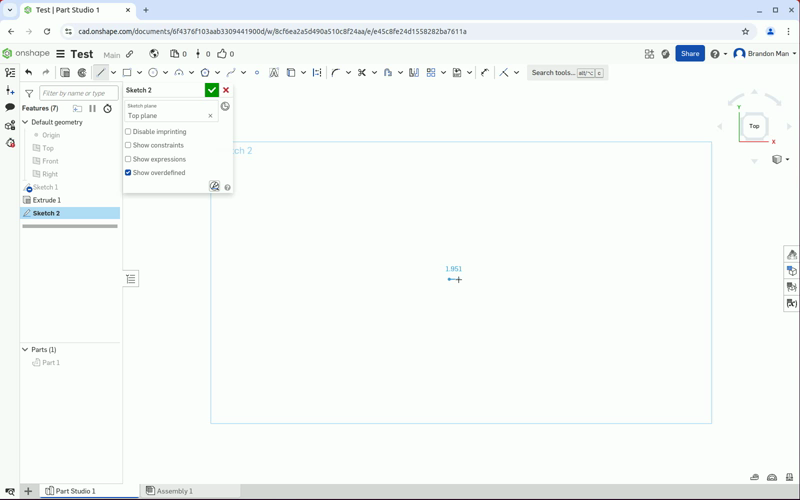
key_up(shift)
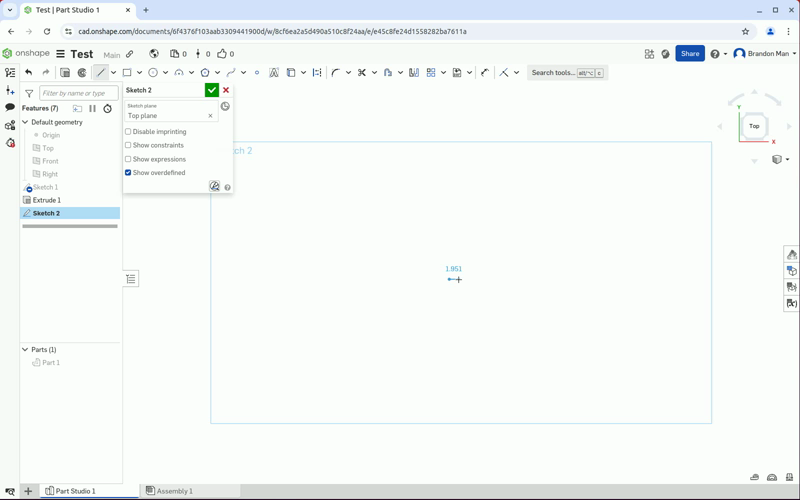
key_down(shift)
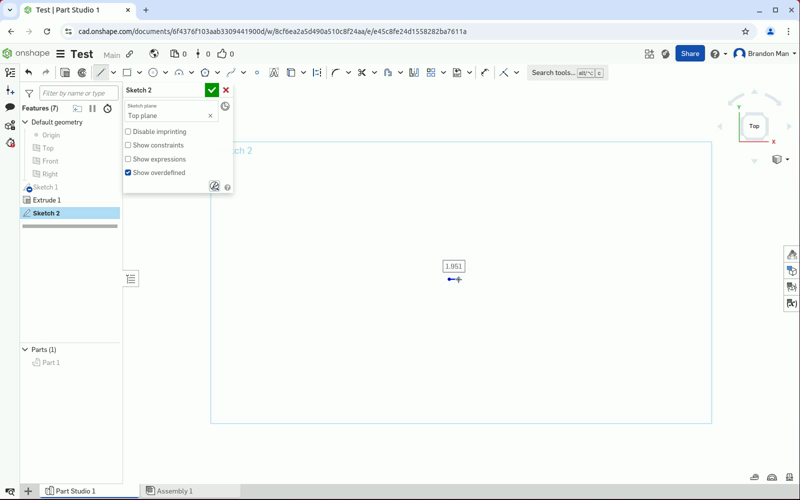
mouse_move(488, 279)
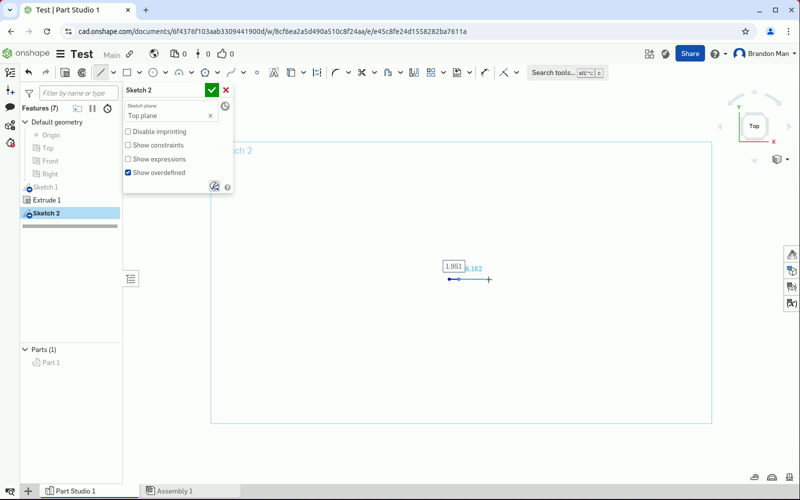
mouse_move(458, 269)
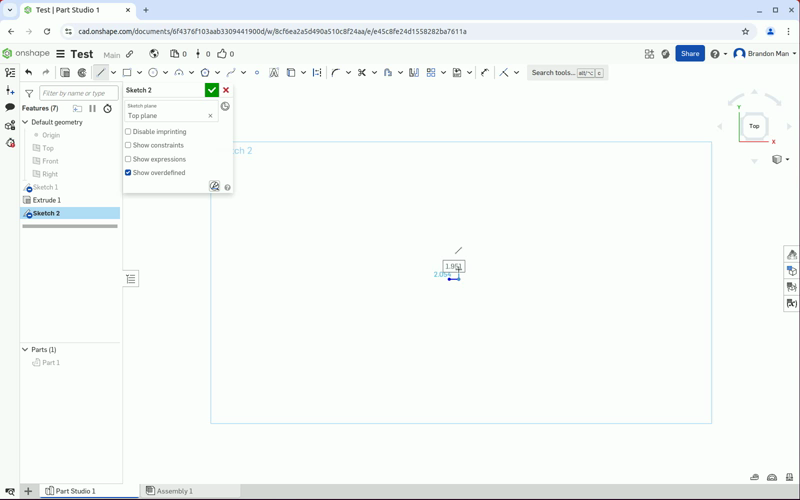
click(458, 269)
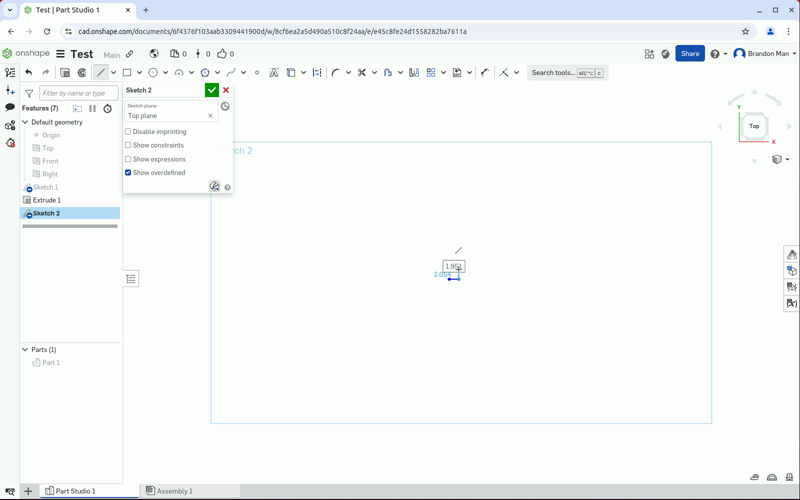
key_up(shift)
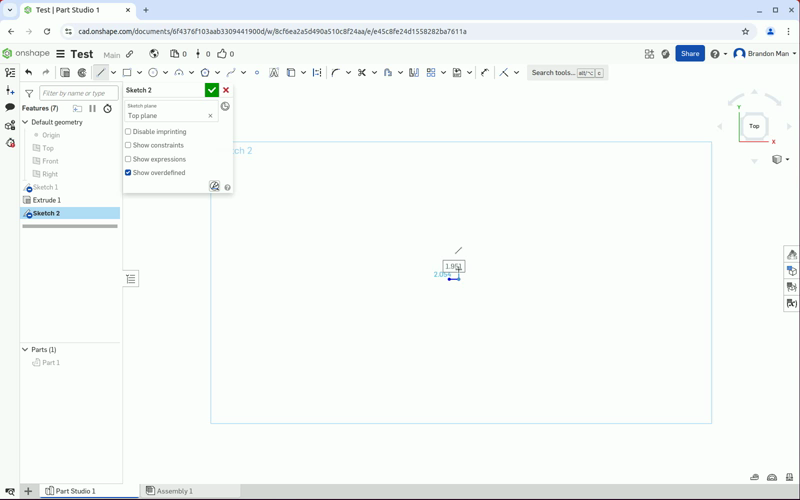
key_down(shift)
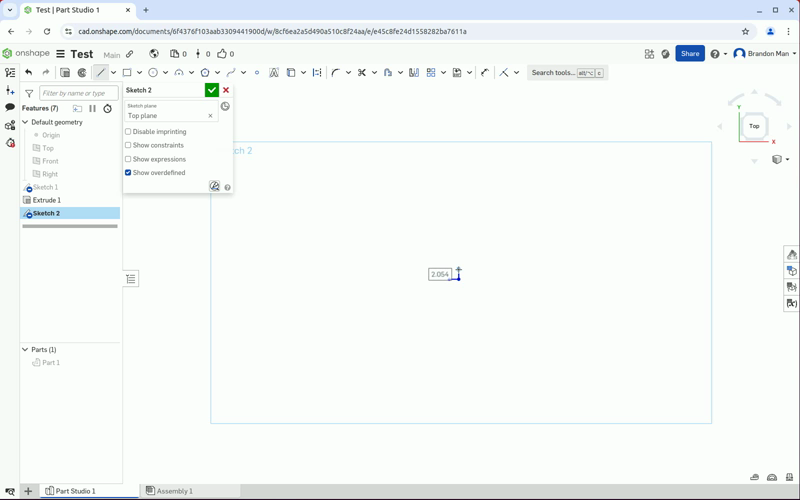
mouse_move(488, 269)
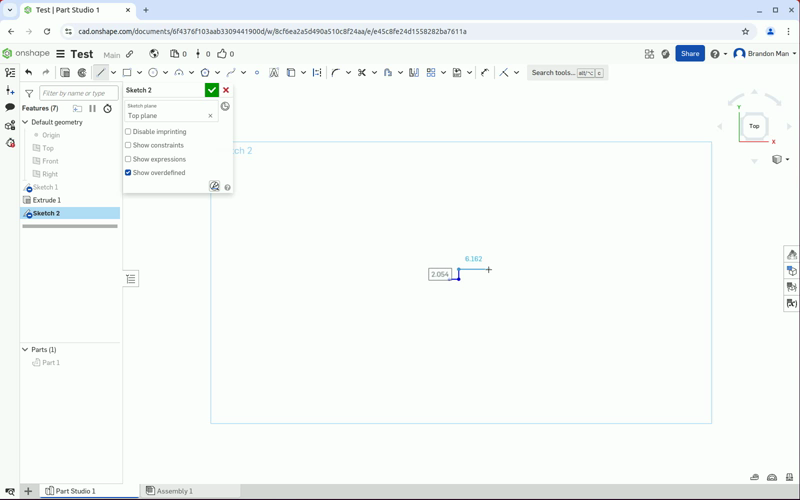
mouse_move(449, 269)
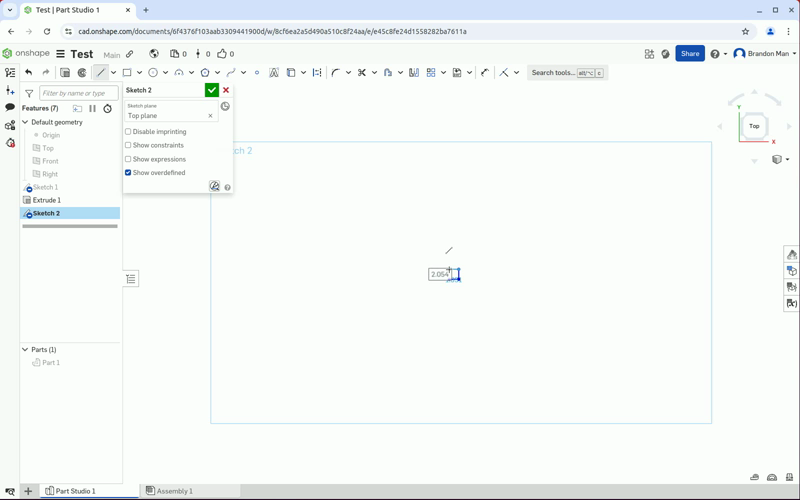
click(449, 269)
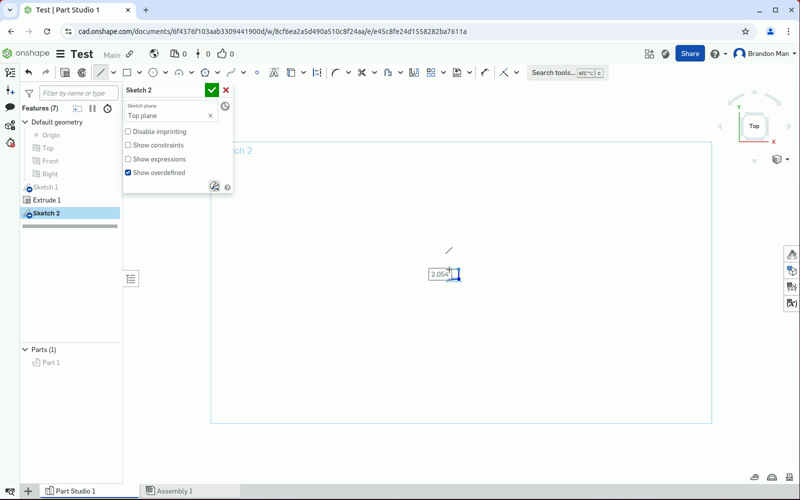
key_up(shift)
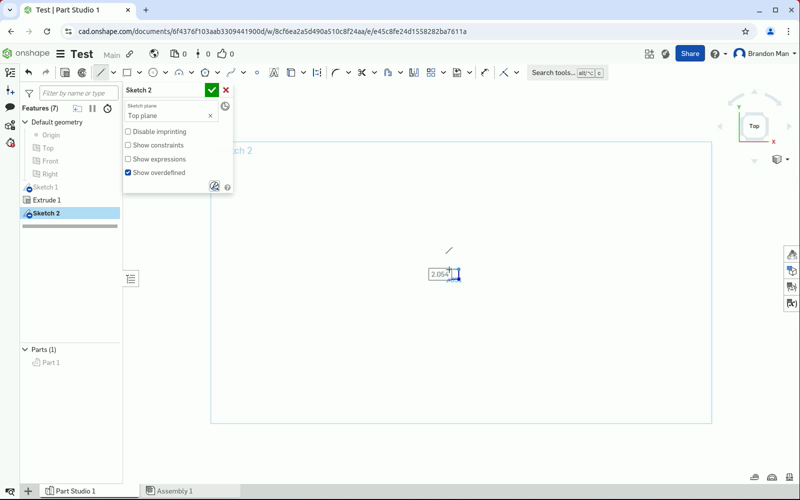
mouse_move(479, 269)
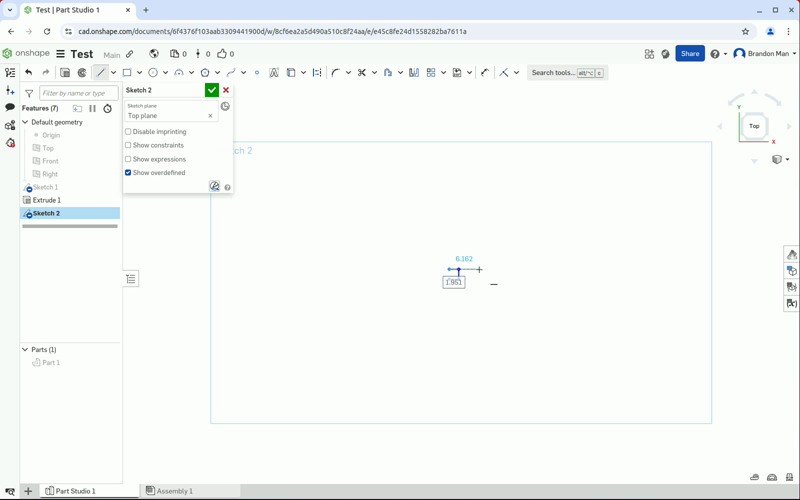
key_down(shift)
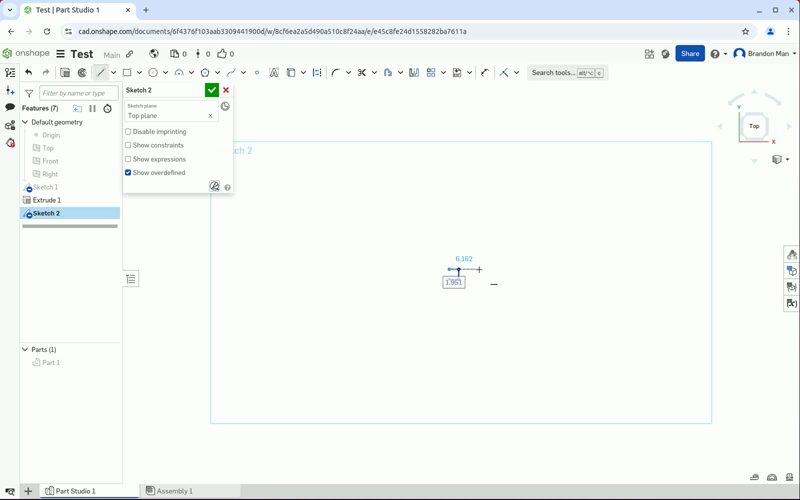
mouse_move(449, 279)
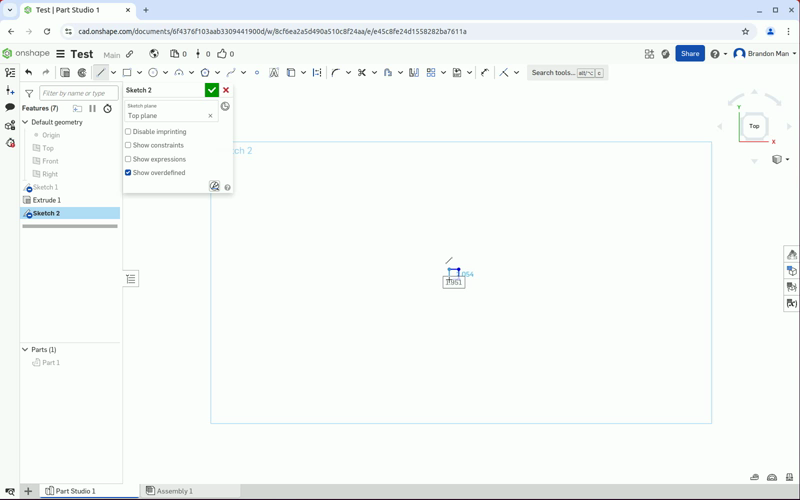
key_up(shift)
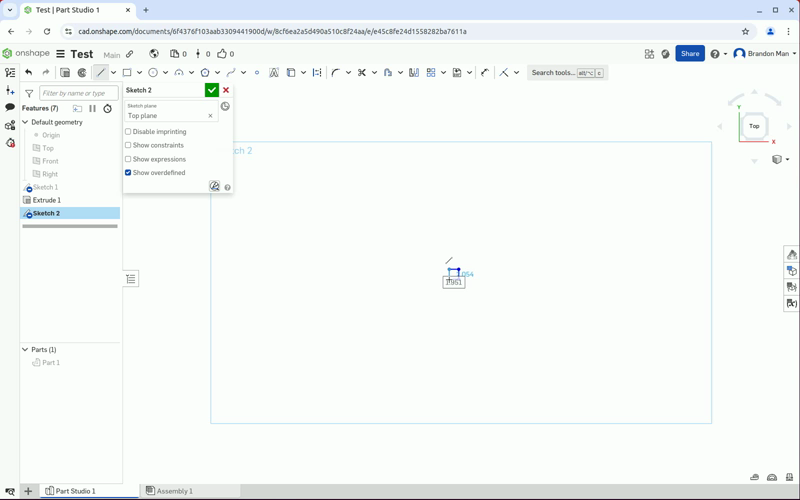
click(449, 279)
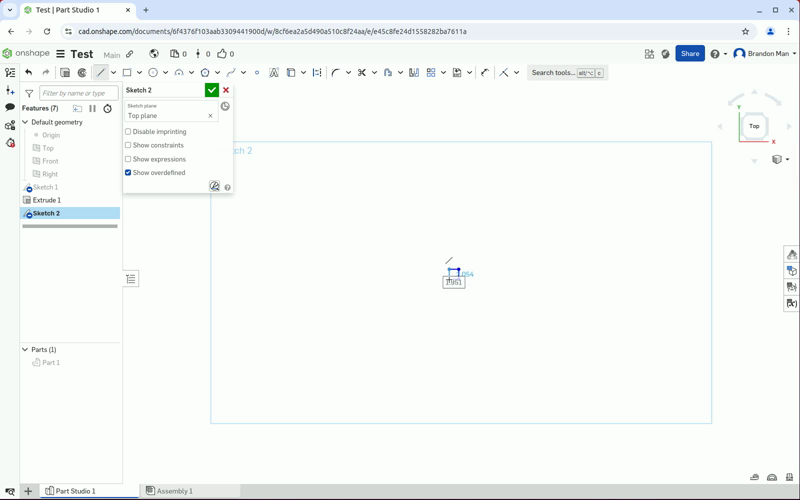
key(esc)
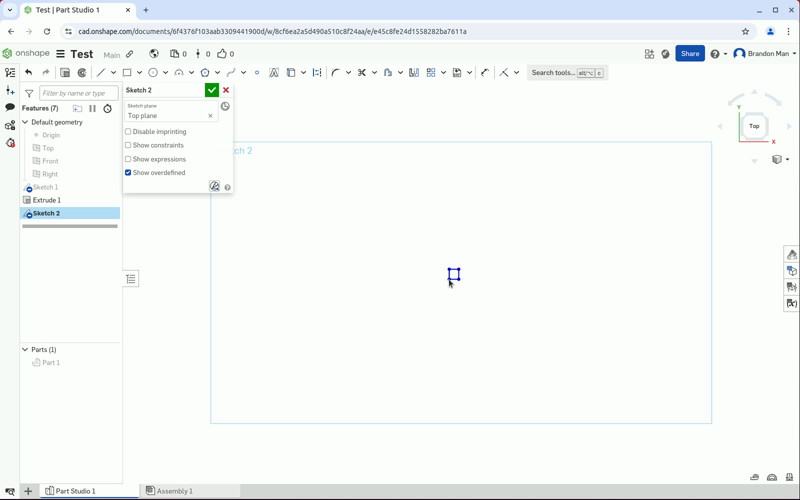
mouse_move(458, 272)
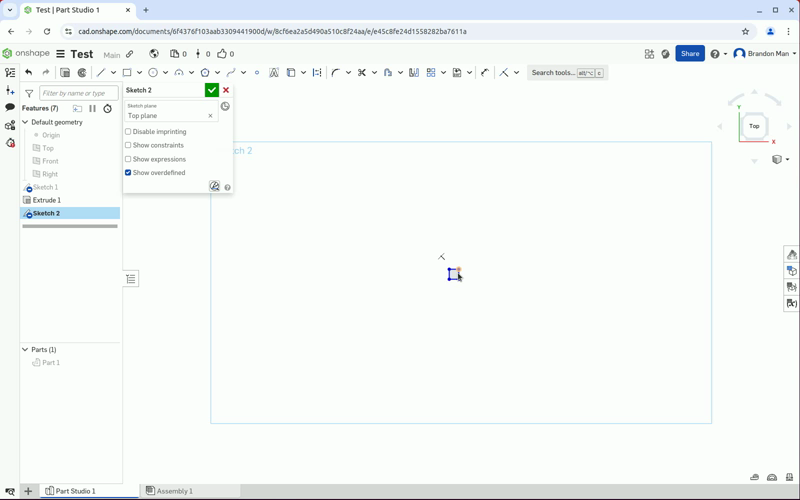
scroll(6)
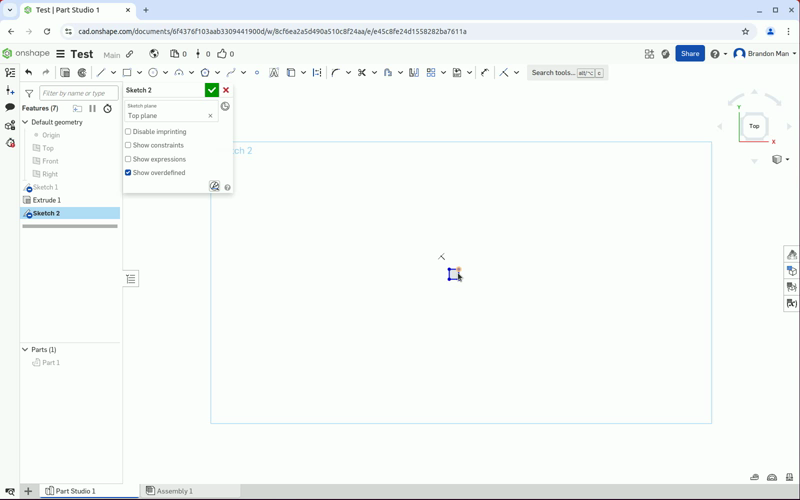
scroll(6)
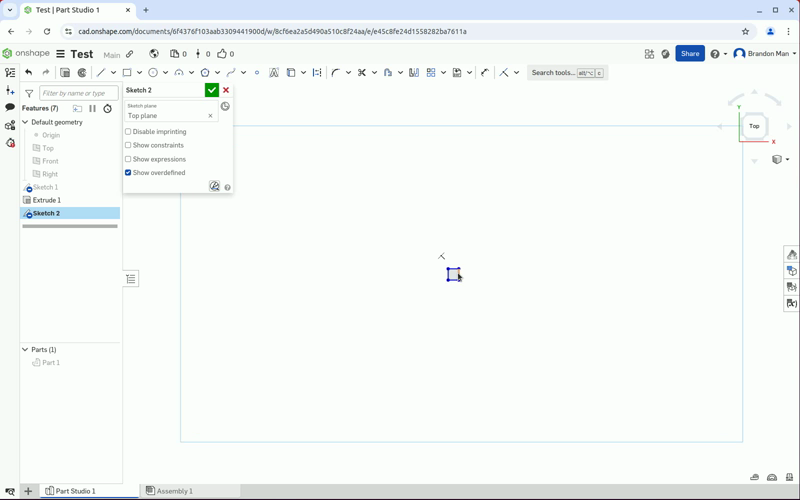
scroll(6)
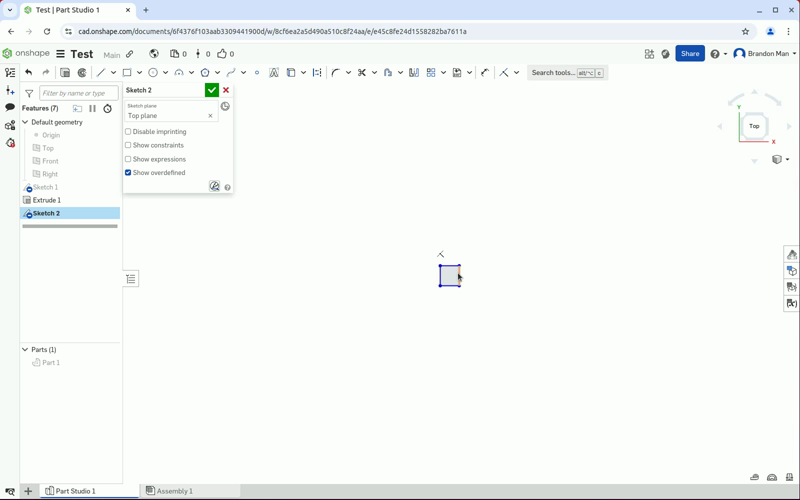
scroll(6)
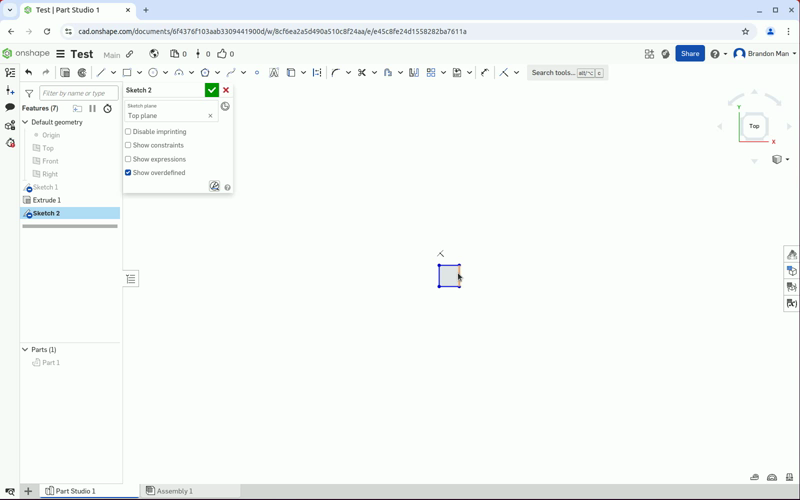
scroll(6)
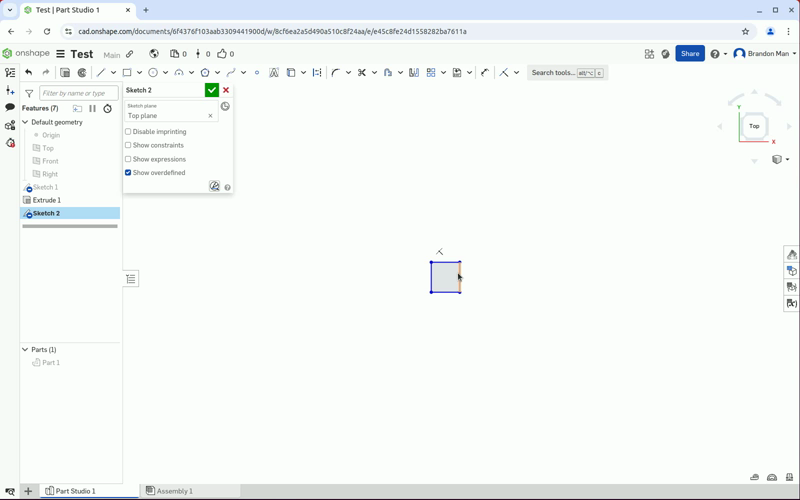
scroll(6)
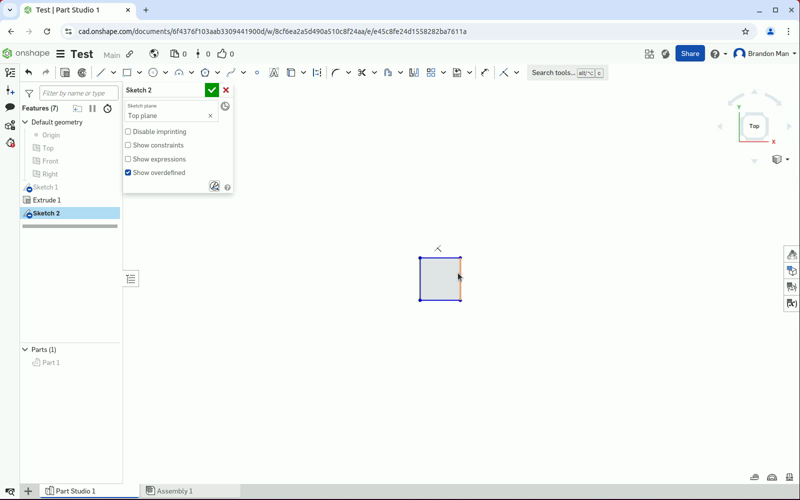
scroll(6)
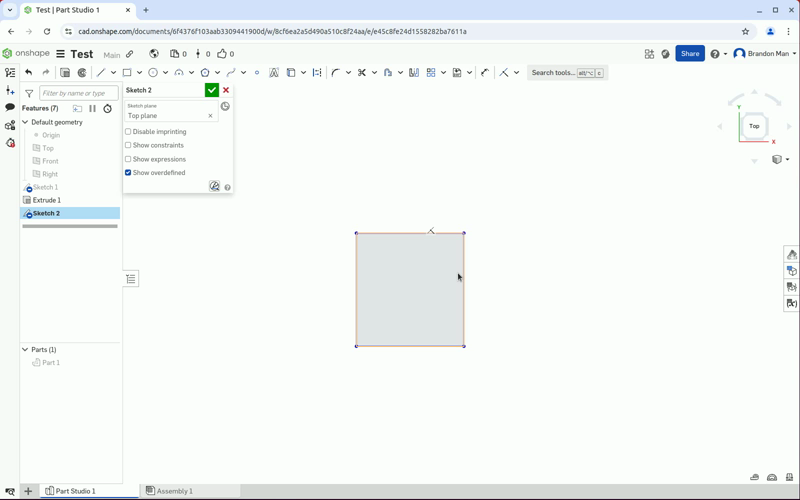
click(458, 272)
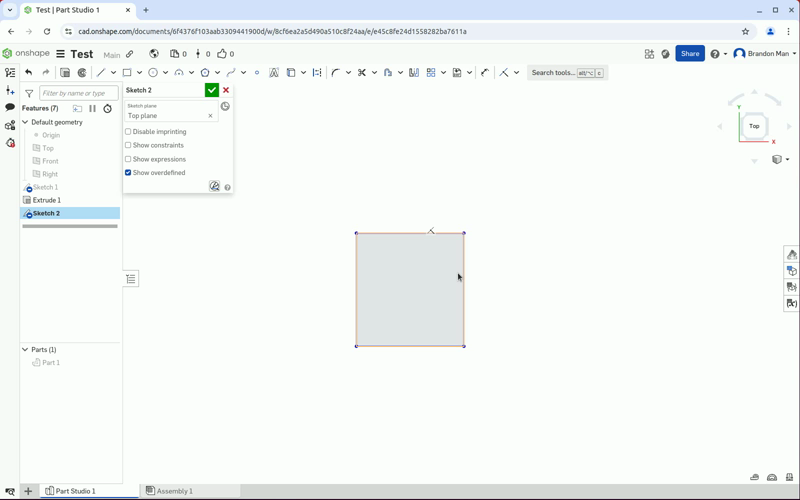
scroll(-6)
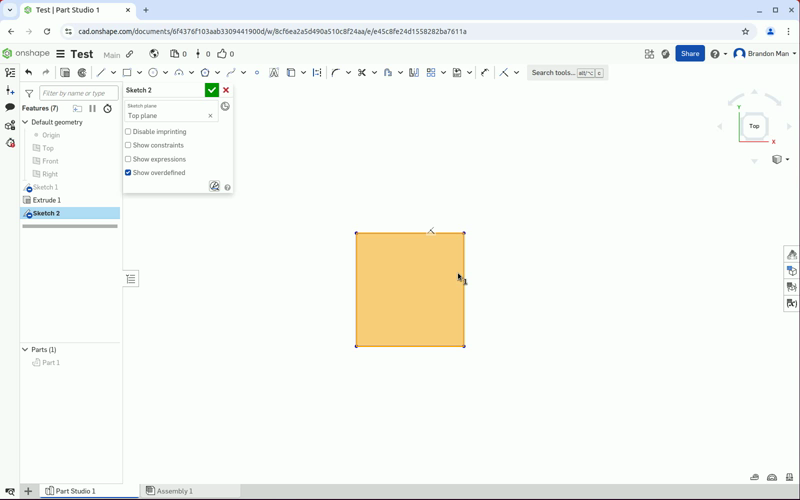
scroll(-6)
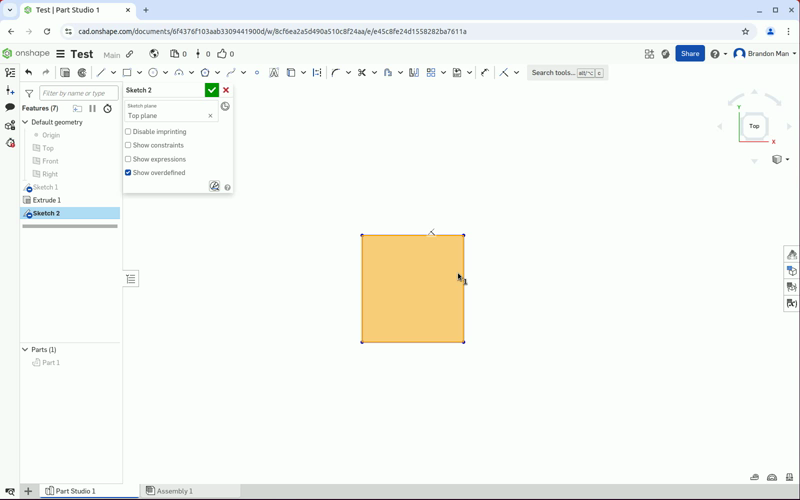
scroll(-6)
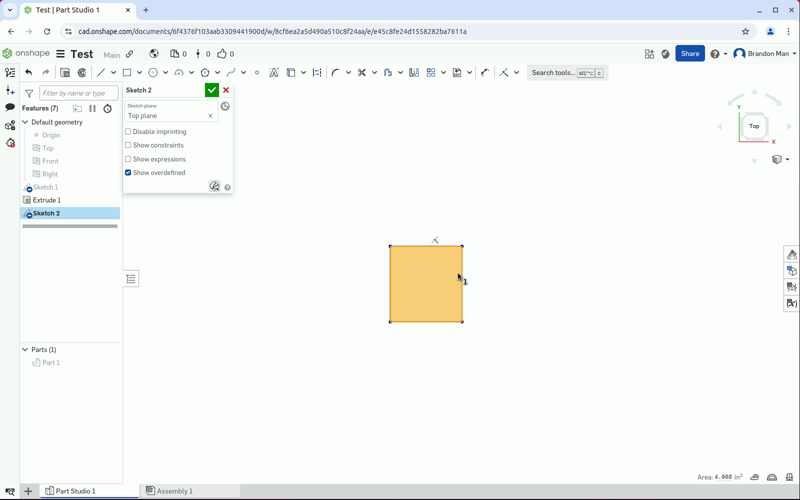
scroll(-6)
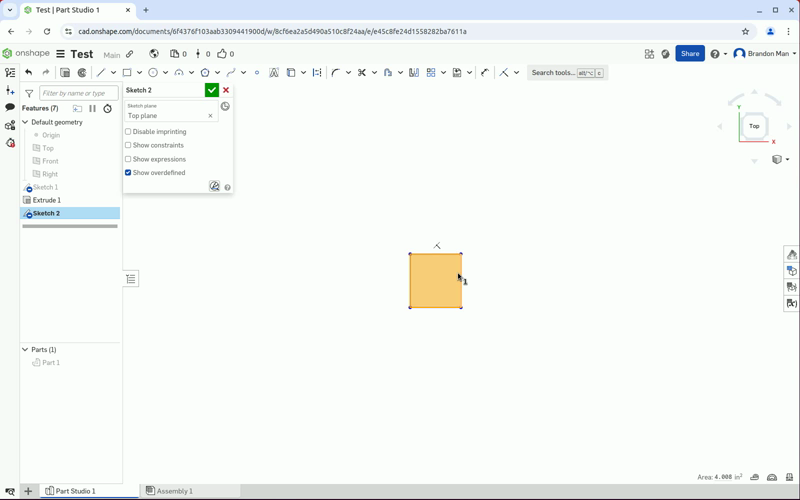
scroll(-6)
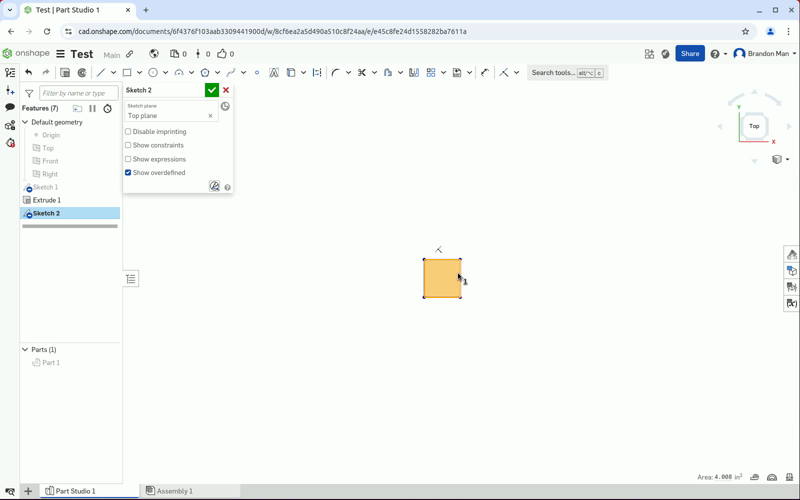
scroll(-6)
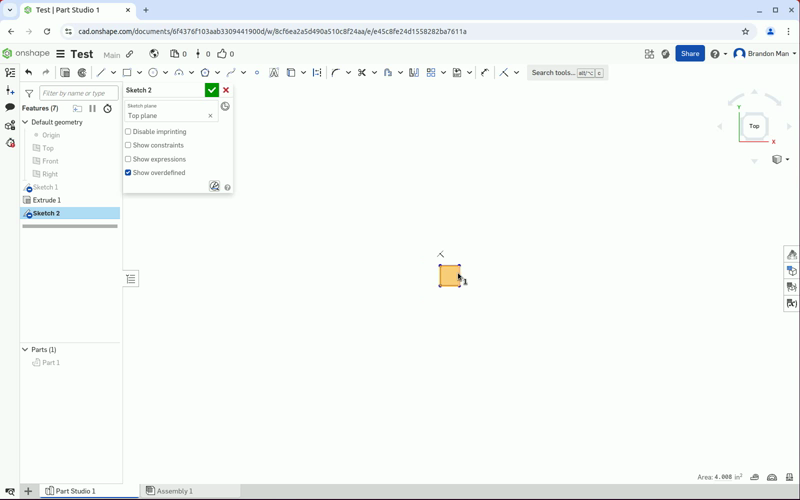
scroll(-6)
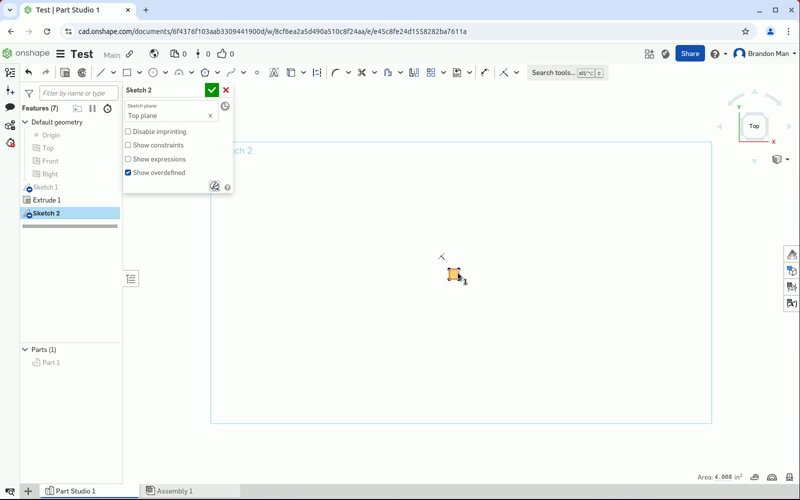
mouse_move(73, 352)
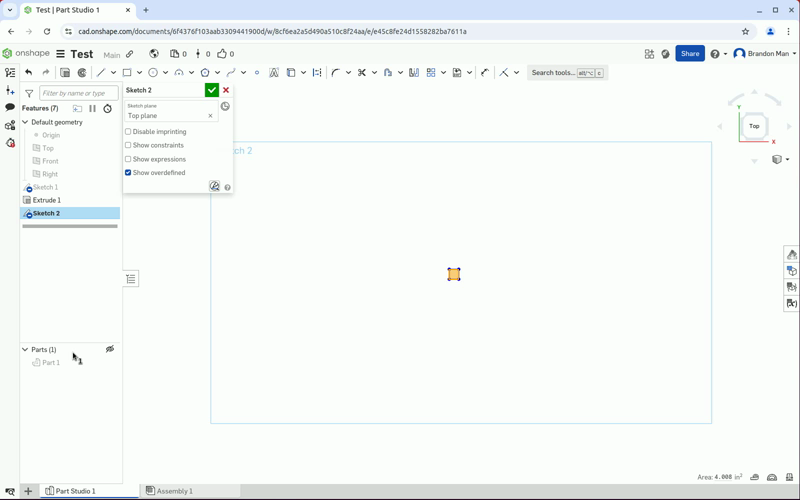
key(shift+y)
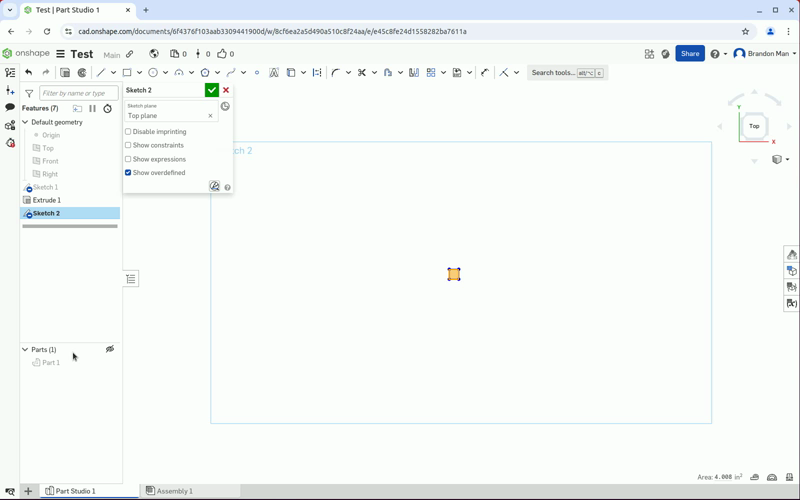
key(shift+e)
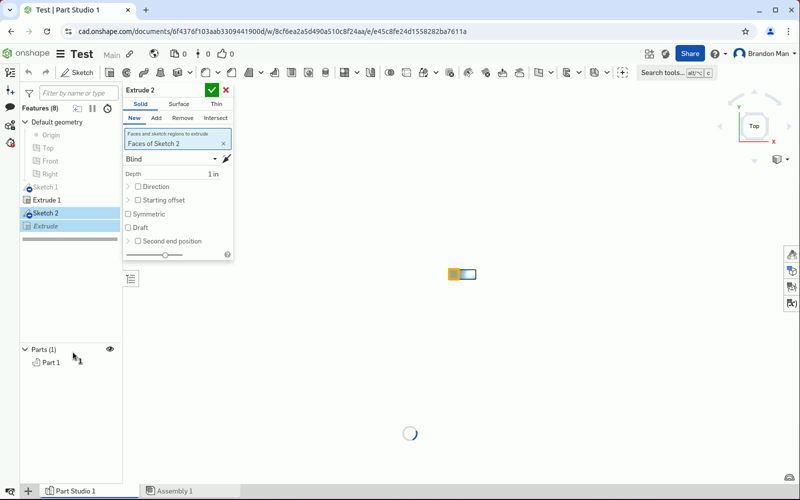
mouse_move(143, 106)
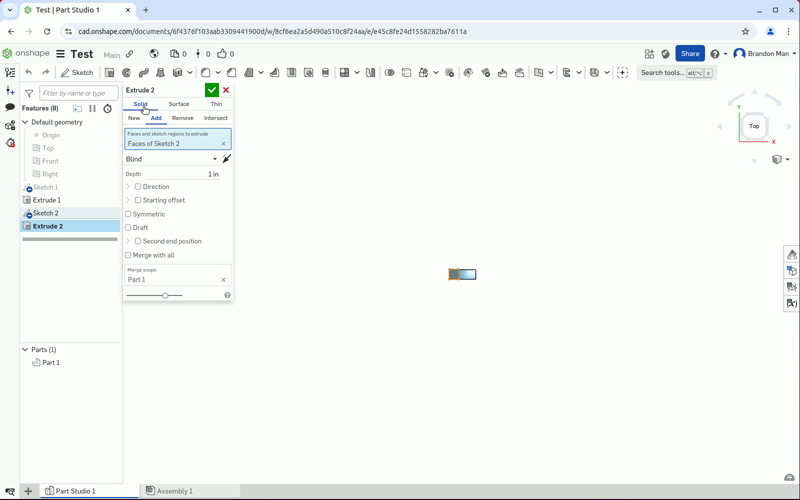
click(143, 106)
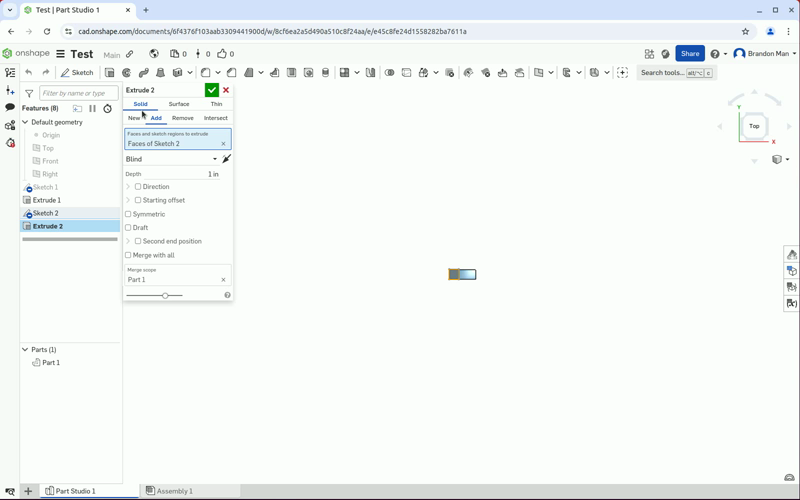
mouse_move(137, 120)
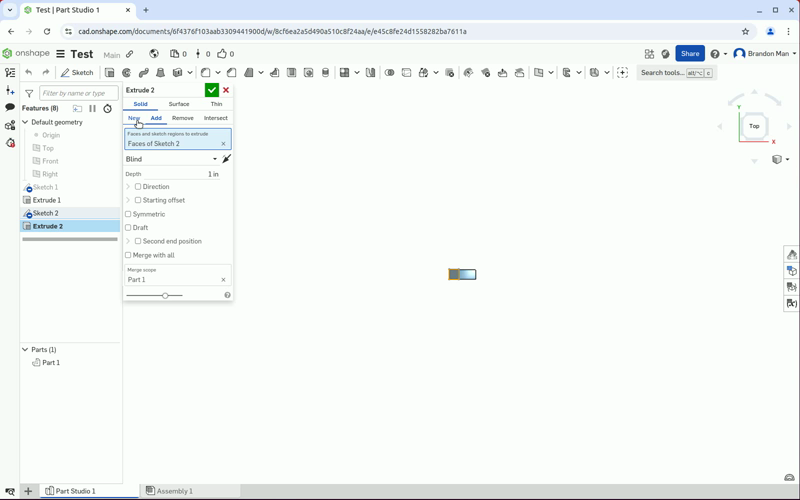
click(137, 120)
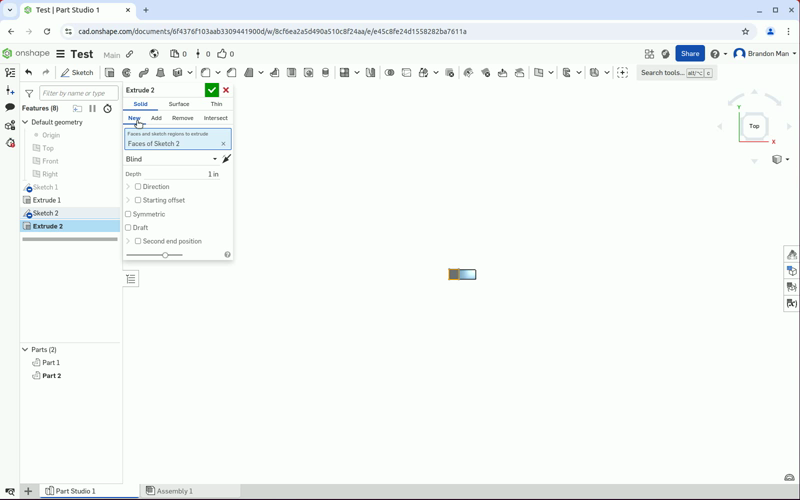
key(tab, 4)
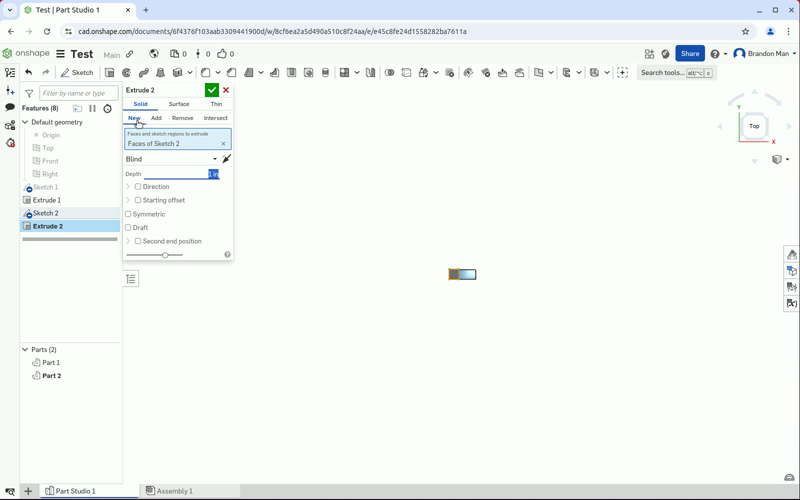
text(5.296)
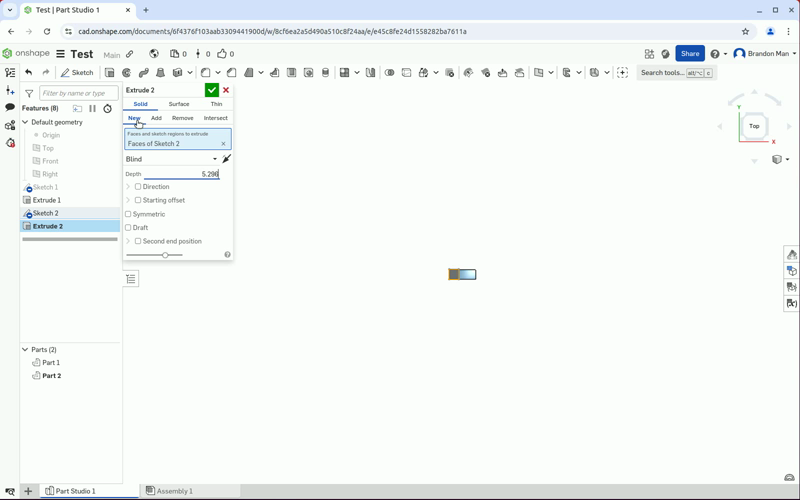
key(enter)
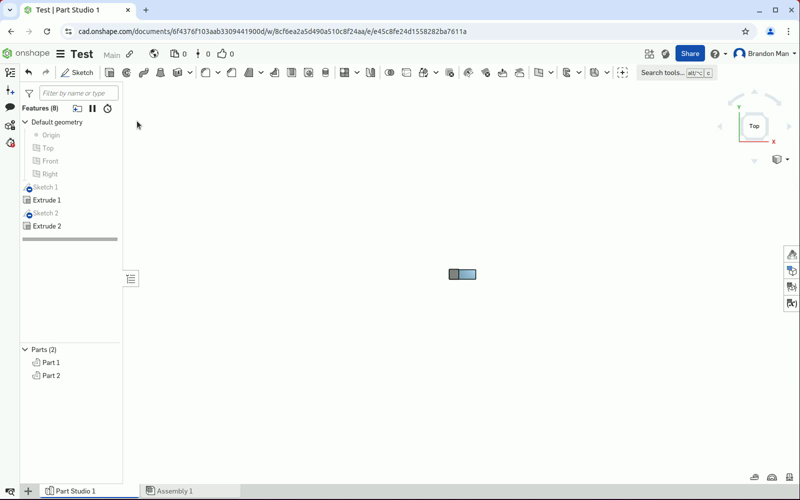
key(shift+h)
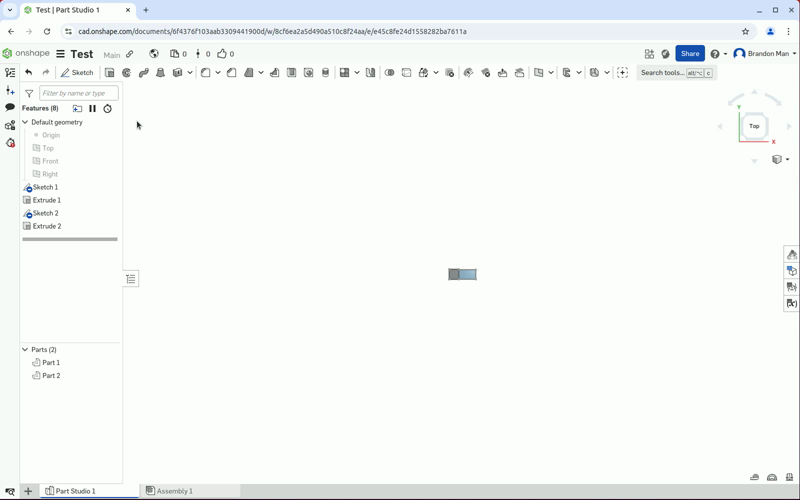
key(shift+h)
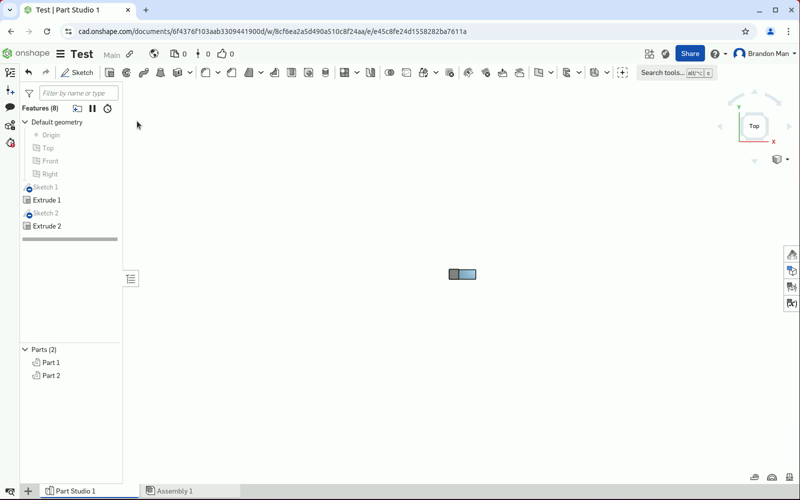
mouse_move(73, 189)
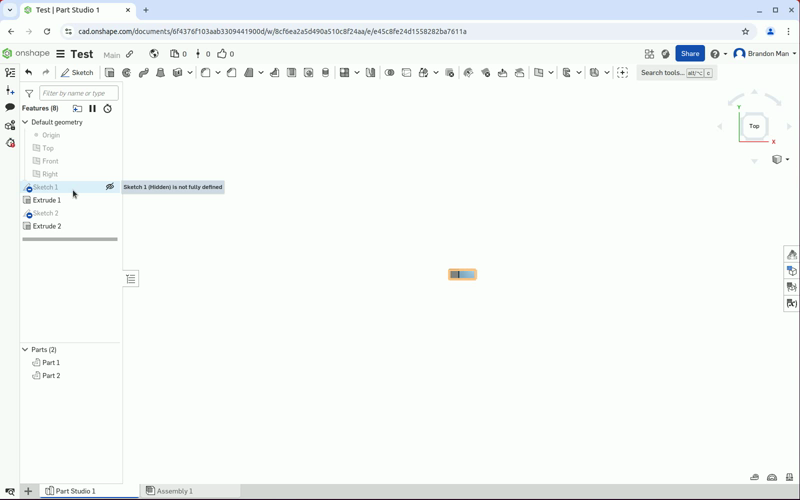
click(73, 189)
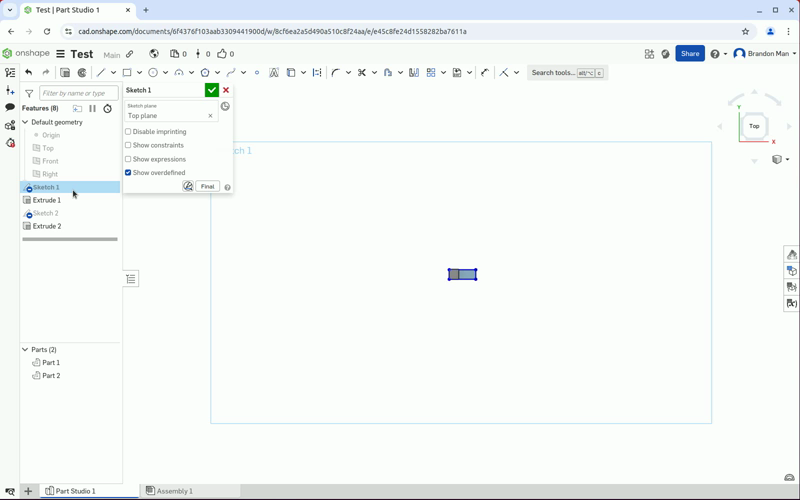
mouse_move(229, 92)
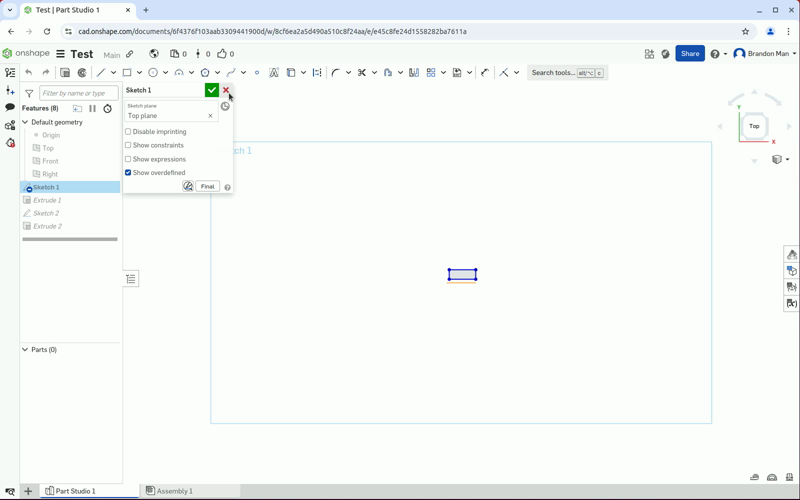
click(229, 92)
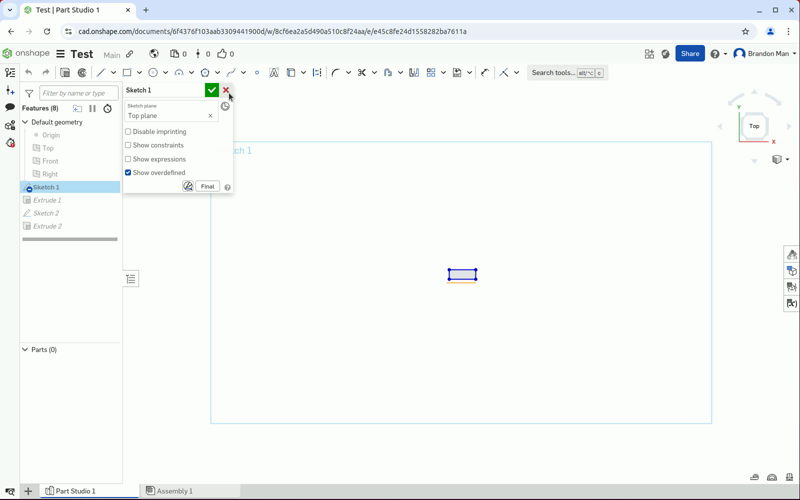
key(shift+s)
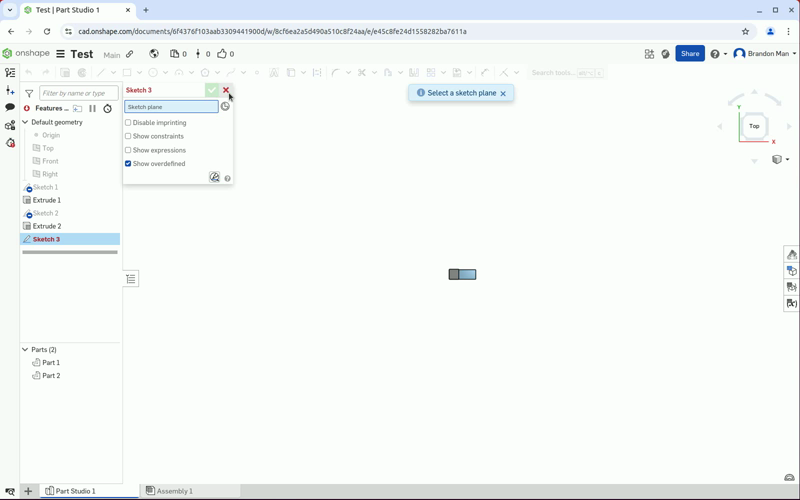
mouse_move(73, 150)
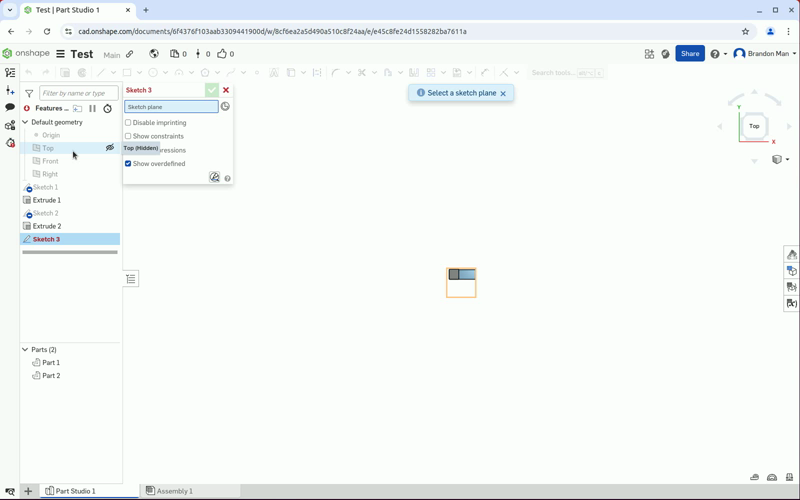
click(73, 150)
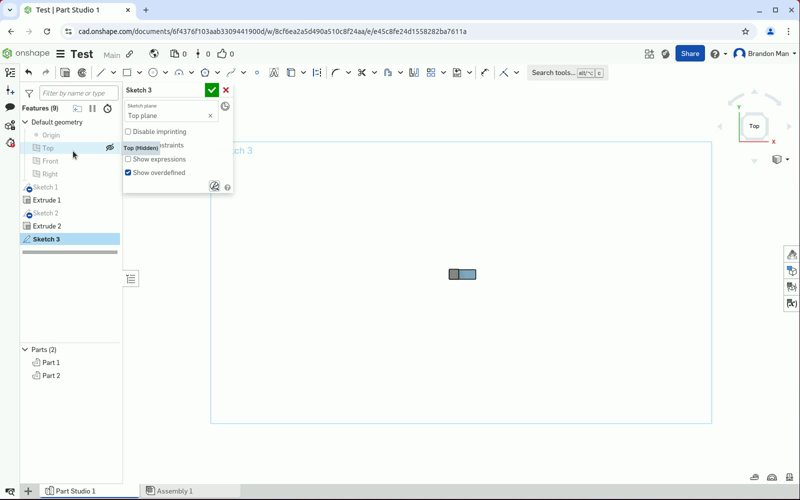
mouse_move(73, 352)
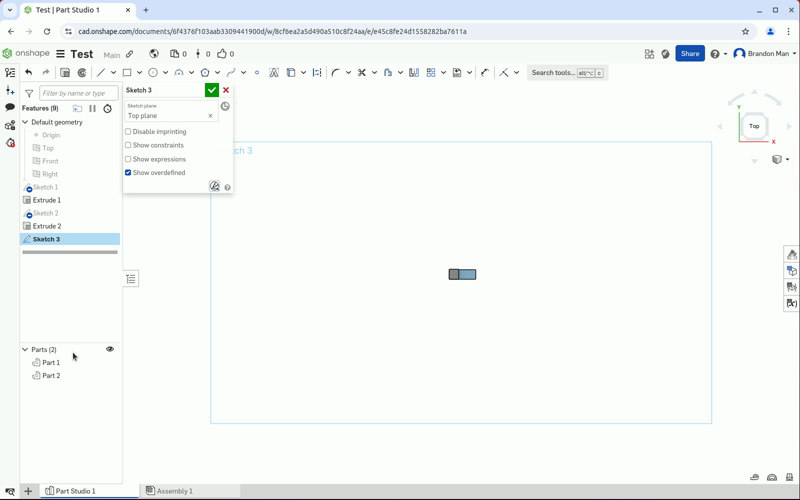
key(y)
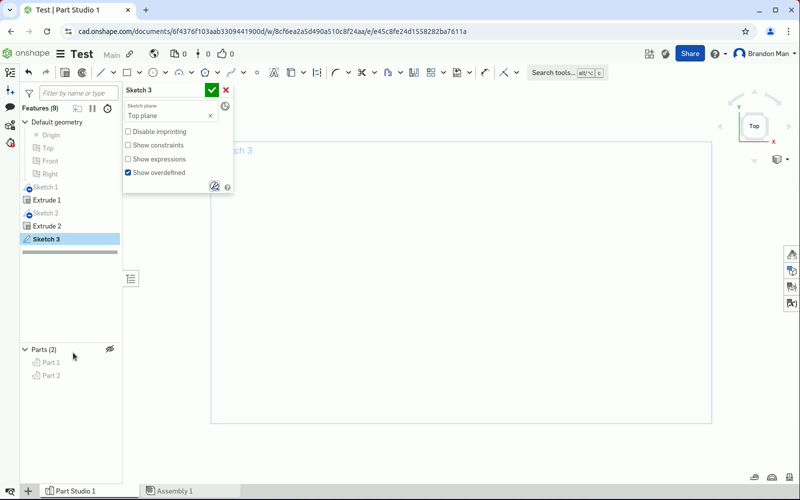
key(l)
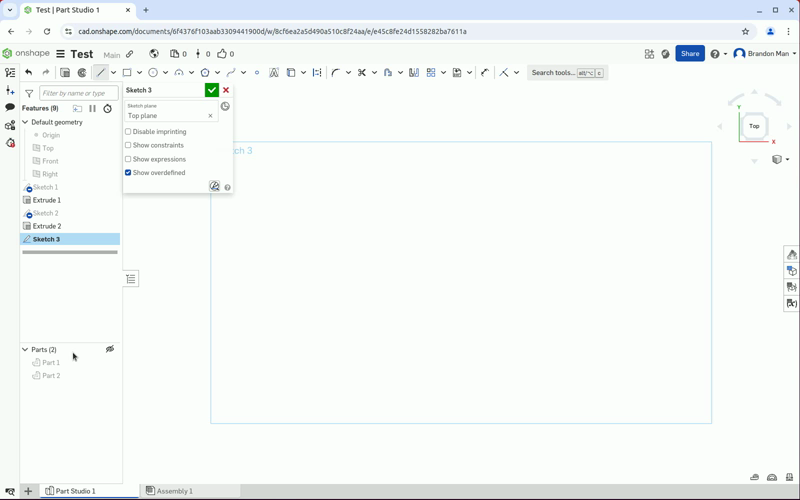
key_down(shift)
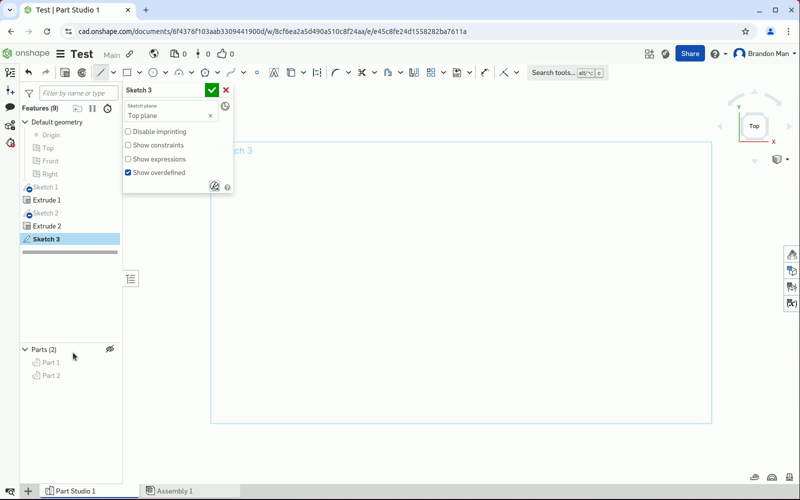
mouse_move(465, 279)
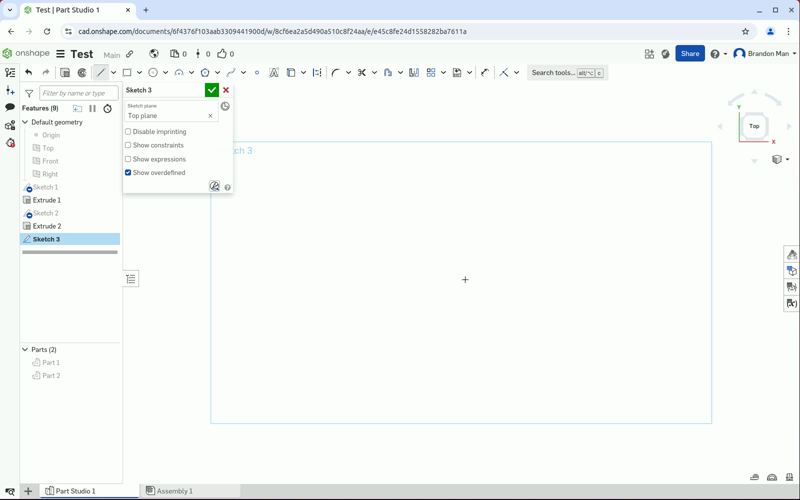
click(465, 279)
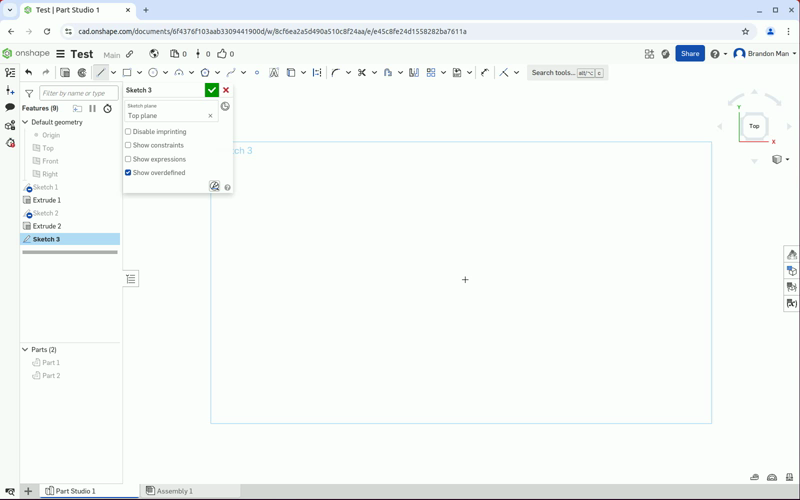
key_up(shift)
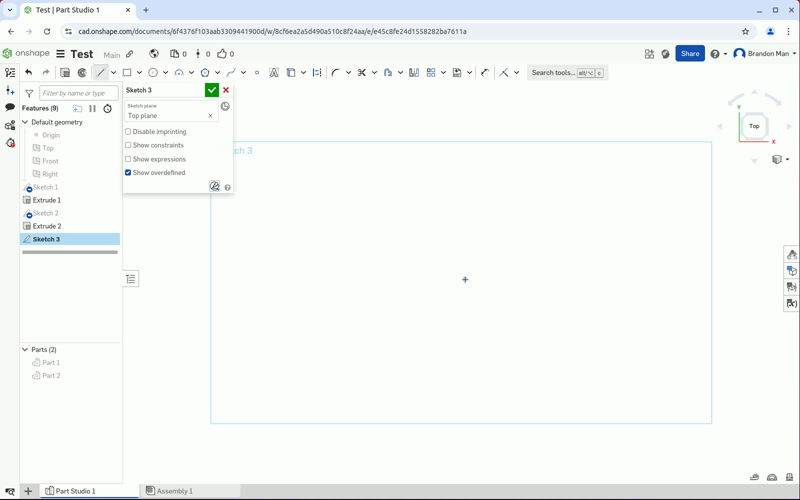
key_down(shift)
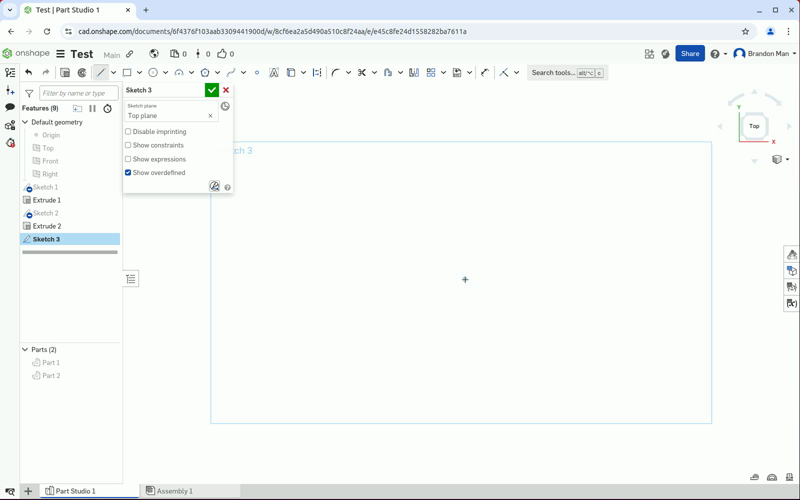
mouse_move(495, 279)
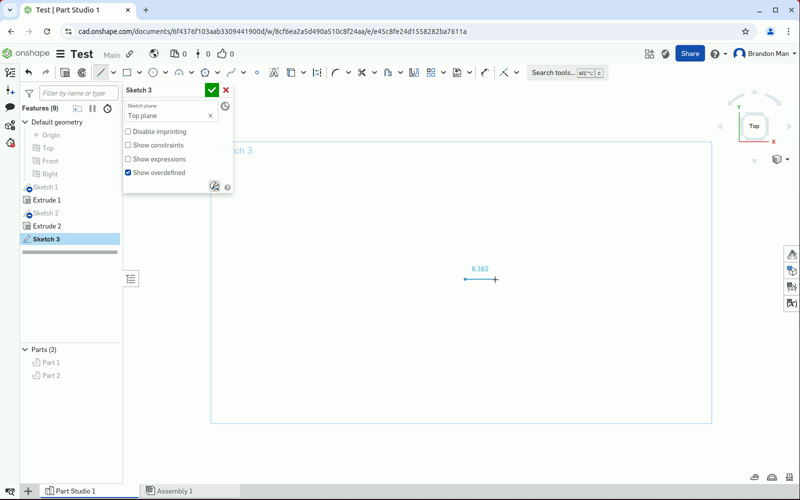
mouse_move(474, 279)
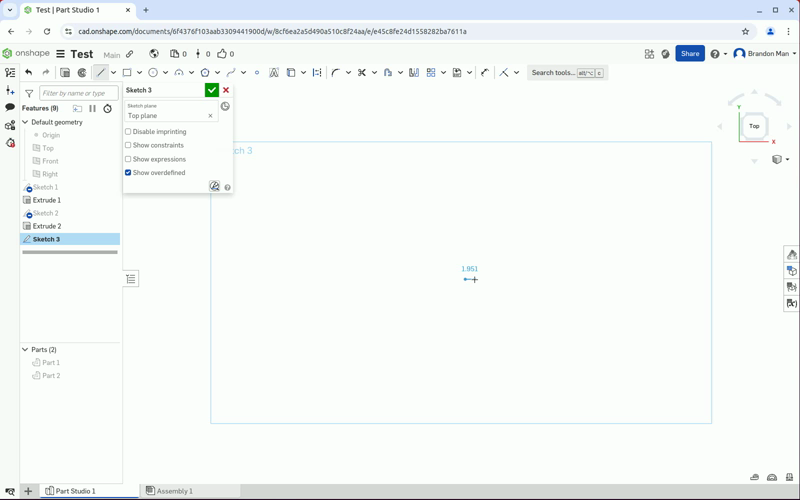
click(474, 279)
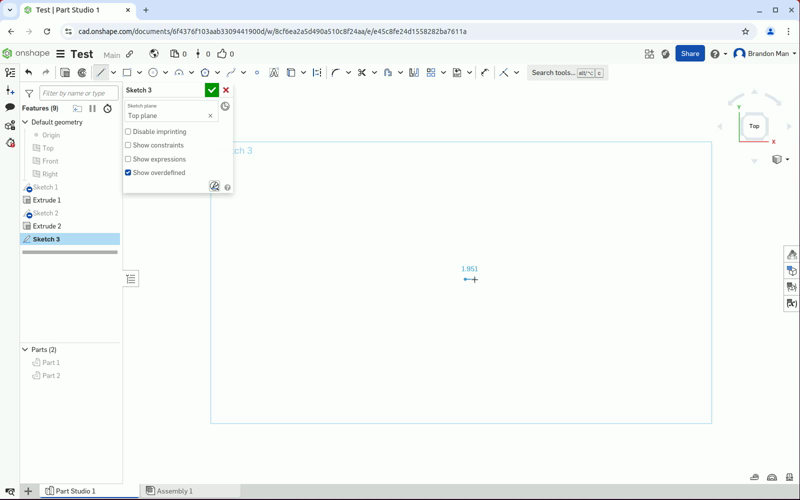
key_up(shift)
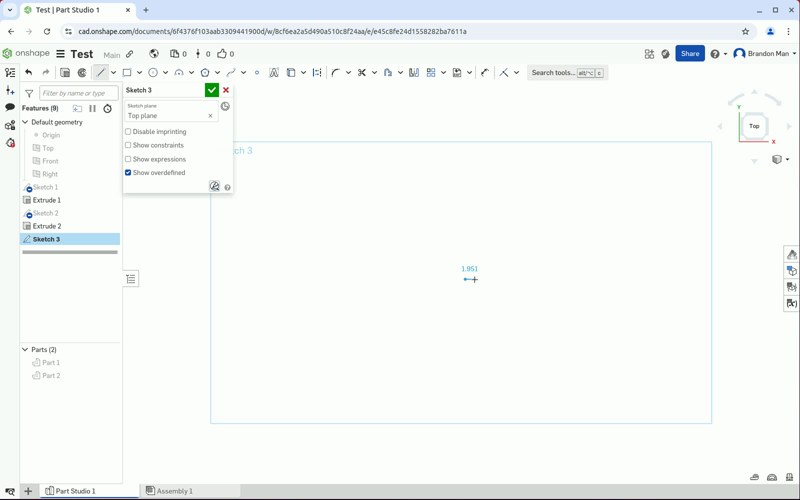
key_down(shift)
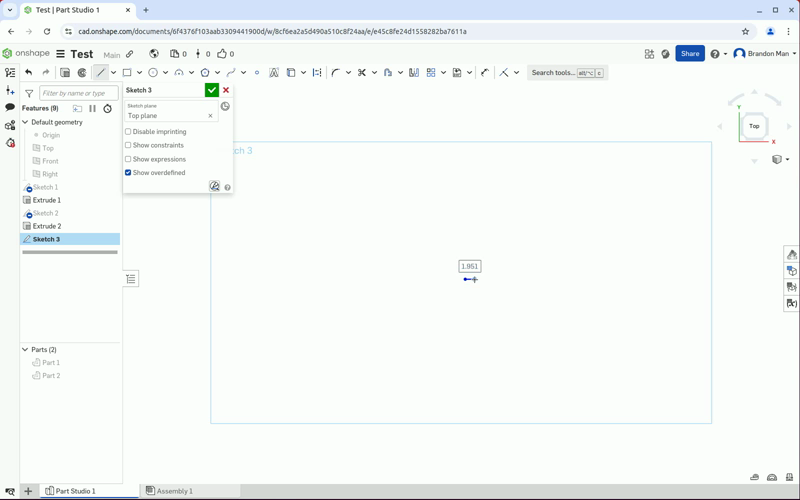
mouse_move(504, 279)
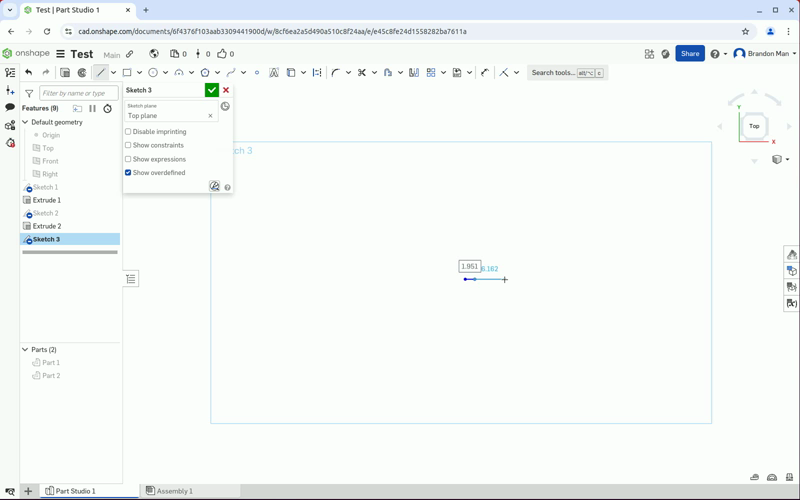
mouse_move(474, 269)
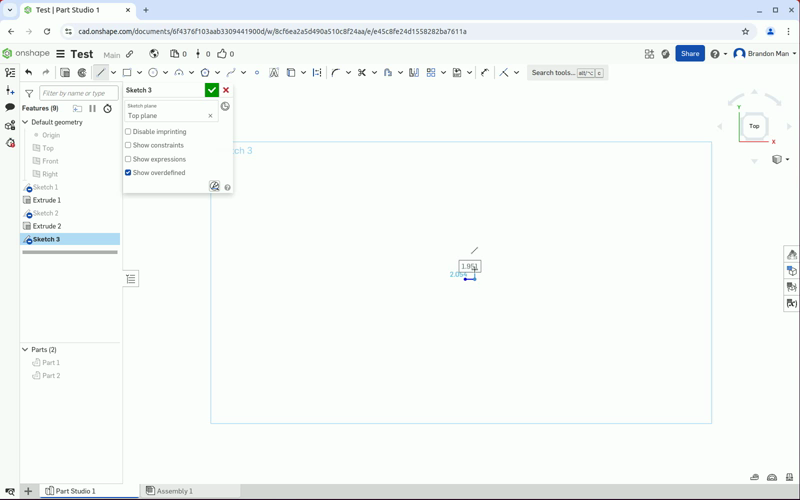
click(474, 269)
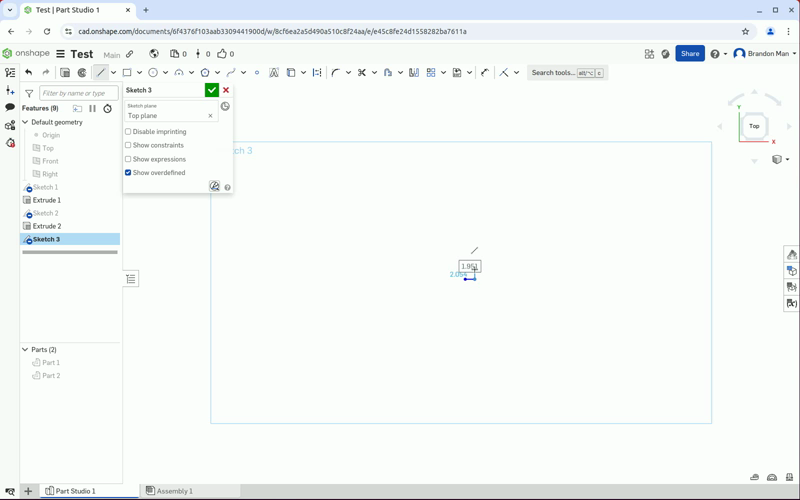
key_up(shift)
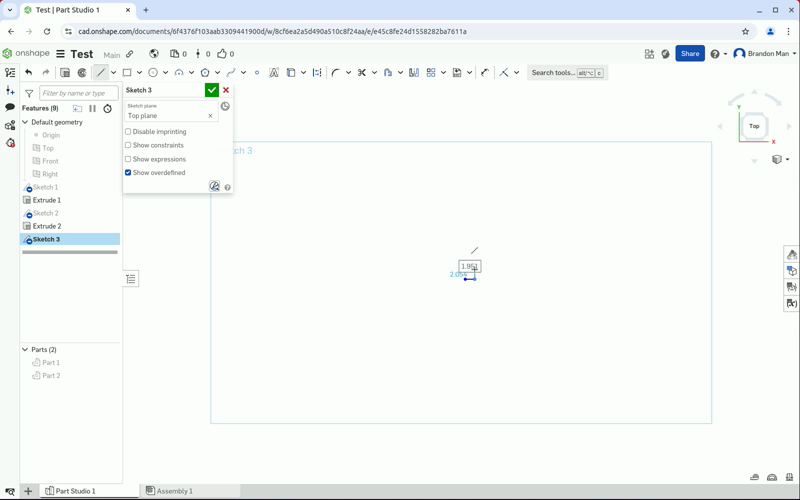
key_down(shift)
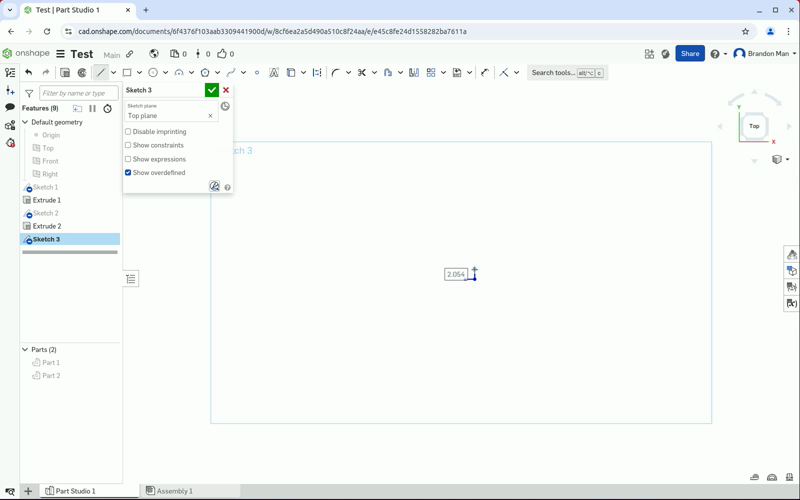
mouse_move(504, 269)
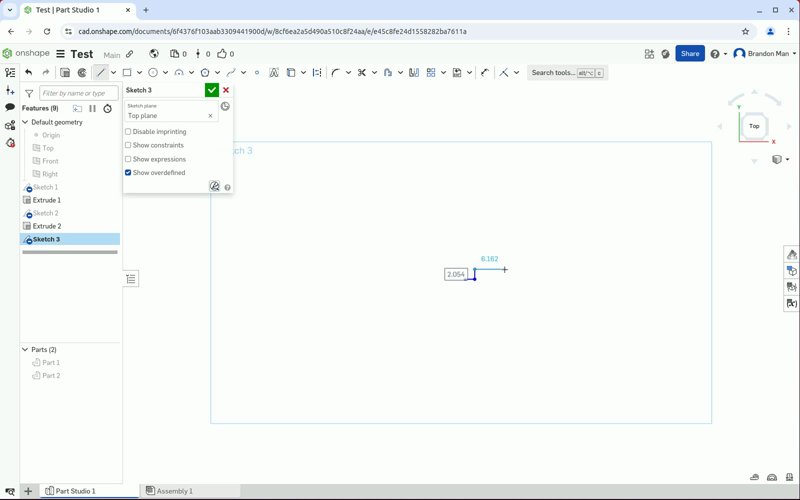
mouse_move(465, 269)
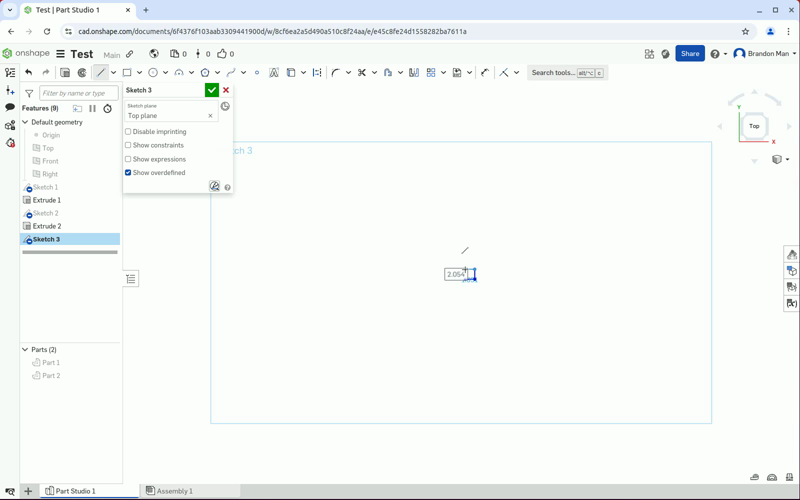
click(465, 269)
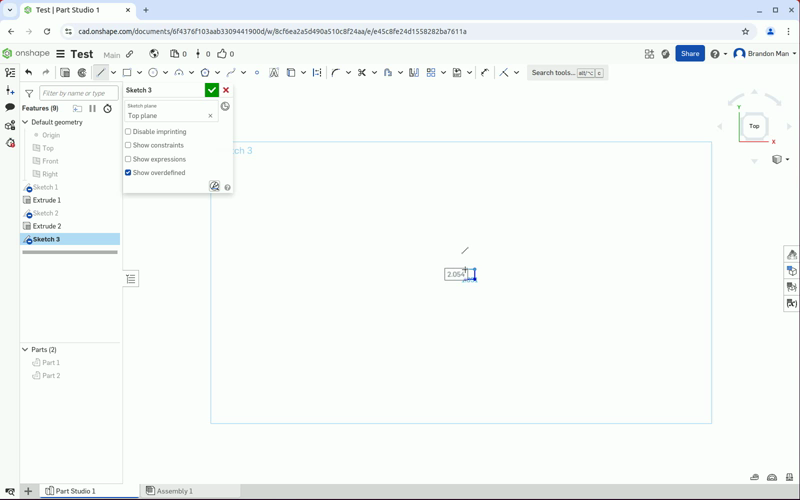
key_up(shift)
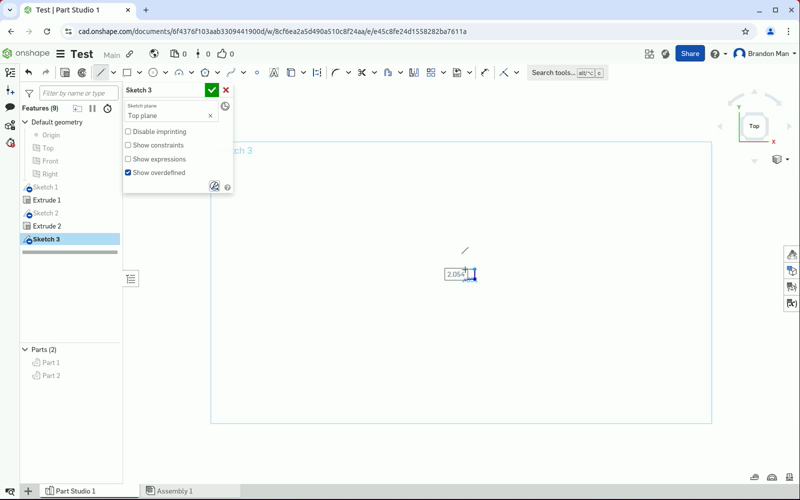
mouse_move(495, 269)
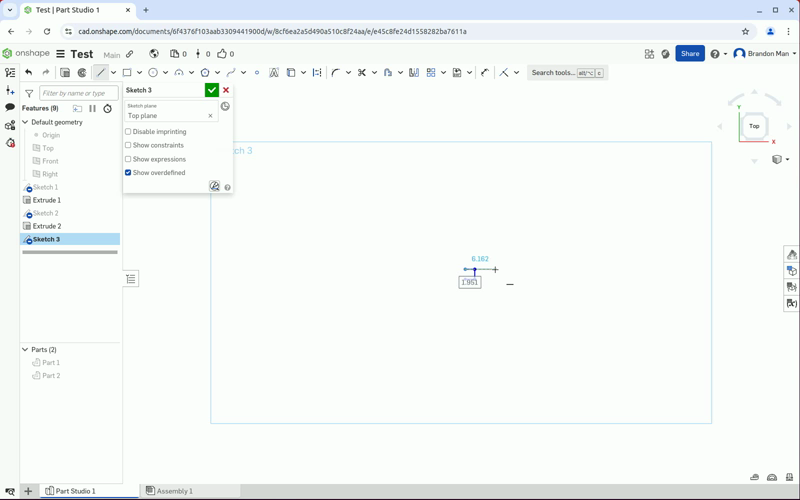
key_down(shift)
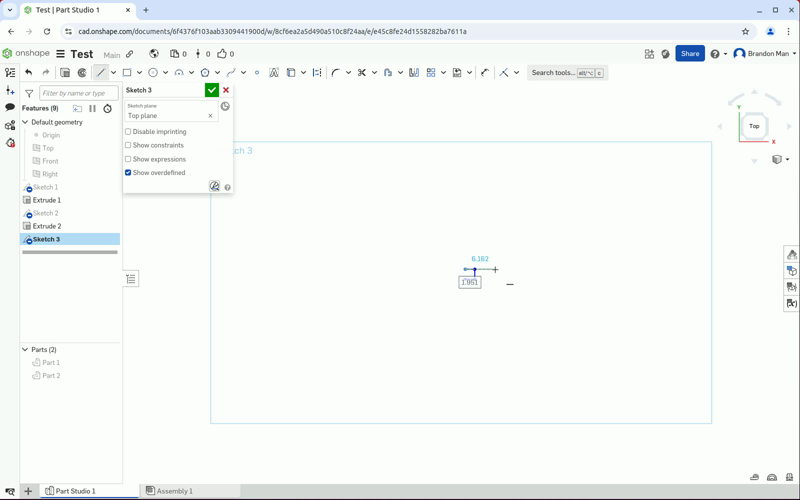
mouse_move(465, 279)
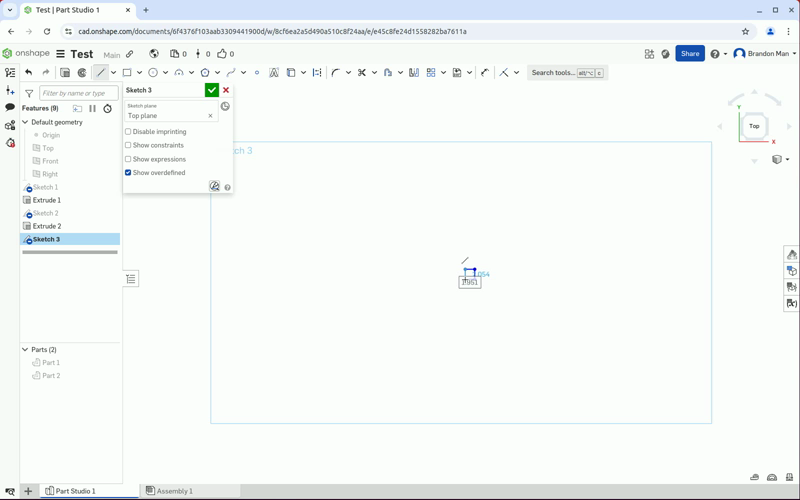
key_up(shift)
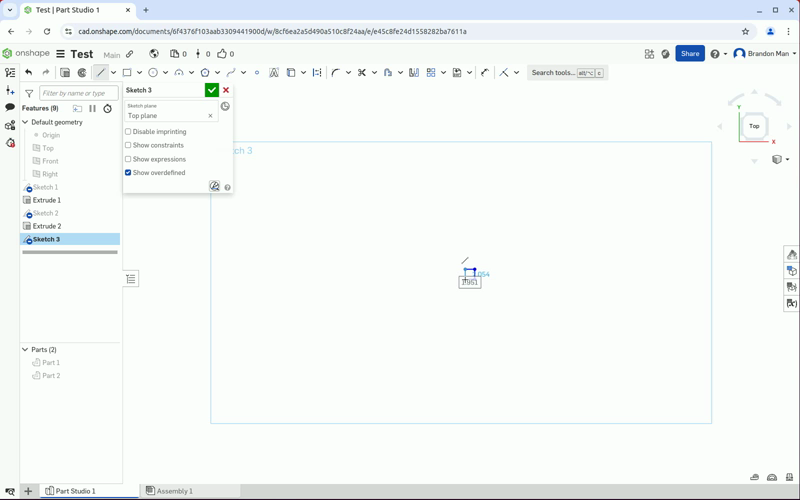
click(465, 279)
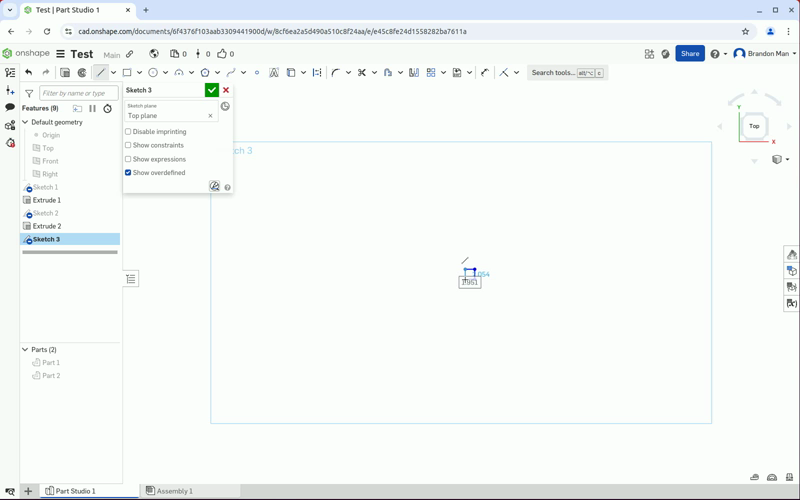
key(esc)
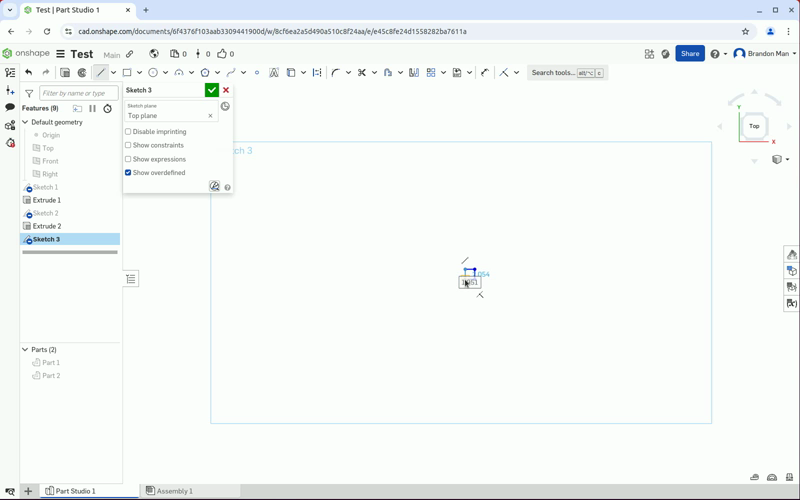
mouse_move(470, 278)
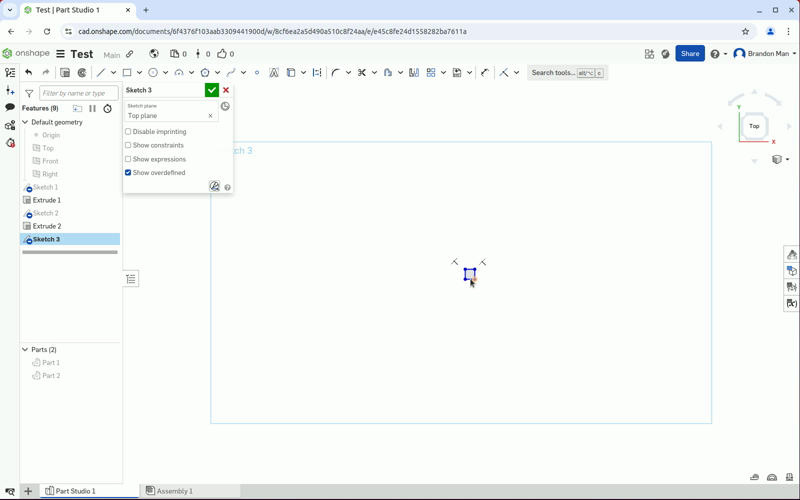
scroll(6)
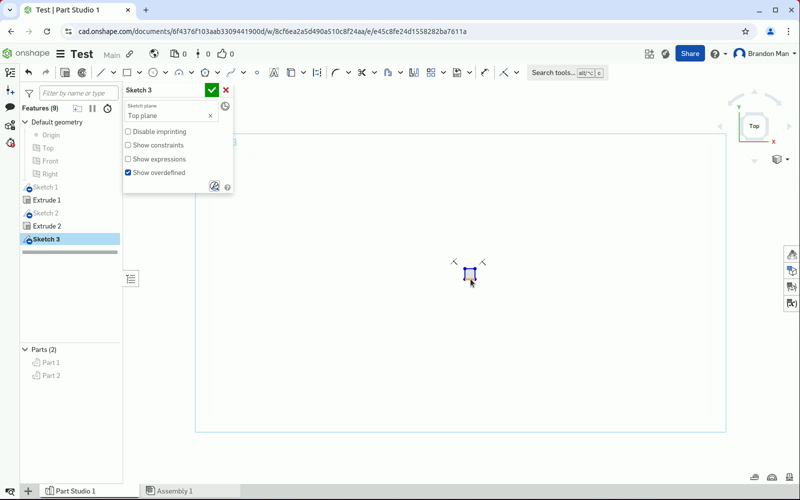
scroll(6)
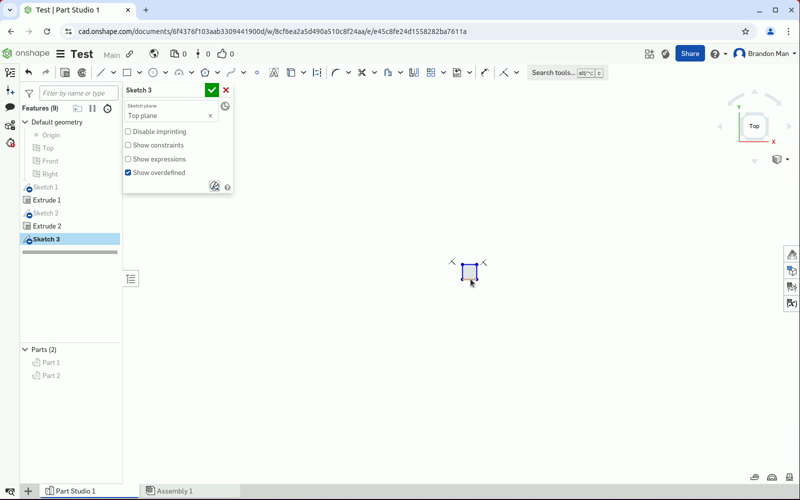
scroll(6)
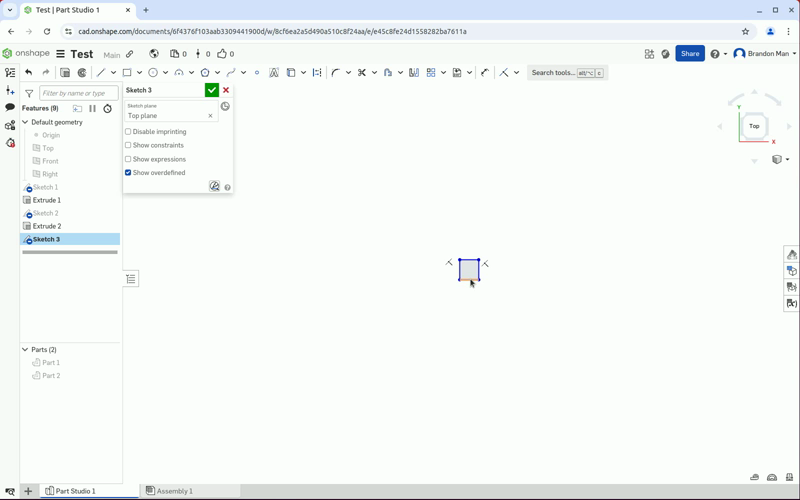
scroll(6)
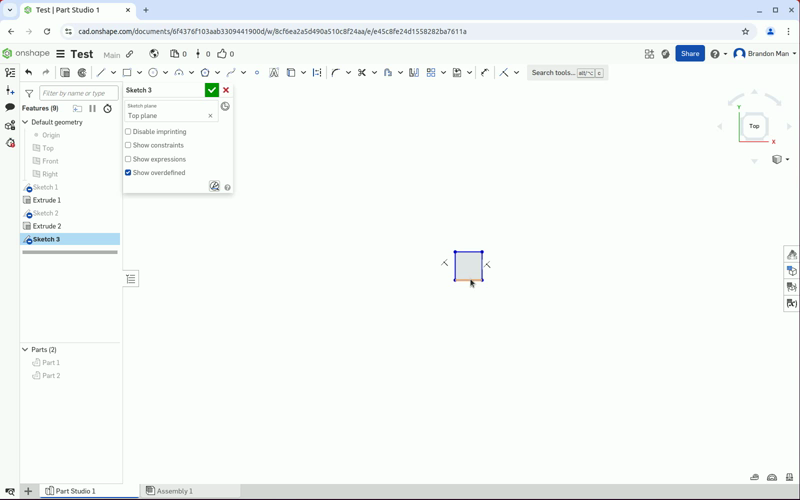
scroll(6)
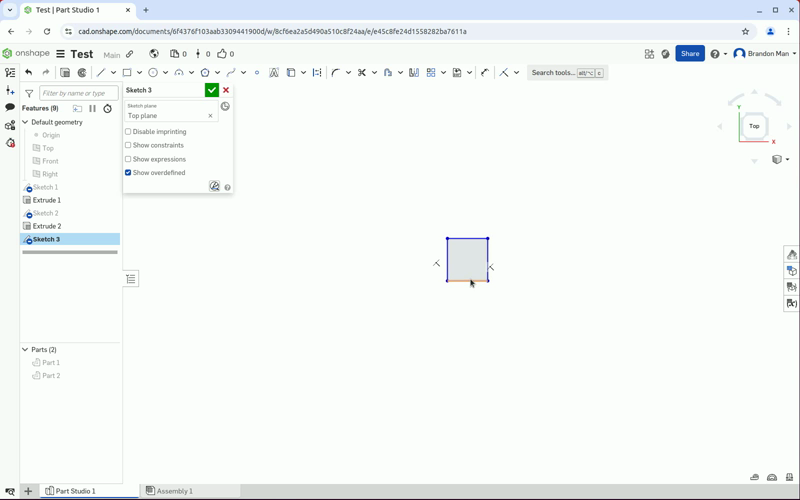
scroll(6)
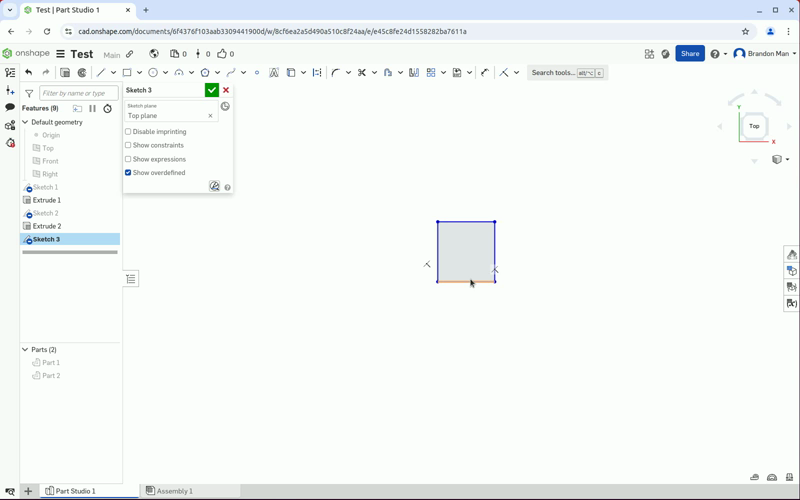
scroll(6)
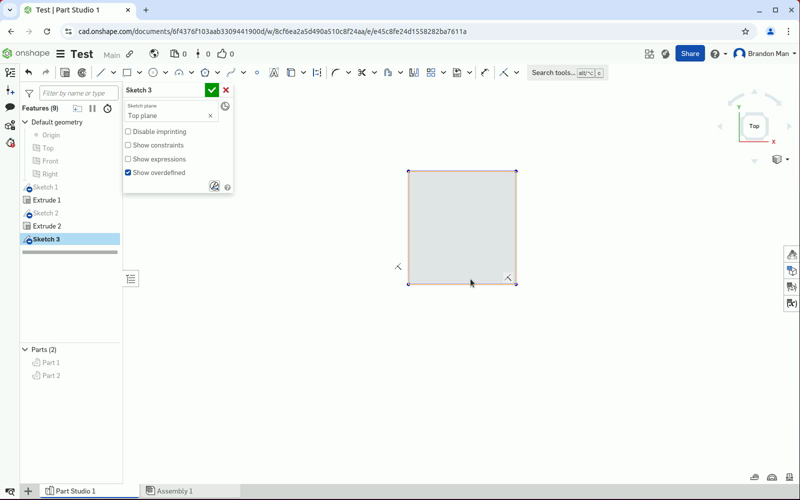
click(470, 278)
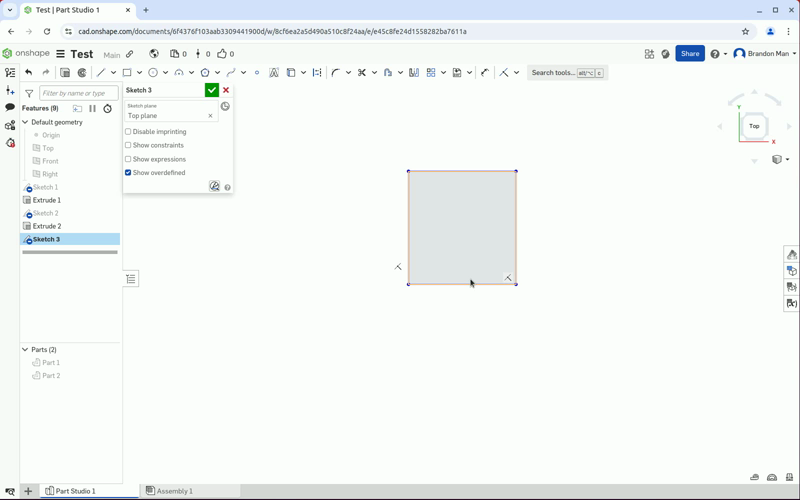
scroll(-6)
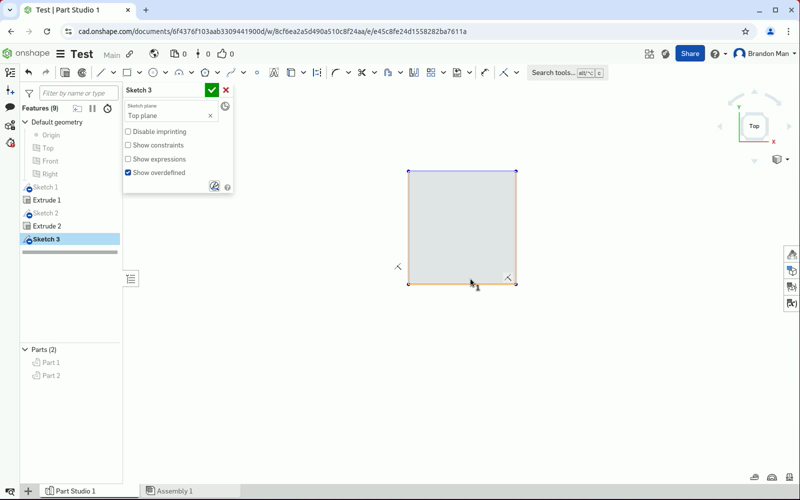
scroll(-6)
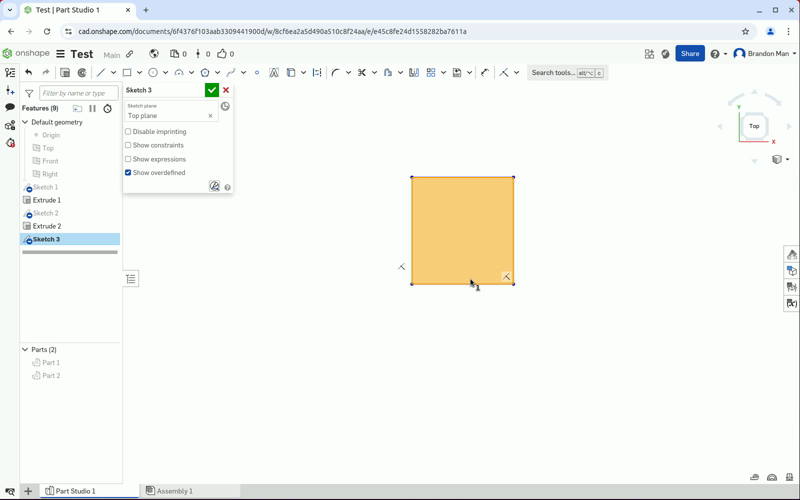
scroll(-6)
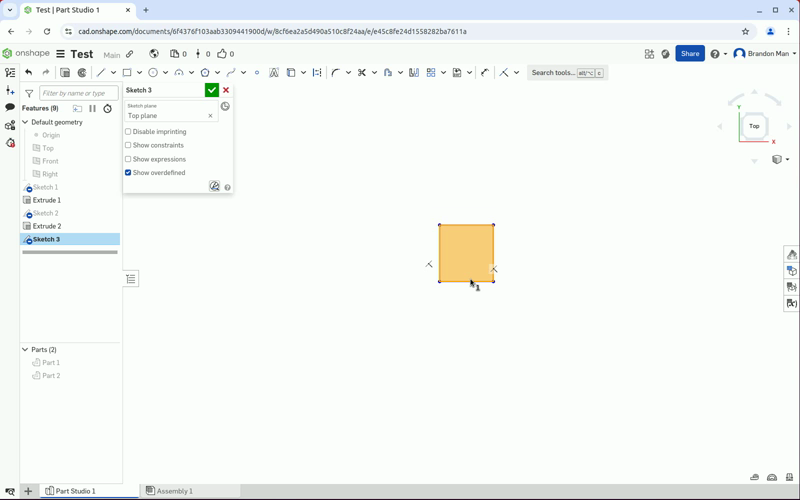
scroll(-6)
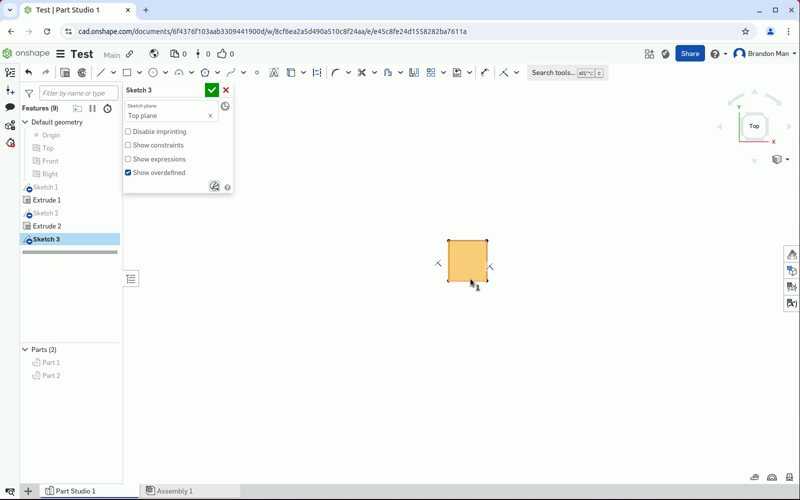
scroll(-6)
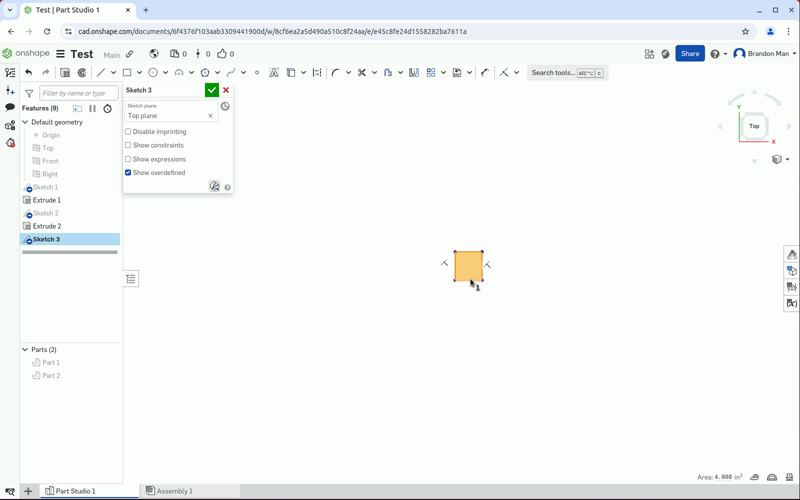
scroll(-6)
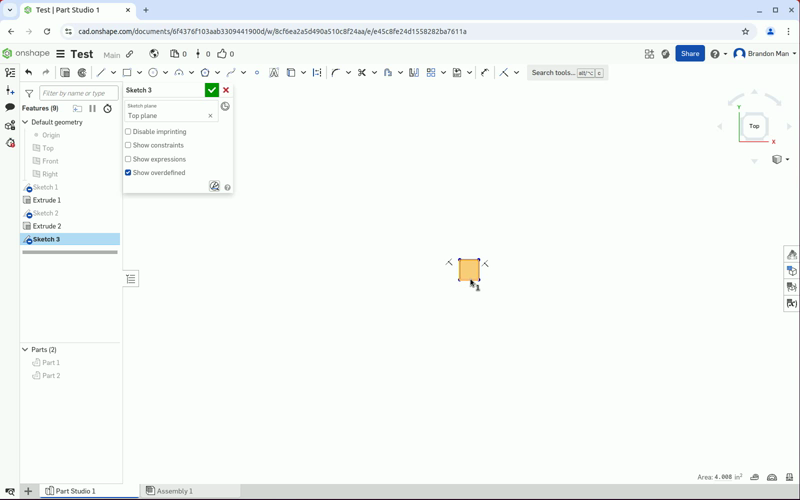
scroll(-6)
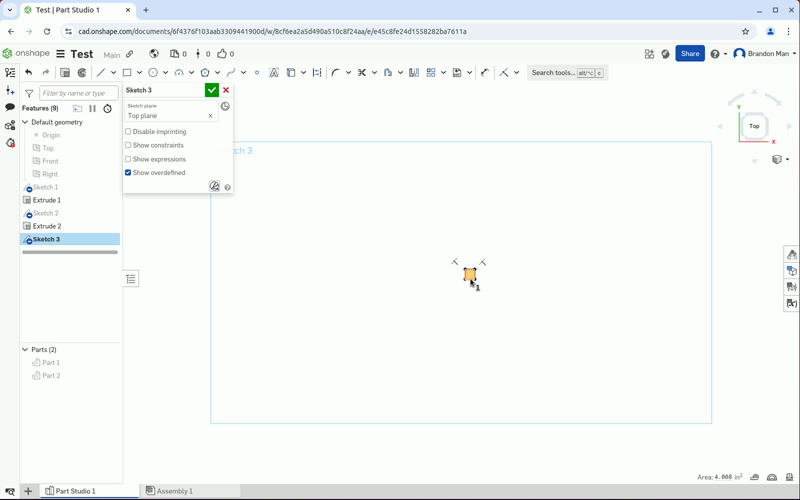
mouse_move(73, 352)
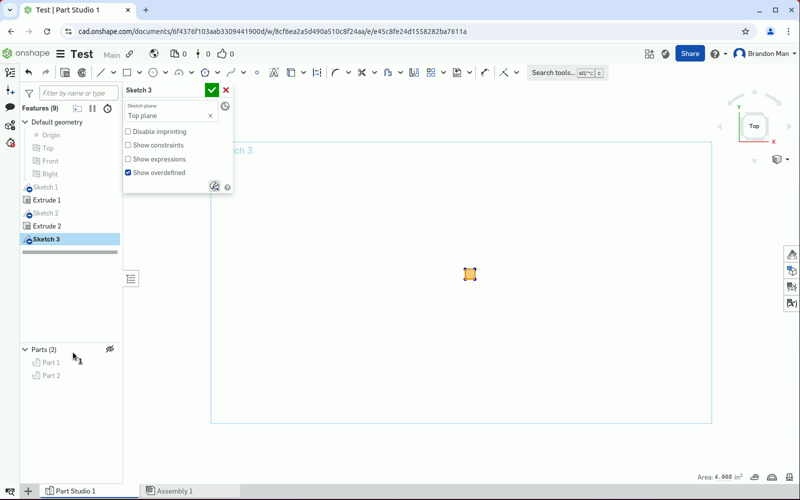
key(shift+y)
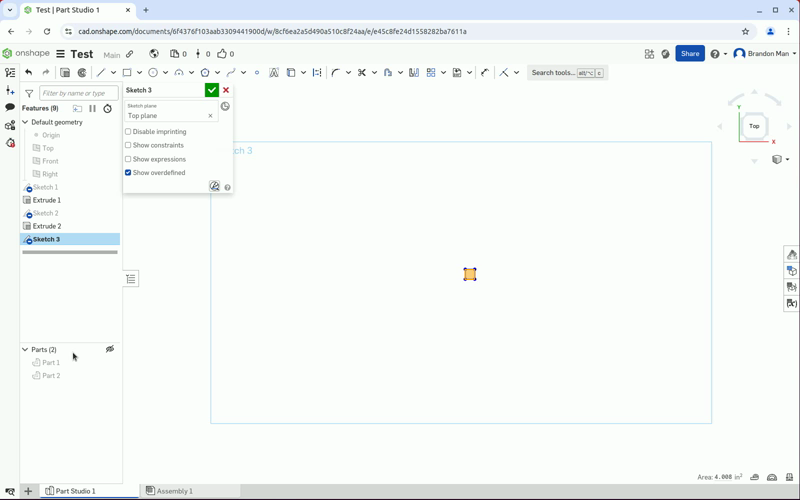
key(shift+e)
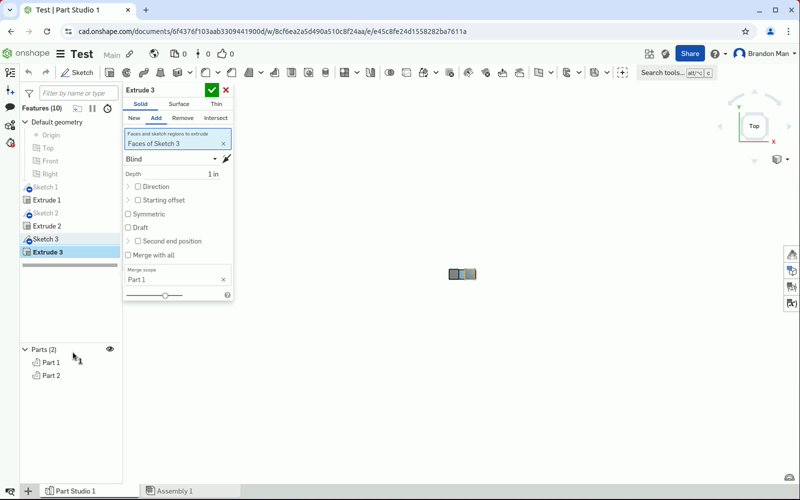
mouse_move(143, 106)
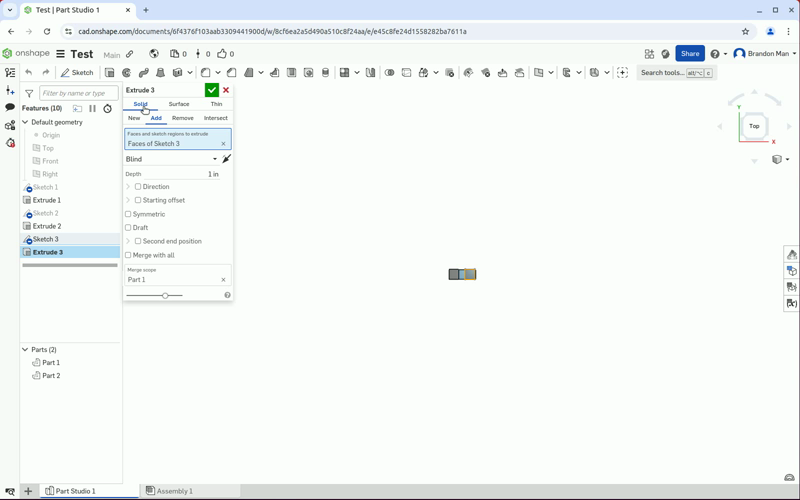
click(143, 106)
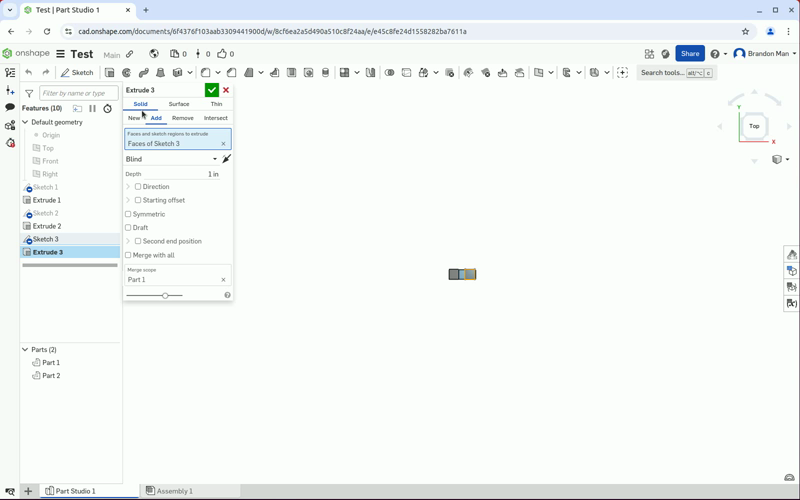
mouse_move(137, 120)
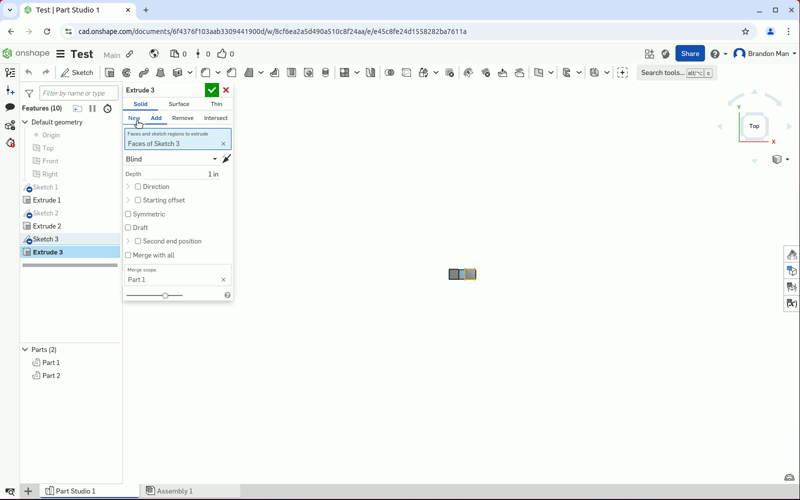
click(137, 120)
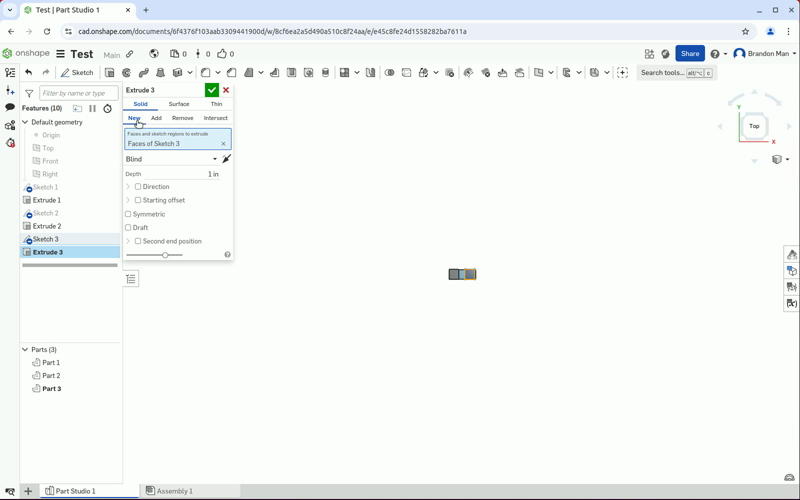
key(tab, 4)
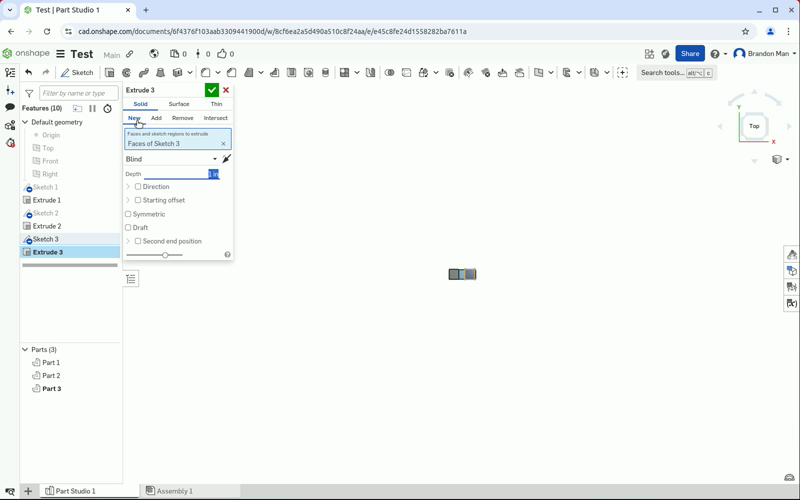
text(5.296)
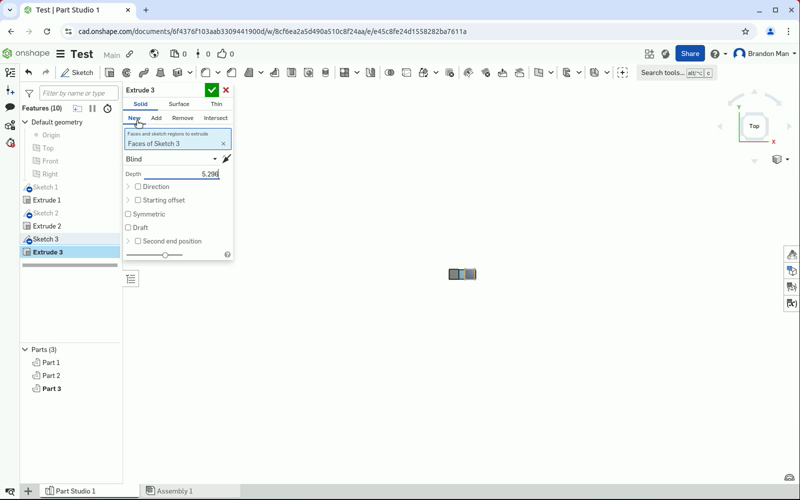
key(enter)
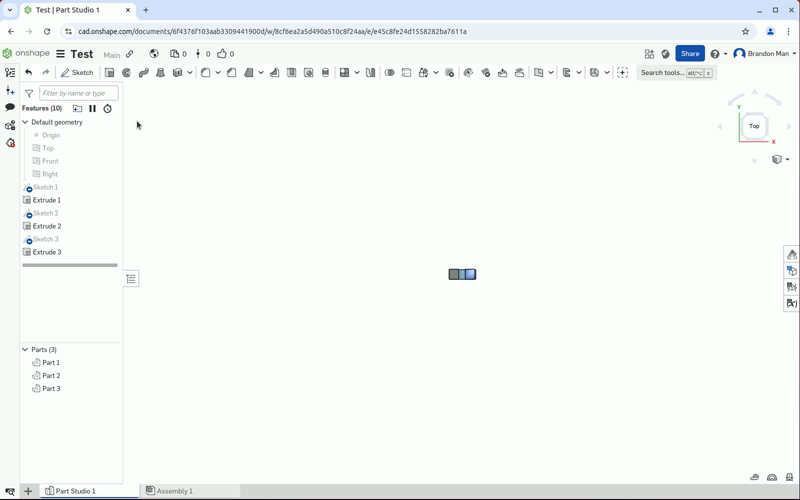
key(shift+h)
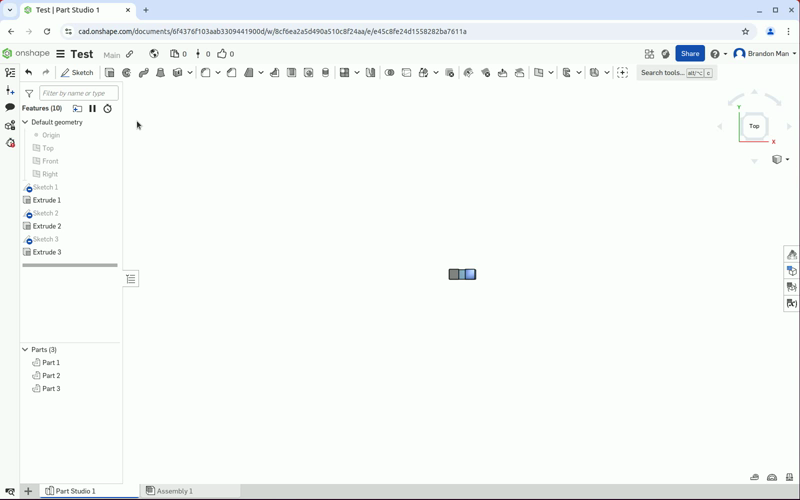
key(shift+h)
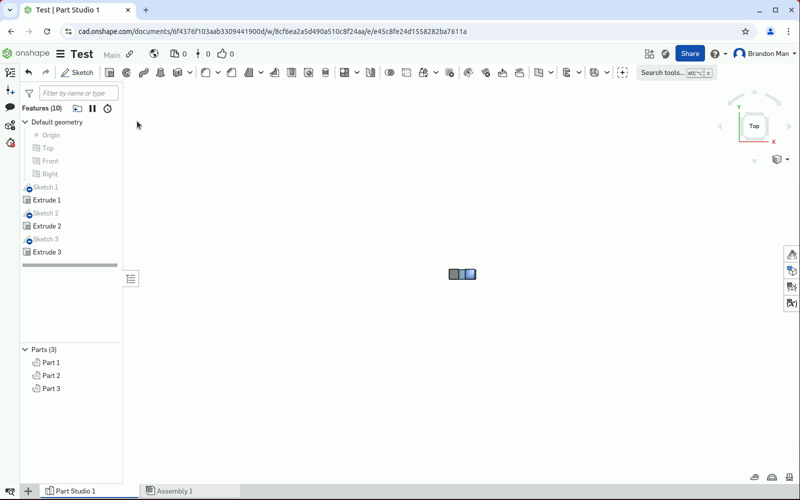
key(shift+7)
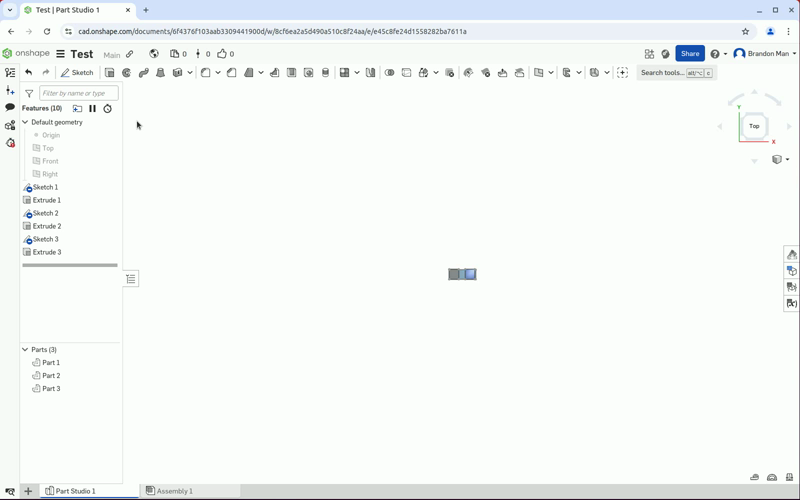
key(up, 3)
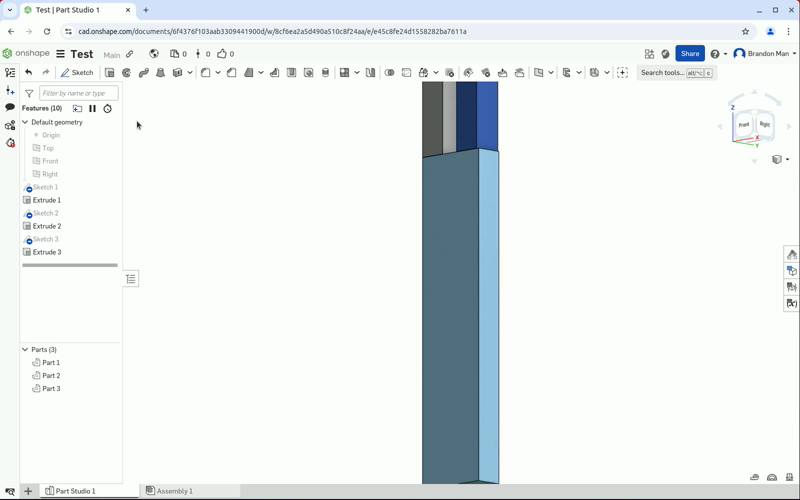
key(left, 3)
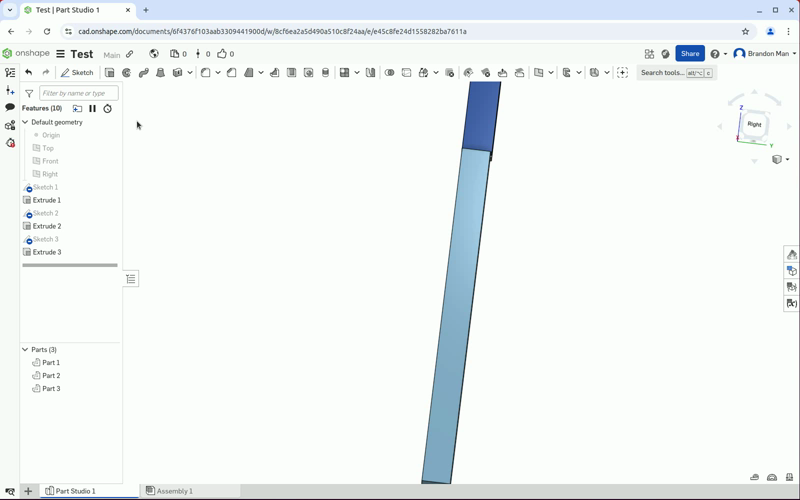
key(right, 3)
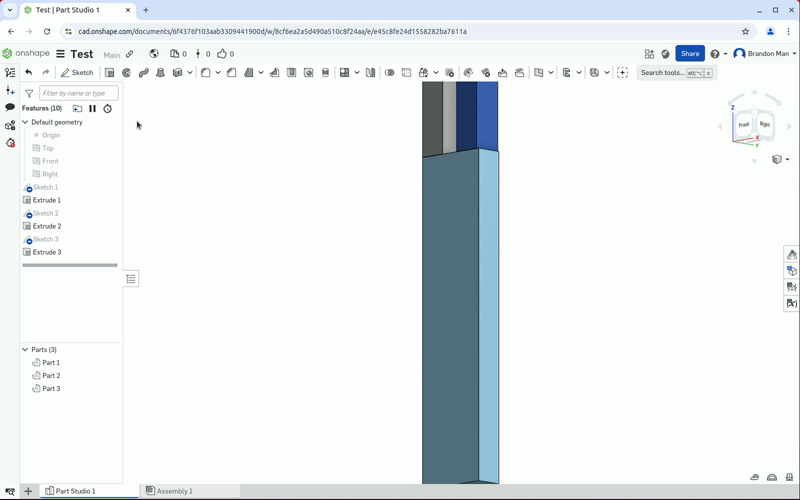
key(down, 3)
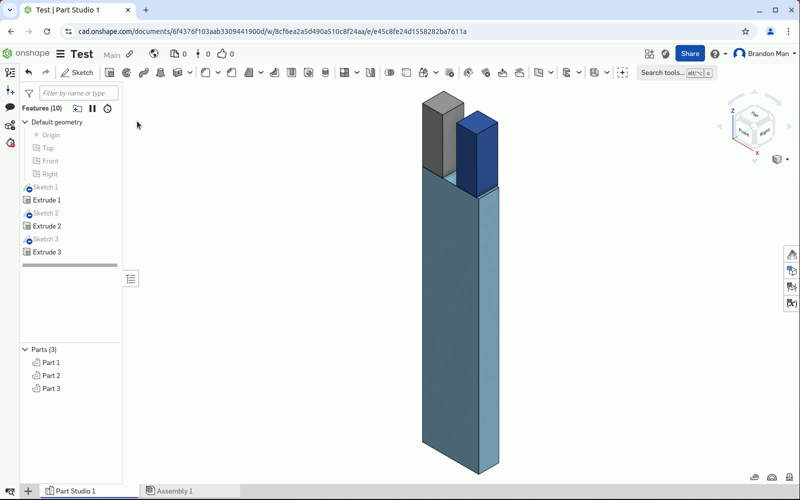
mouse_move(73, 189)
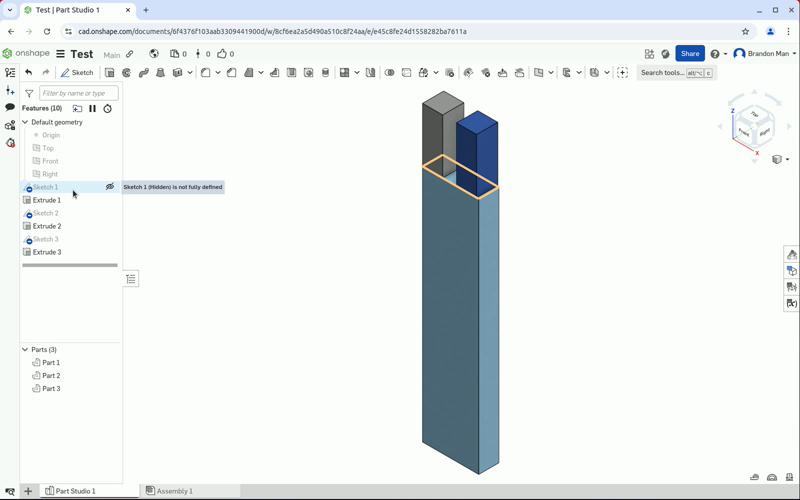
click(73, 189)